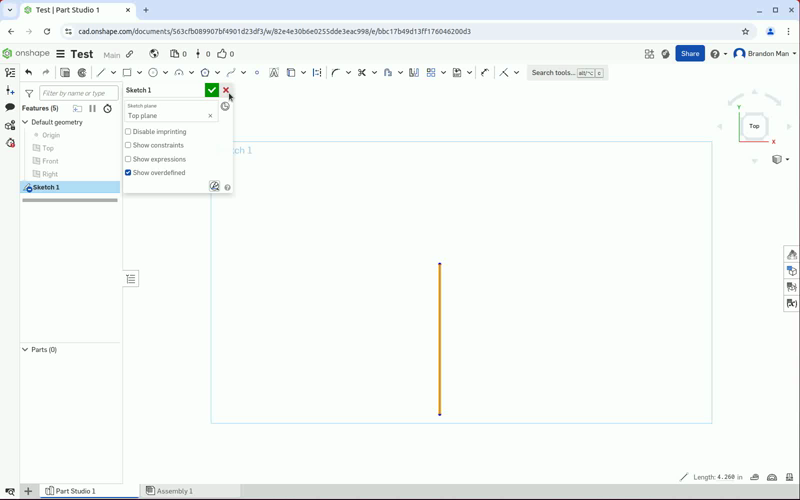
key(shift+h)
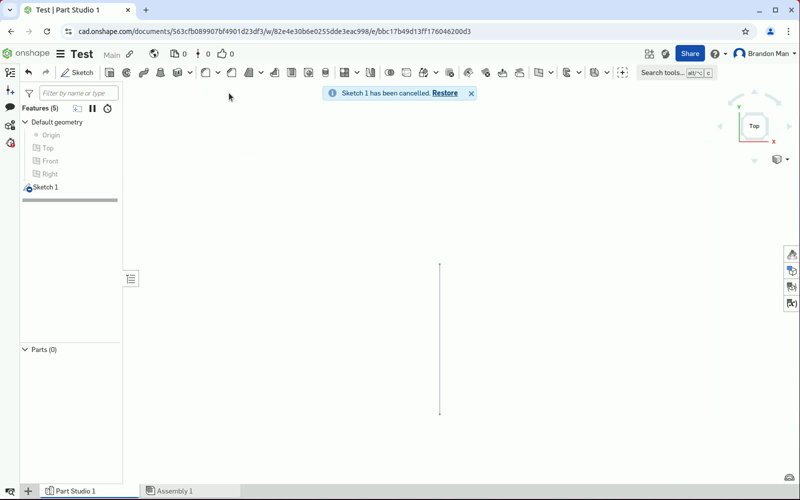
key(shift+s)
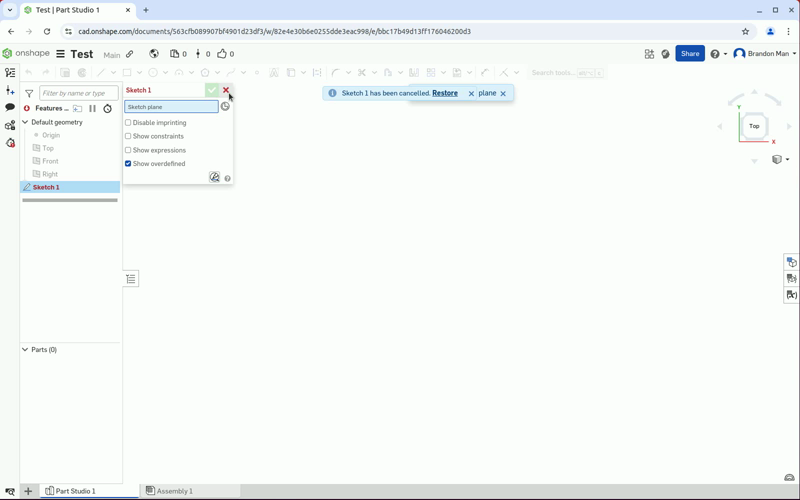
mouse_move(73, 150)
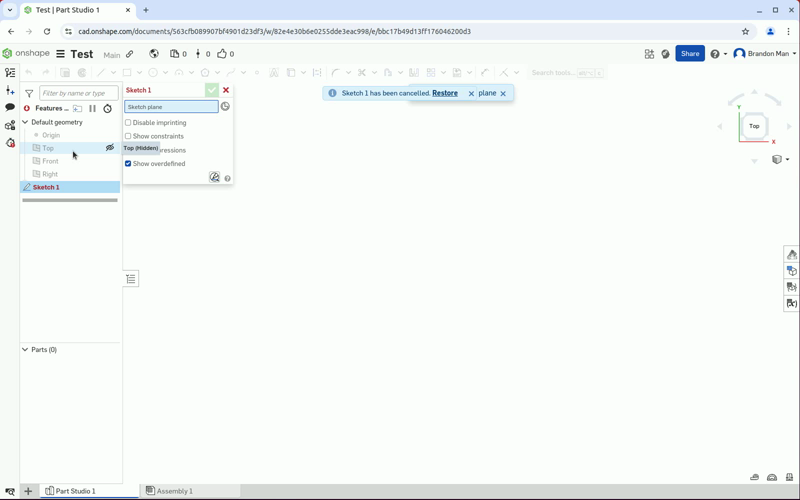
click(73, 150)
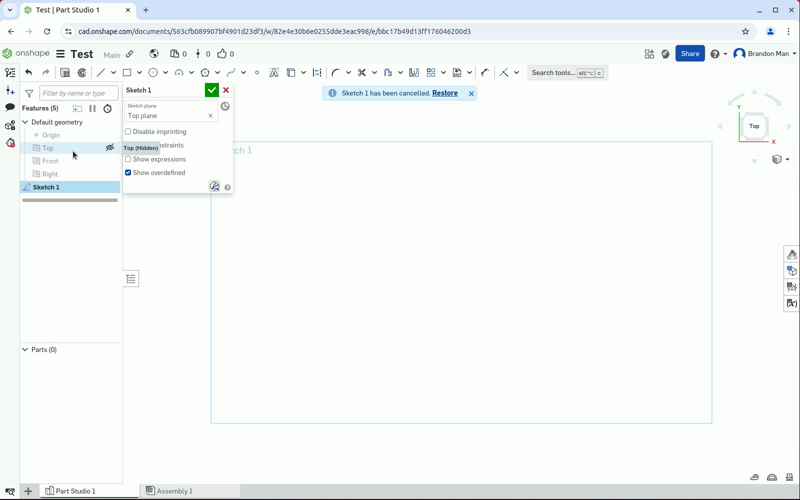
mouse_move(73, 352)
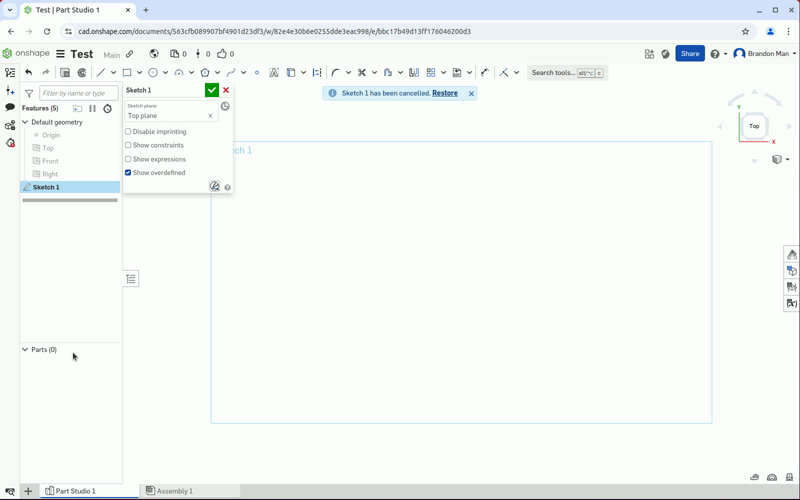
key(y)
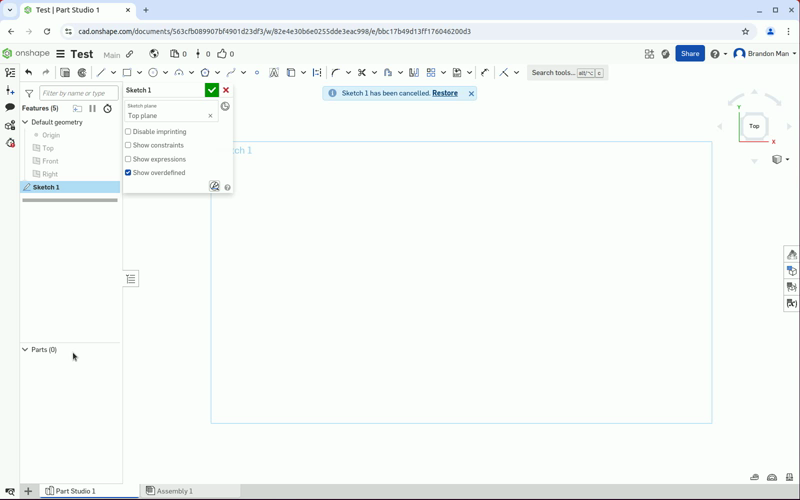
key(l)
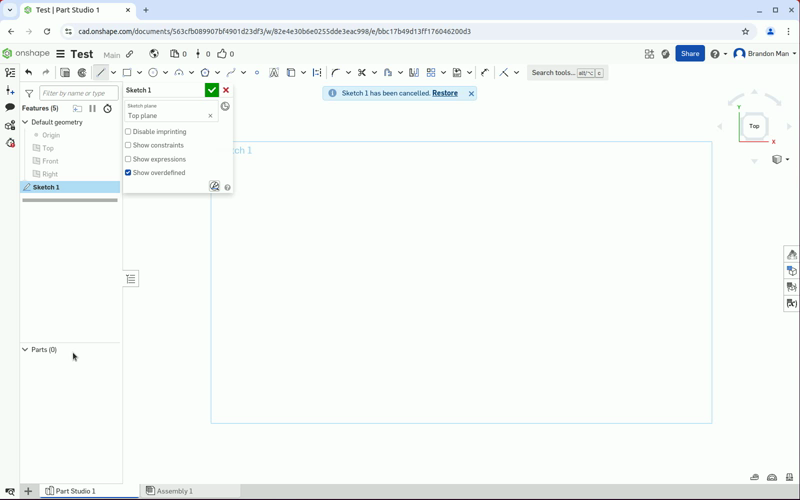
key_down(shift)
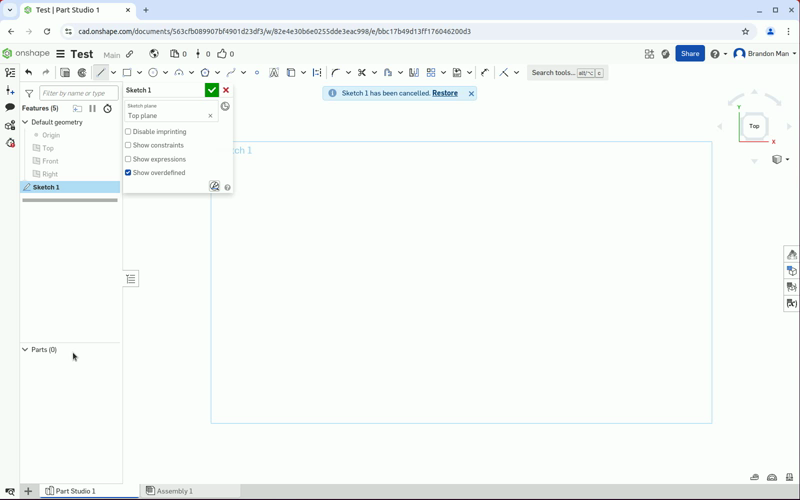
mouse_move(460, 329)
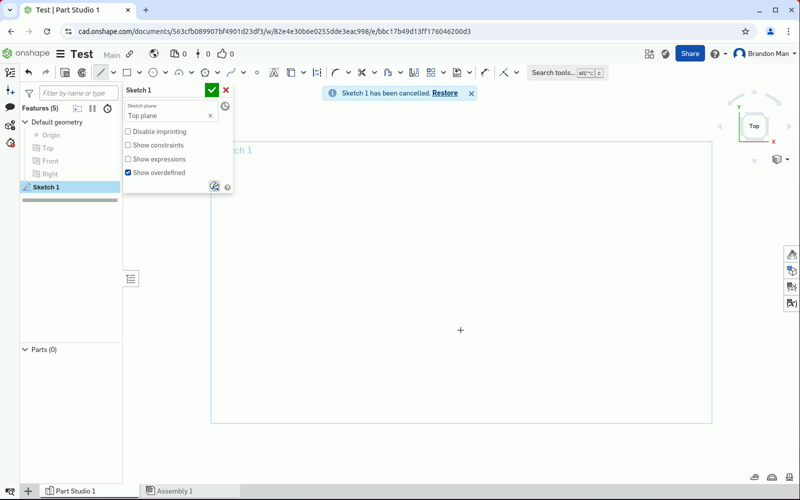
click(460, 329)
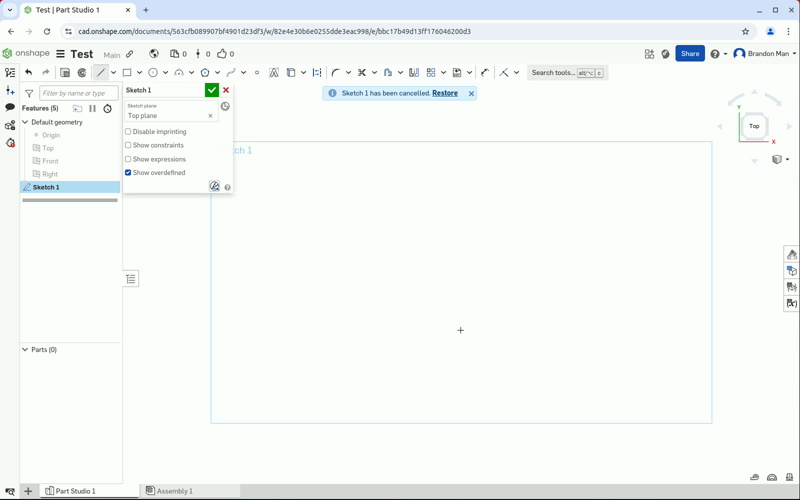
key_up(shift)
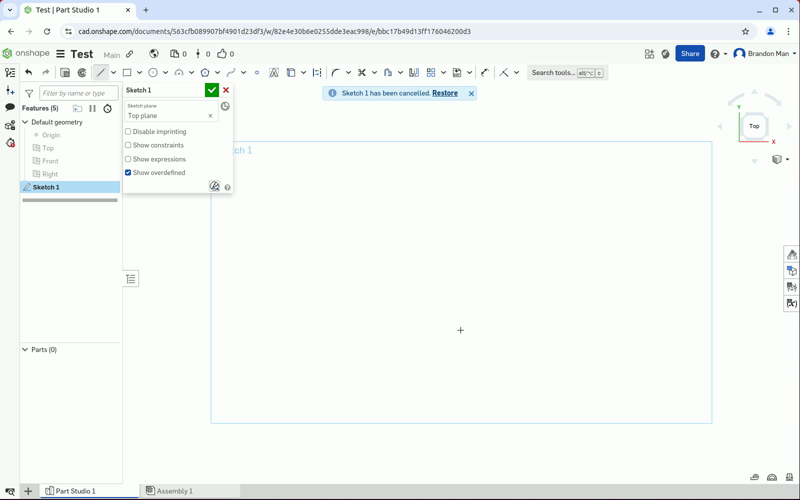
key_down(shift)
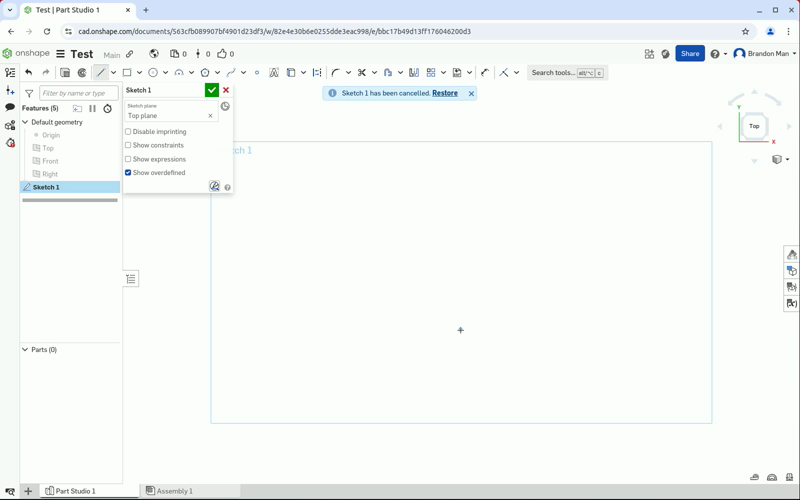
mouse_move(490, 329)
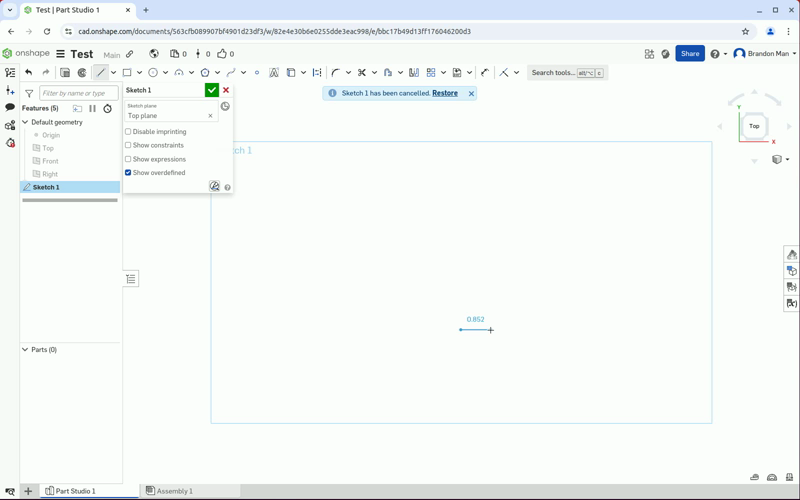
mouse_move(461, 329)
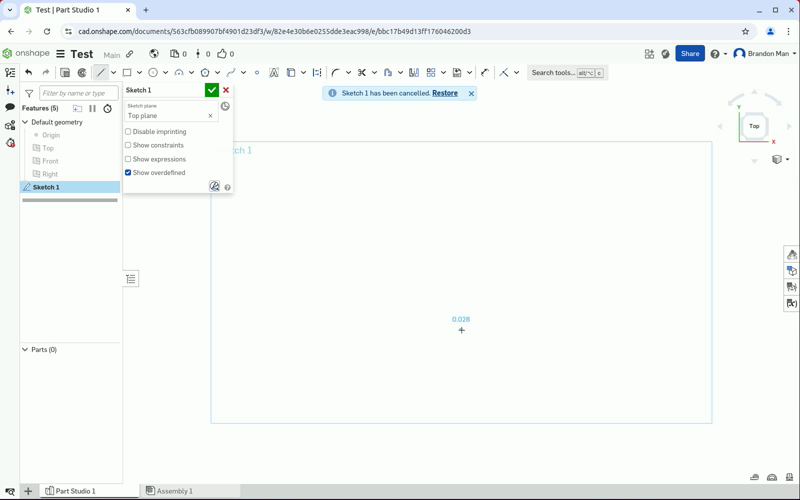
scroll(6)
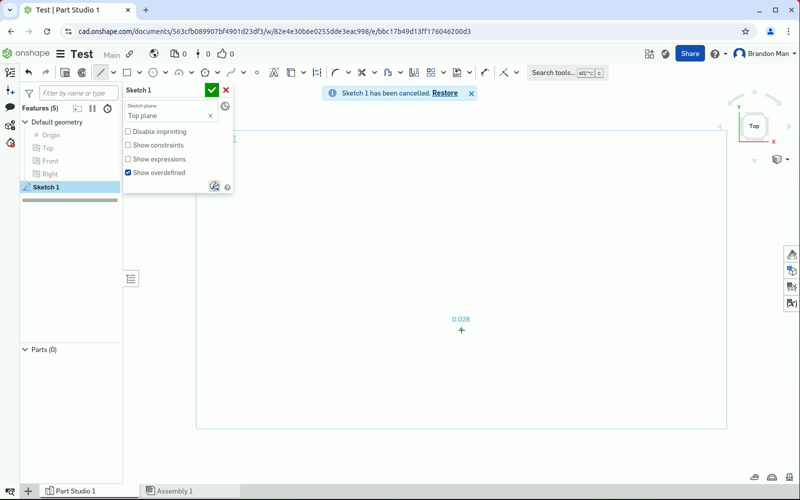
scroll(6)
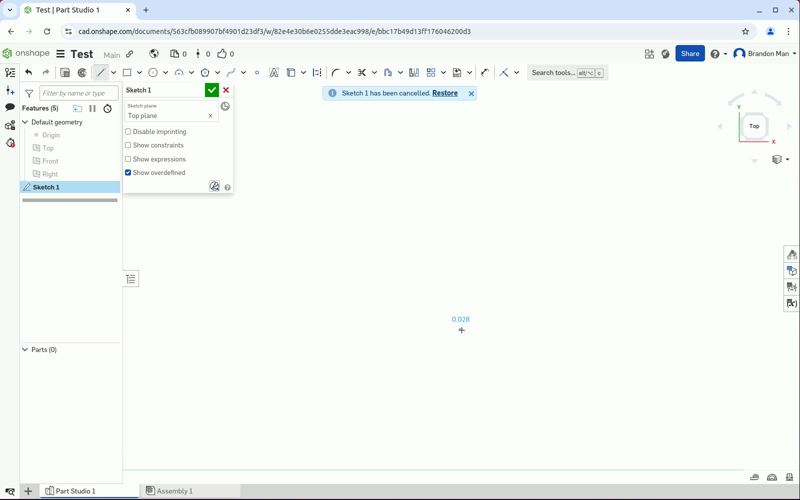
scroll(6)
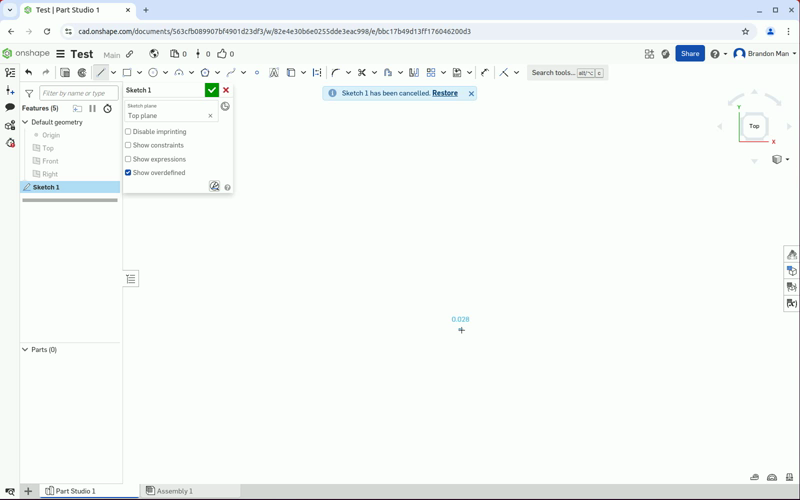
scroll(6)
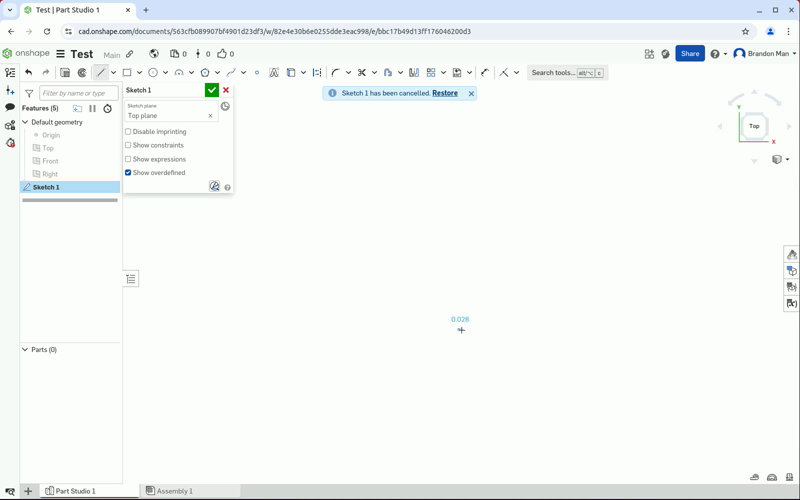
scroll(6)
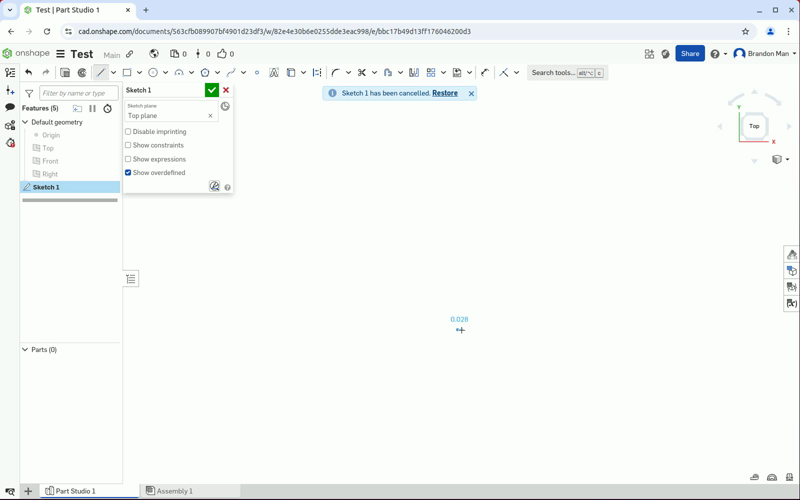
scroll(6)
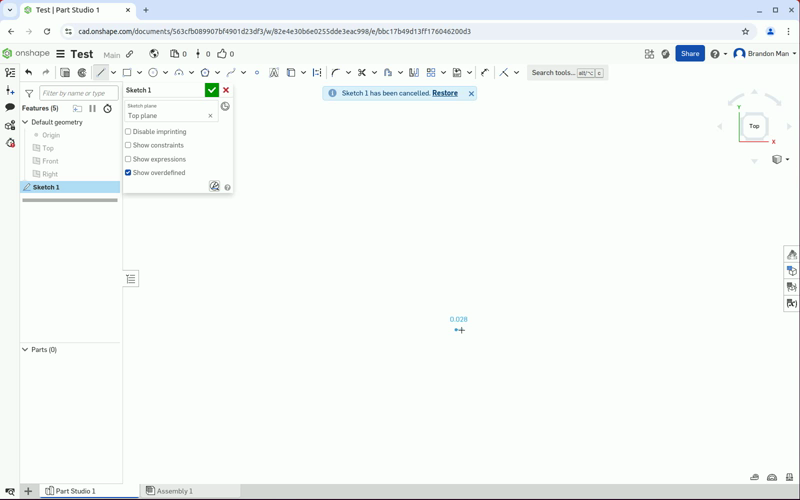
scroll(6)
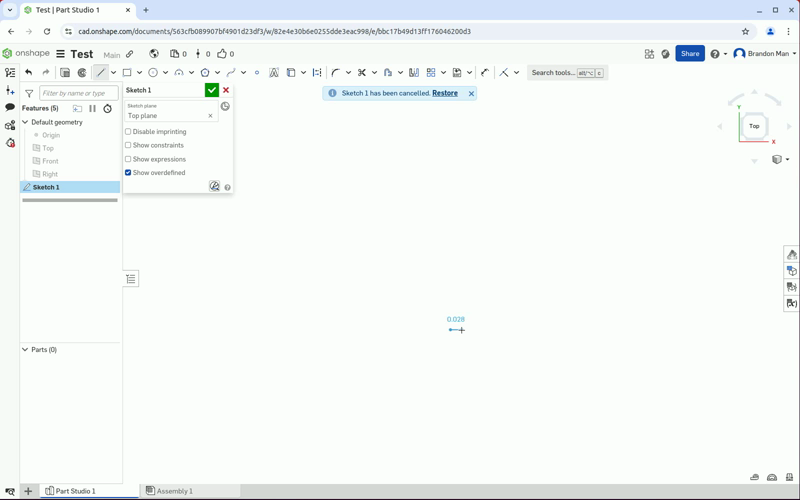
click(461, 329)
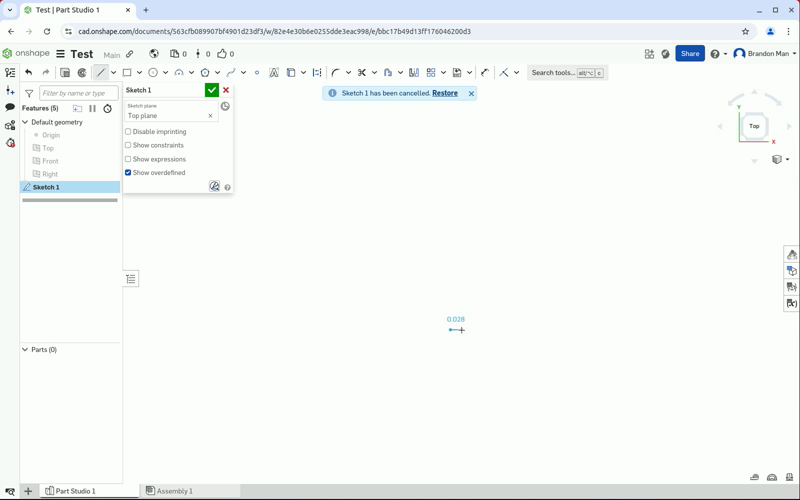
scroll(-6)
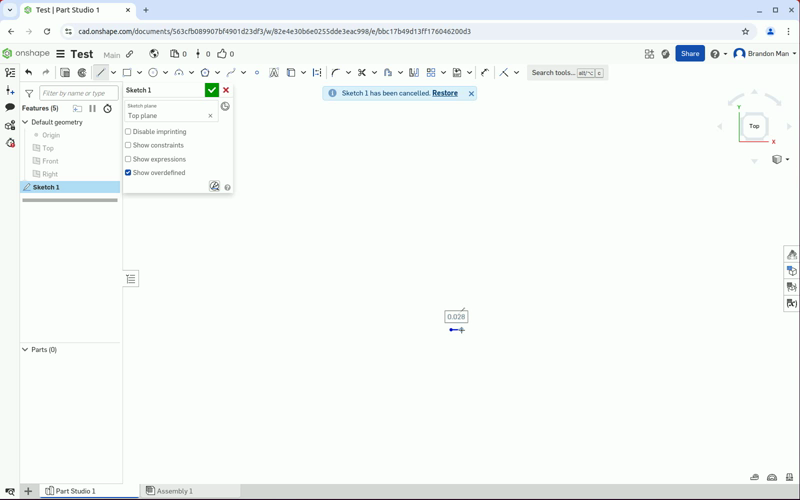
scroll(-6)
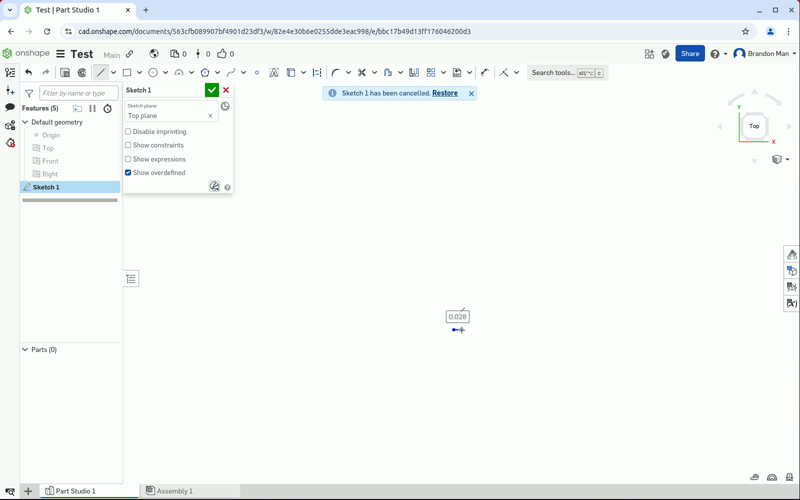
scroll(-6)
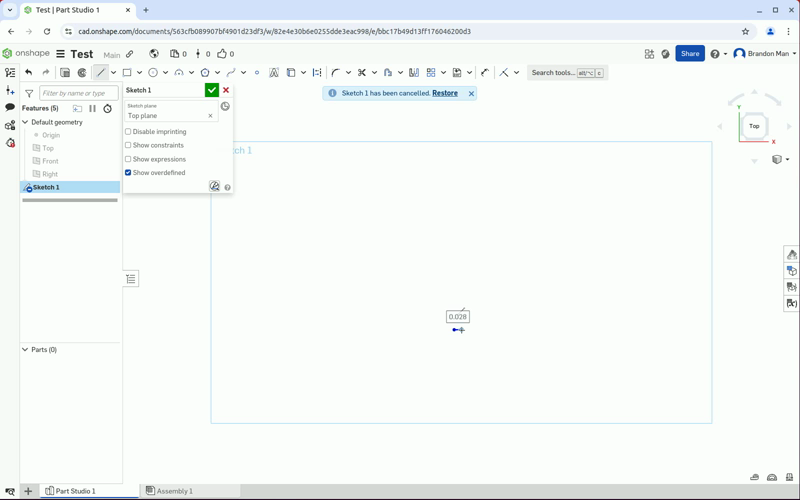
scroll(-6)
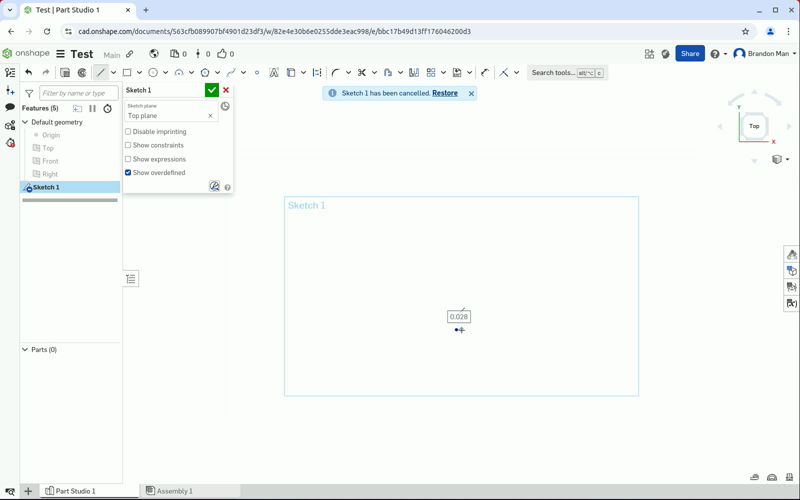
scroll(-6)
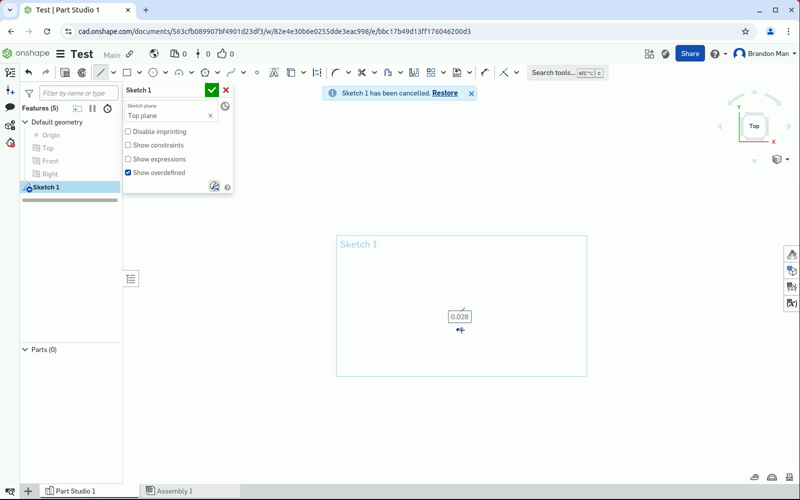
scroll(-6)
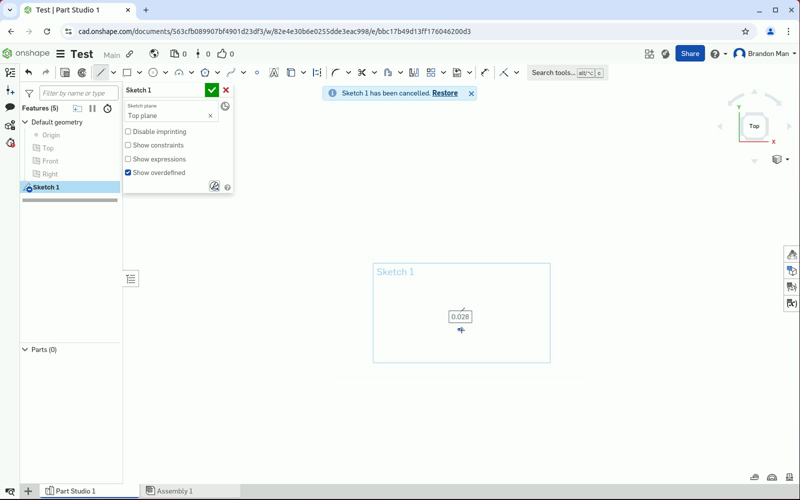
scroll(-6)
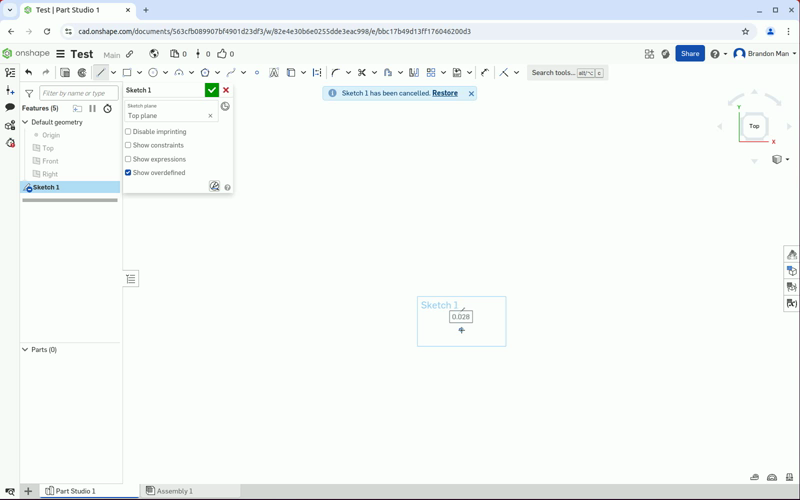
key_up(shift)
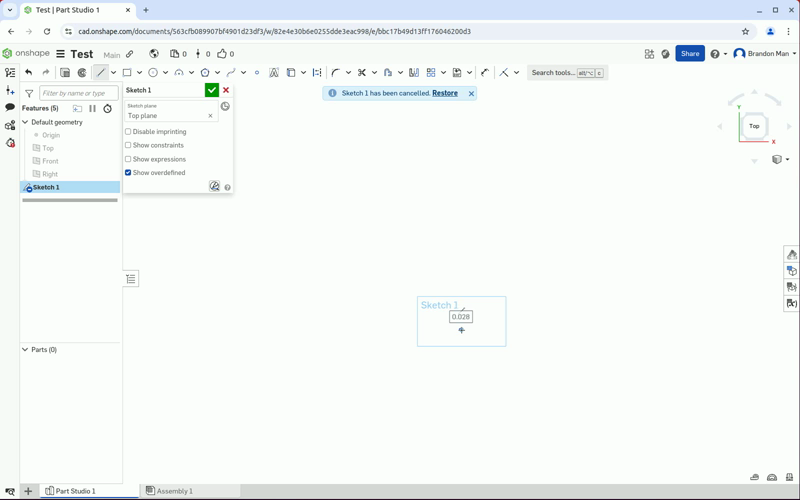
key(esc)
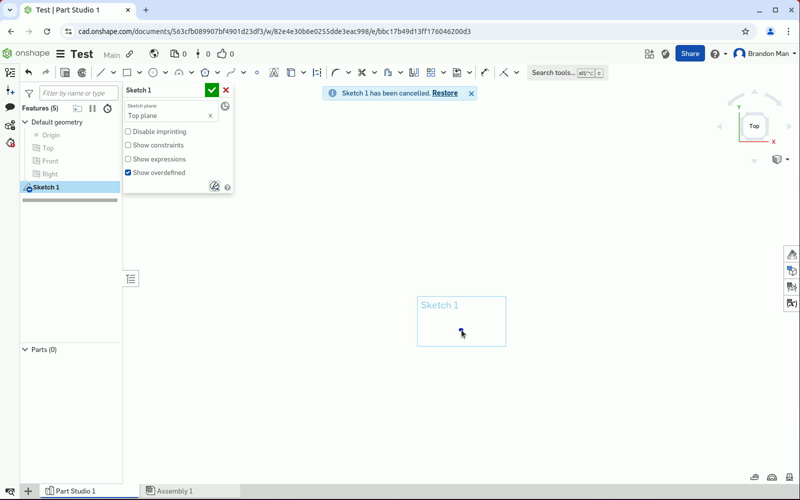
key(a)
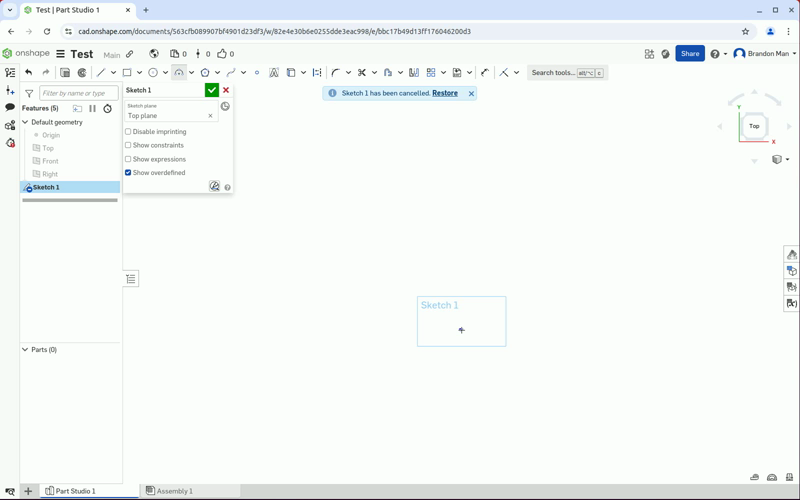
mouse_move(461, 329)
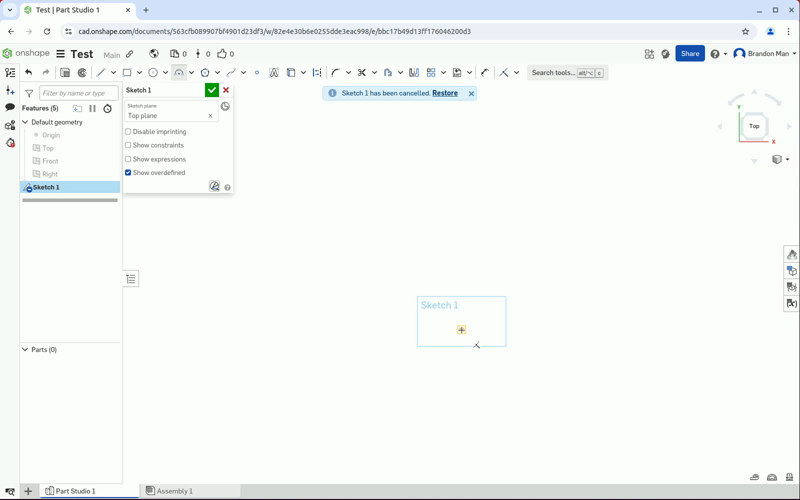
scroll(6)
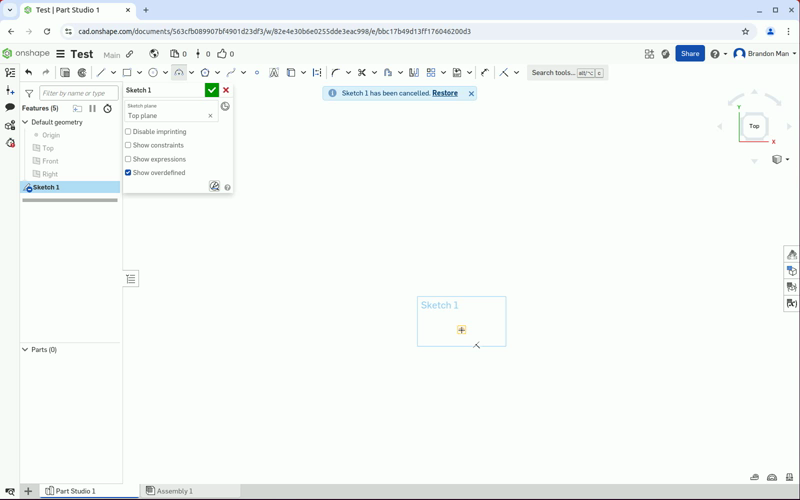
scroll(6)
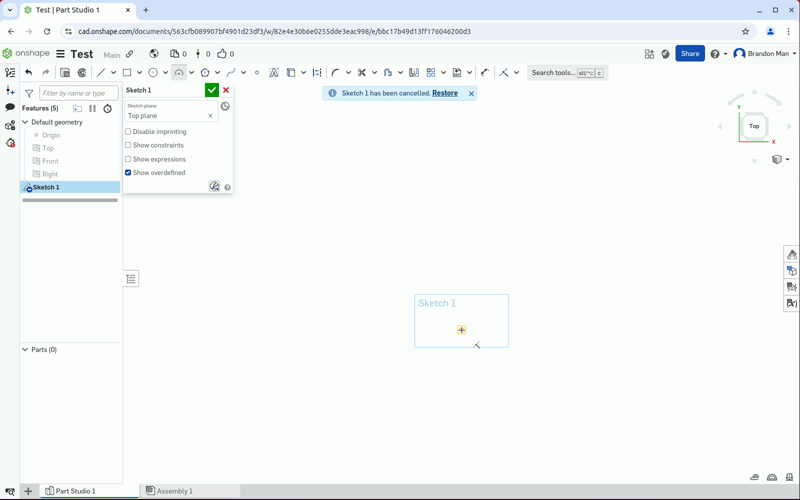
scroll(6)
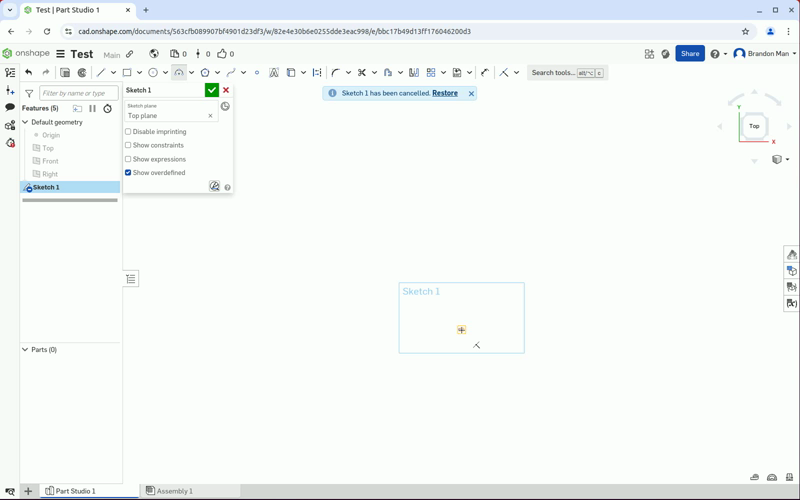
scroll(6)
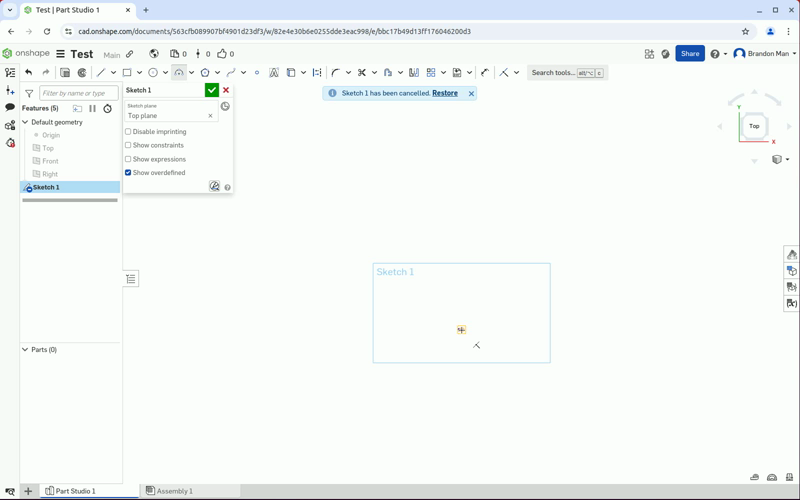
scroll(6)
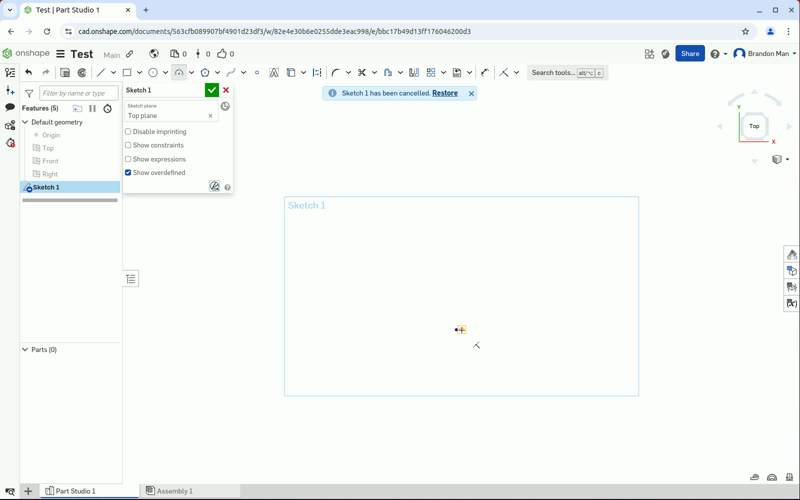
scroll(6)
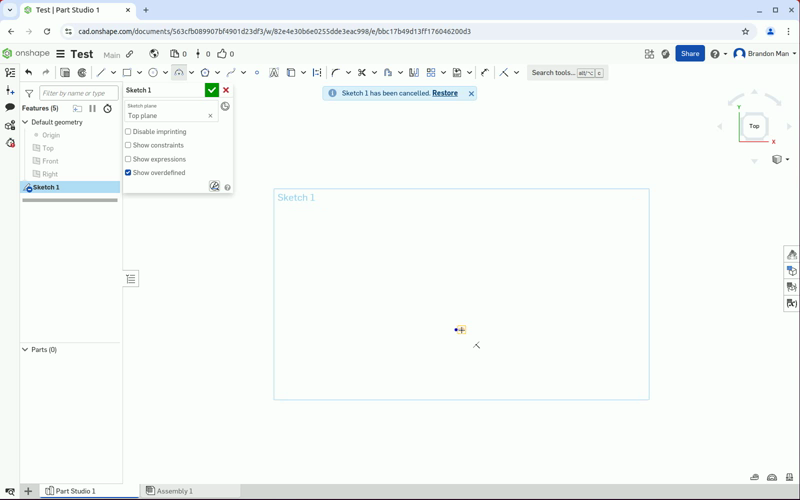
scroll(6)
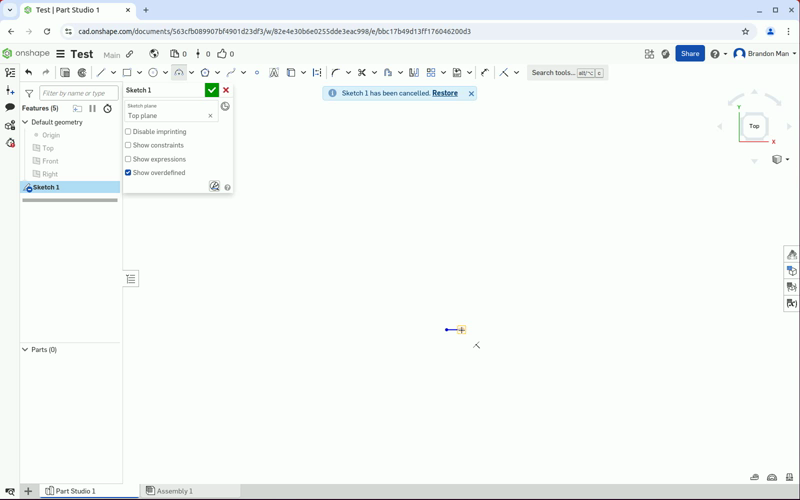
click(461, 329)
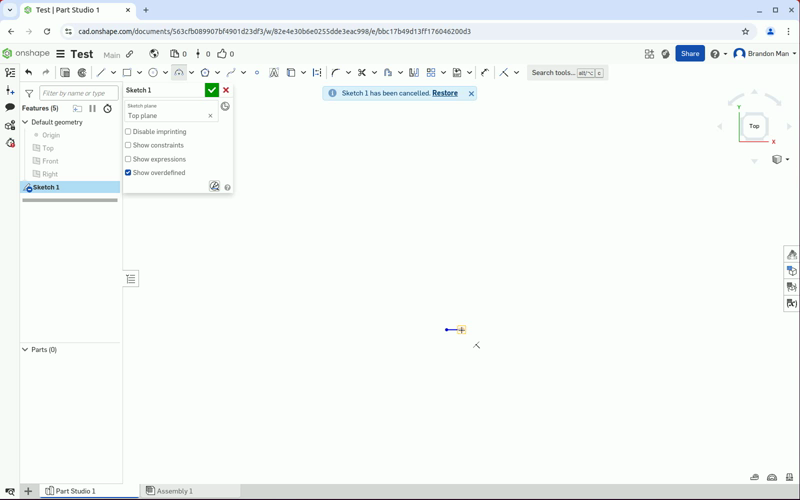
scroll(-6)
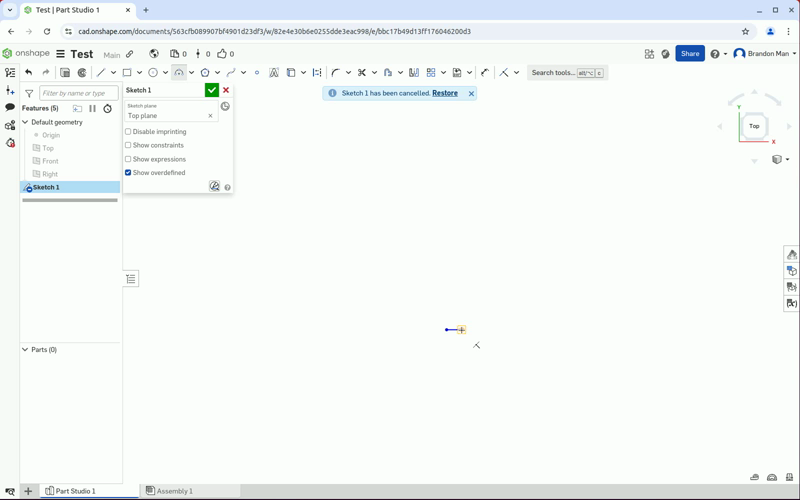
scroll(-6)
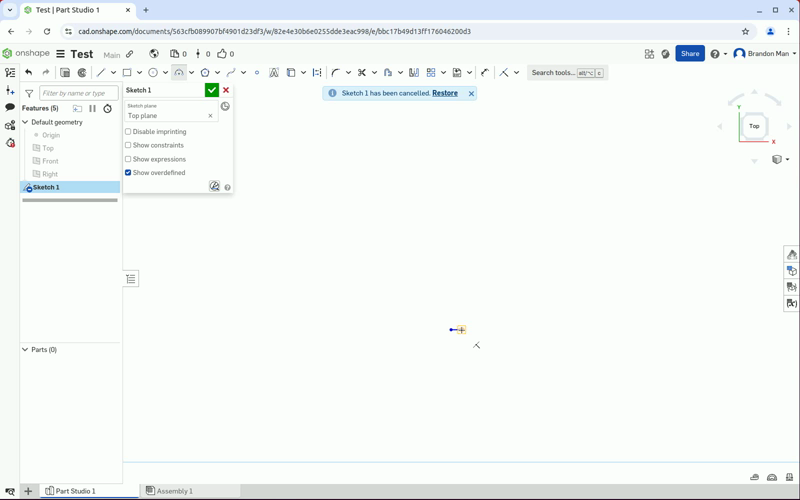
scroll(-6)
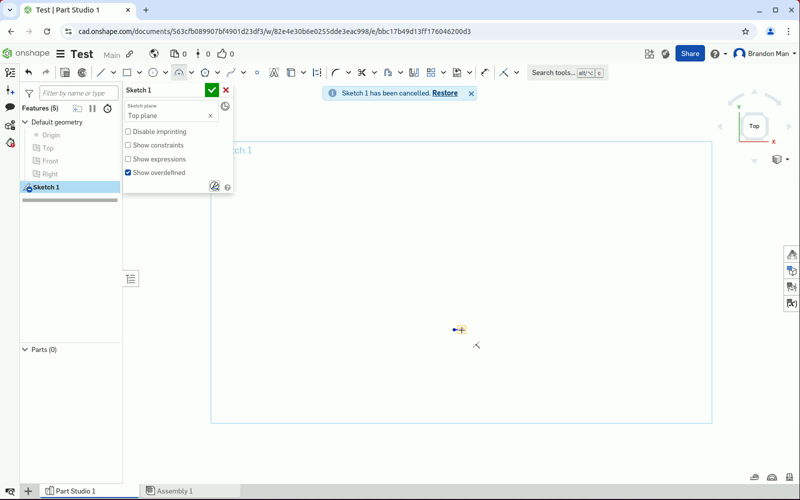
scroll(-6)
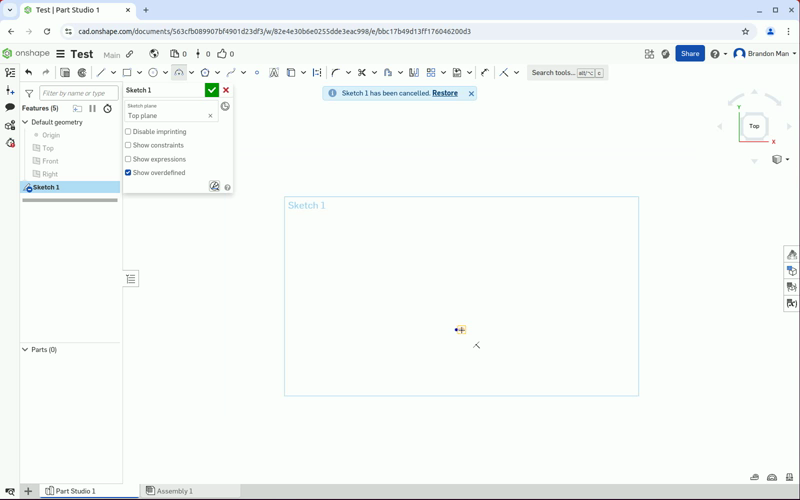
scroll(-6)
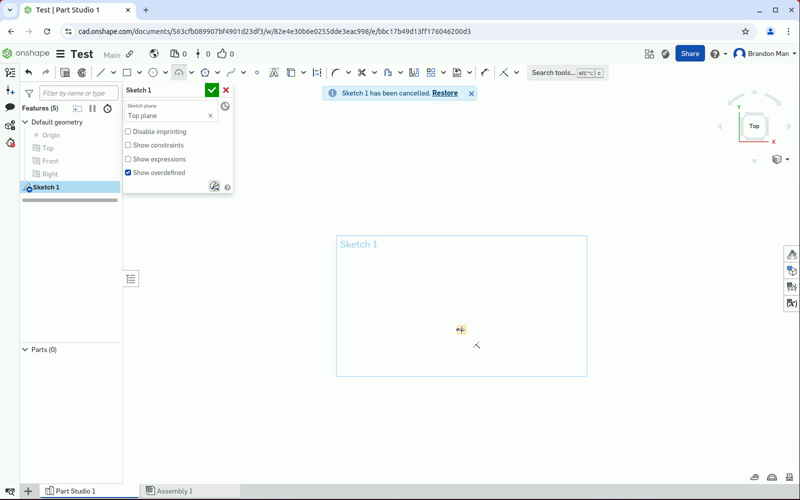
scroll(-6)
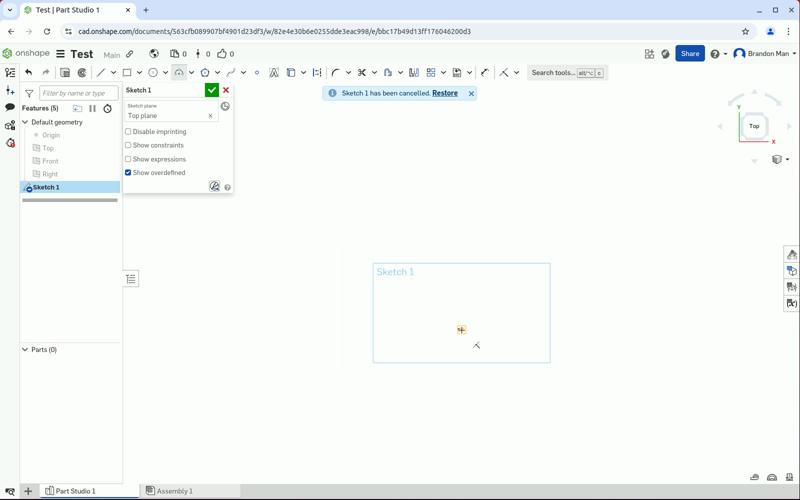
scroll(-6)
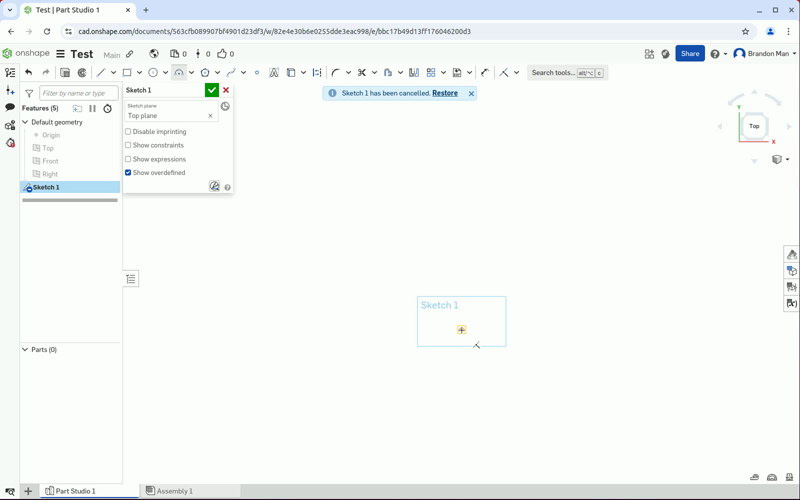
key_down(shift)
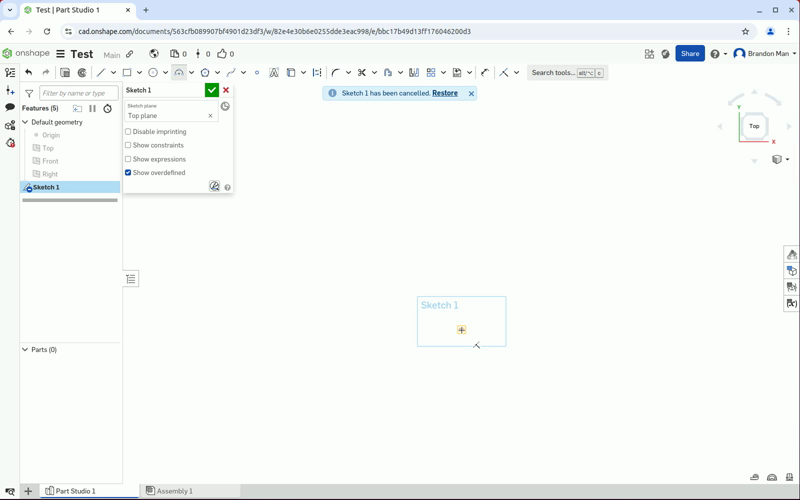
mouse_move(460, 234)
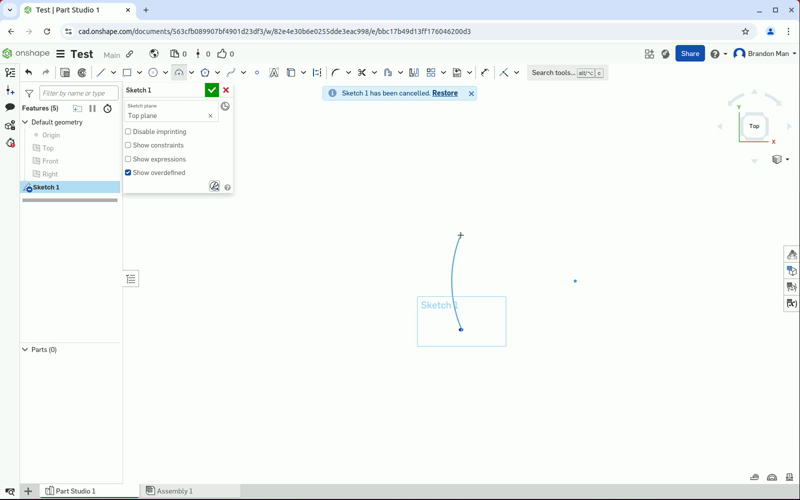
click(460, 234)
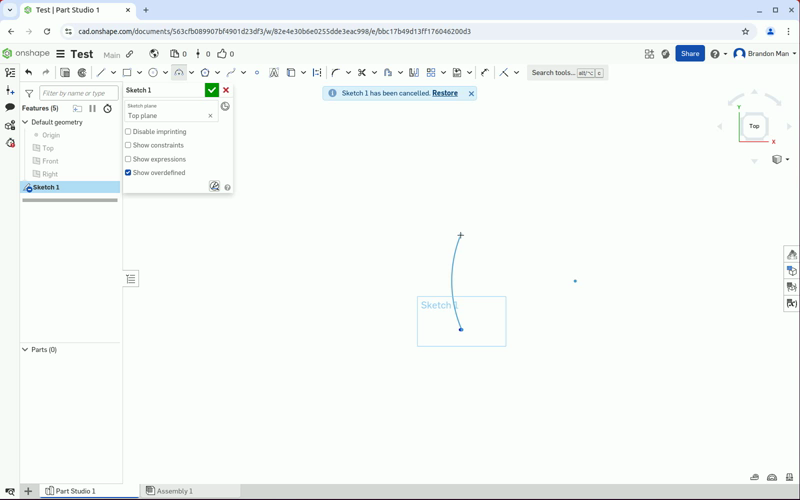
mouse_move(508, 281)
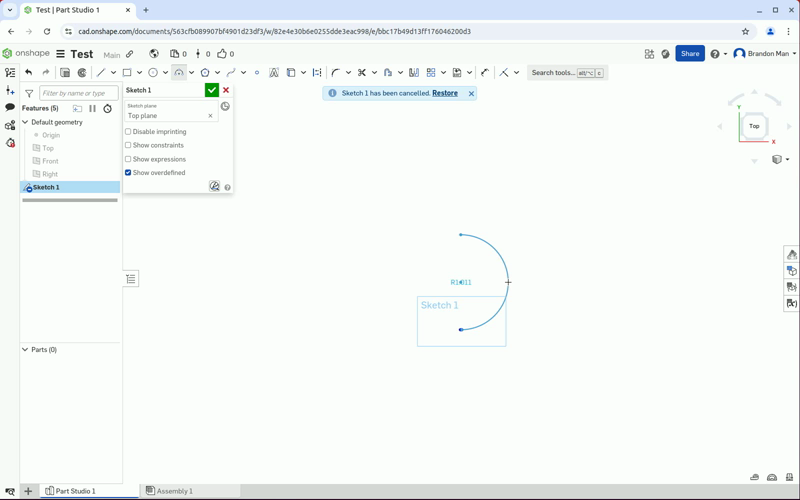
click(508, 281)
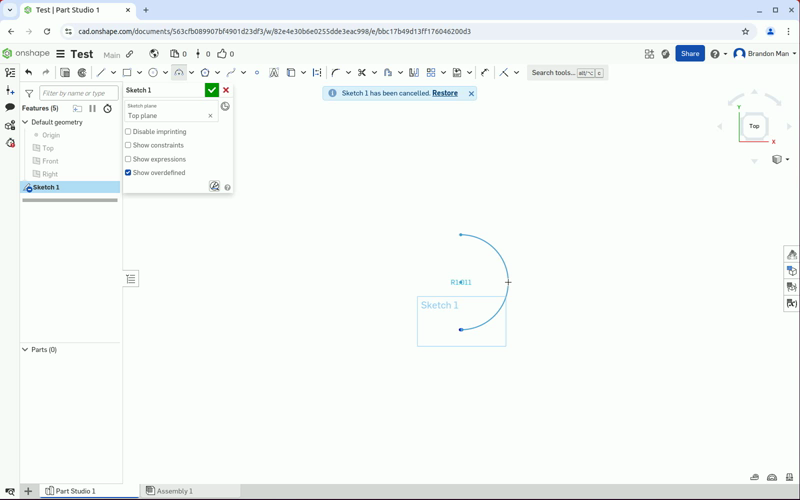
key_up(shift)
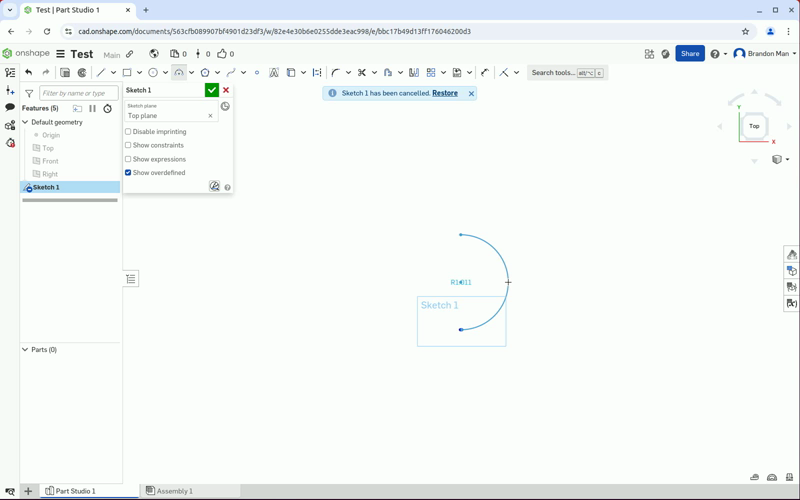
key(esc)
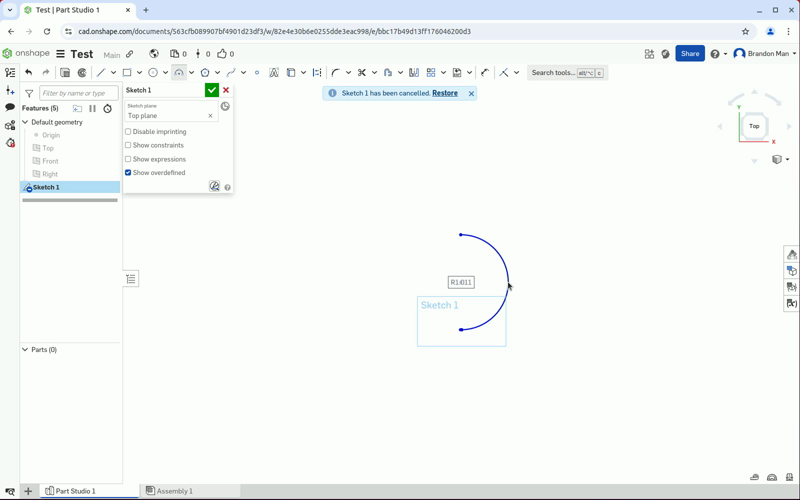
key(l)
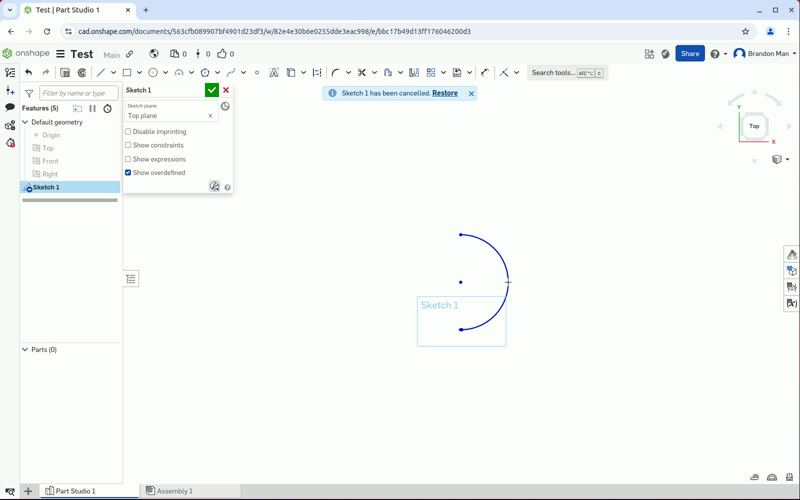
mouse_move(460, 234)
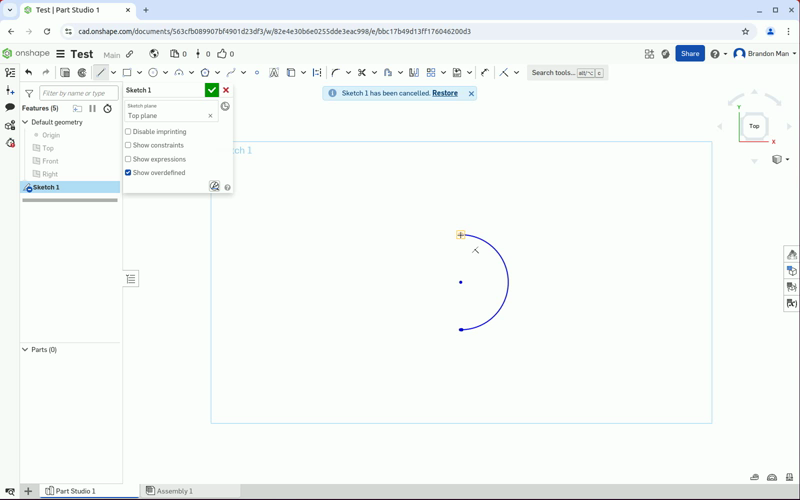
click(460, 234)
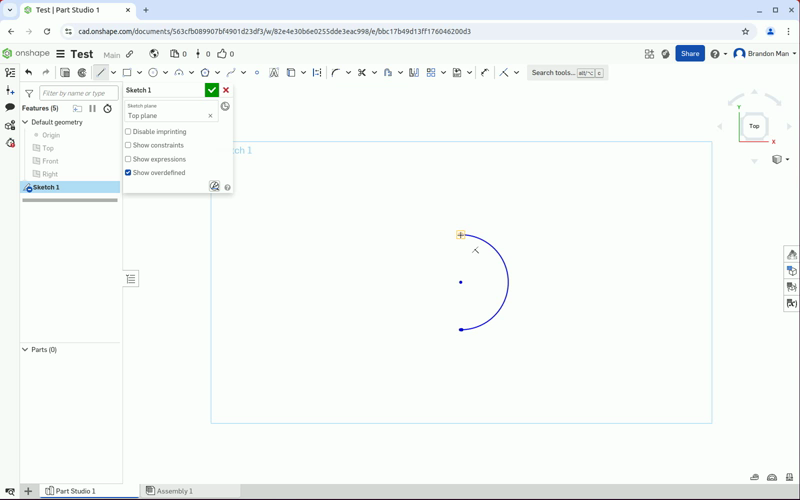
key_down(shift)
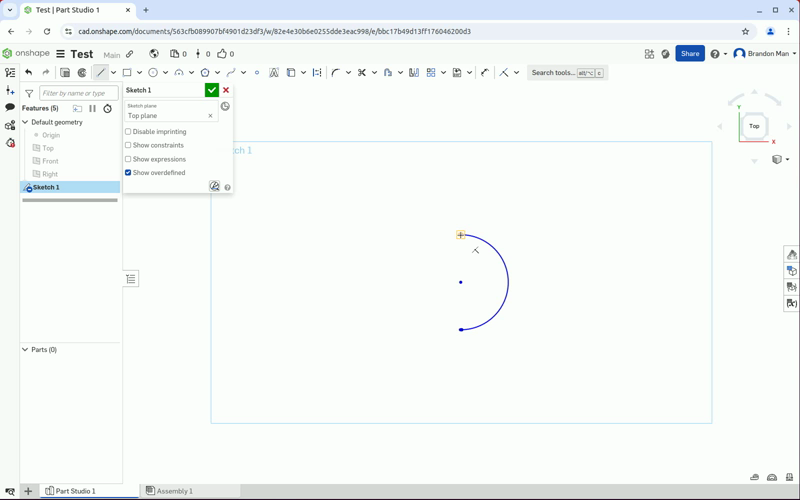
mouse_move(490, 234)
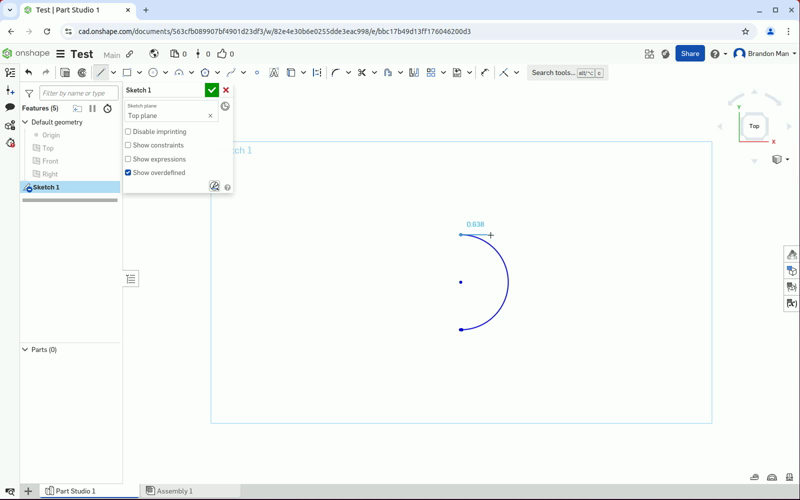
mouse_move(460, 245)
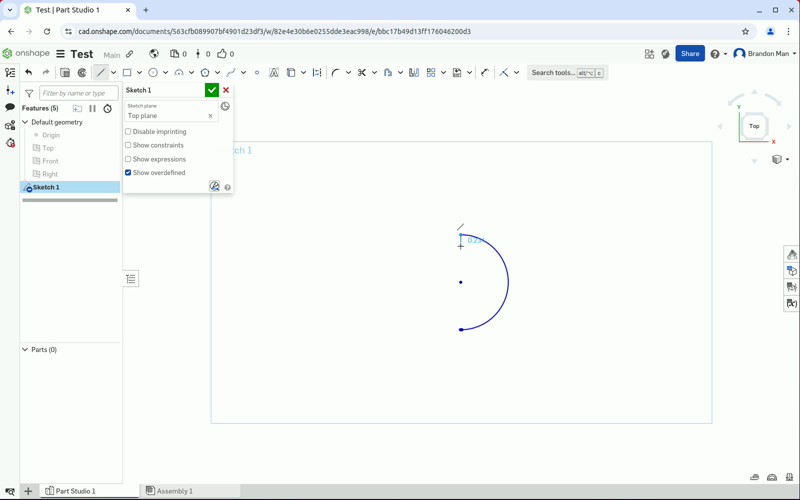
click(460, 245)
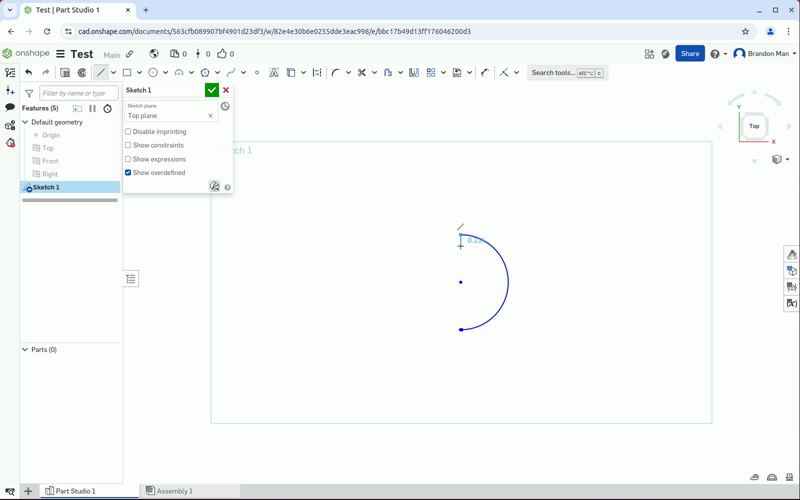
key_up(shift)
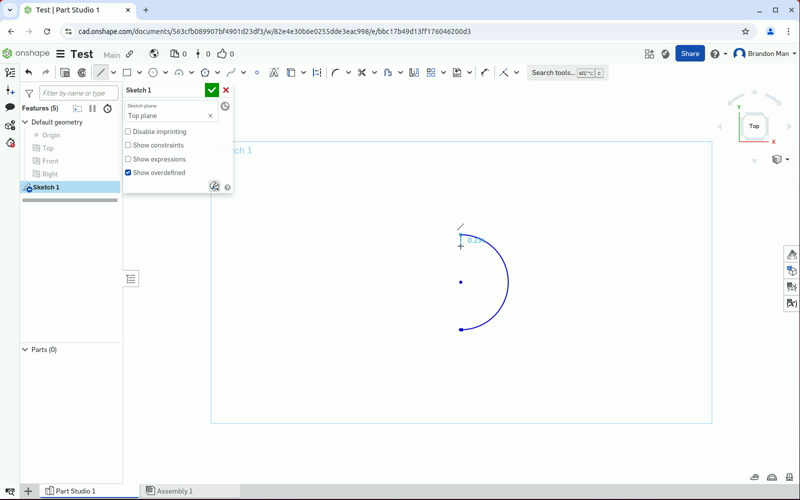
key(esc)
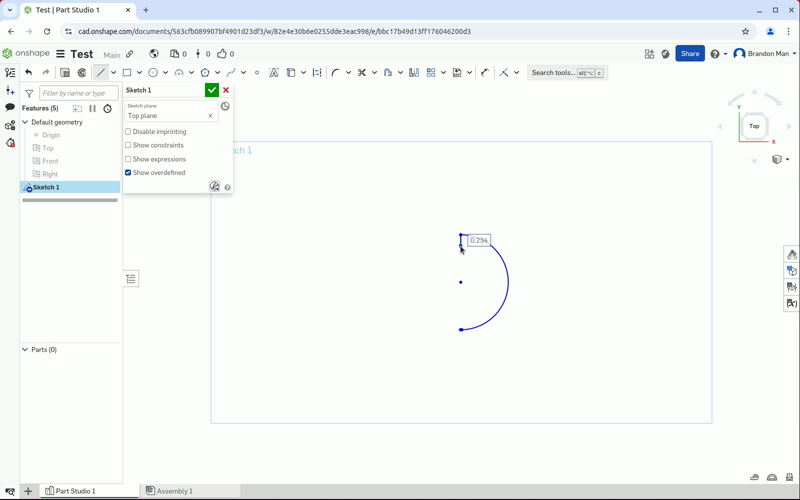
key(a)
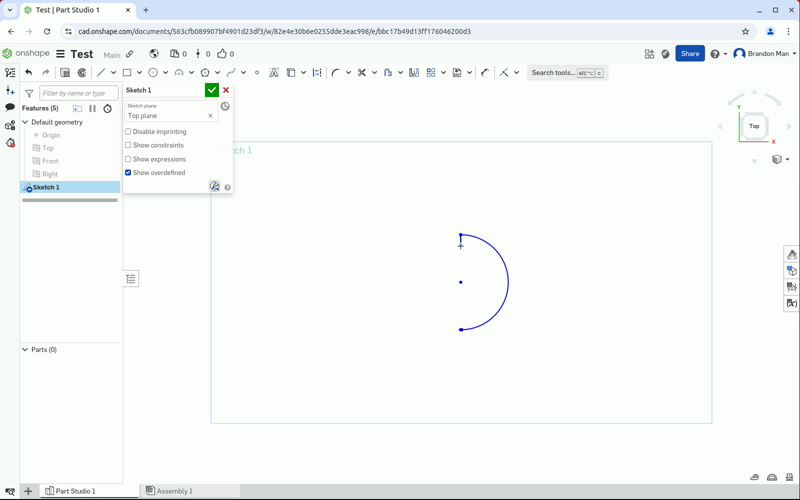
mouse_move(460, 245)
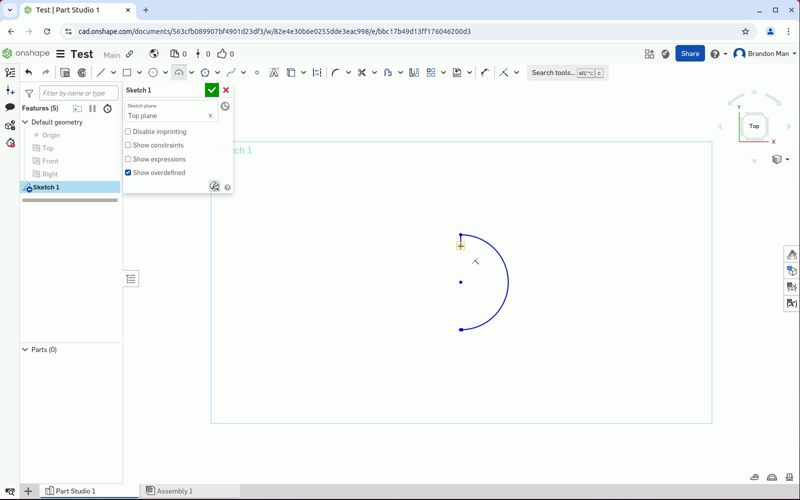
click(460, 245)
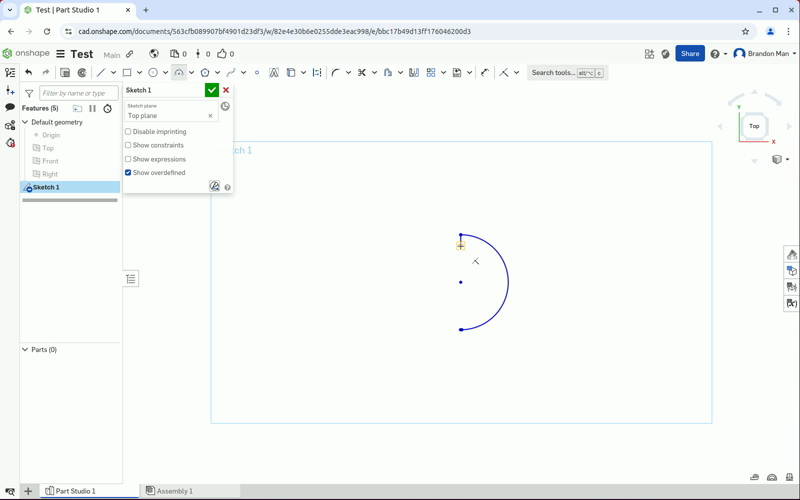
key_down(shift)
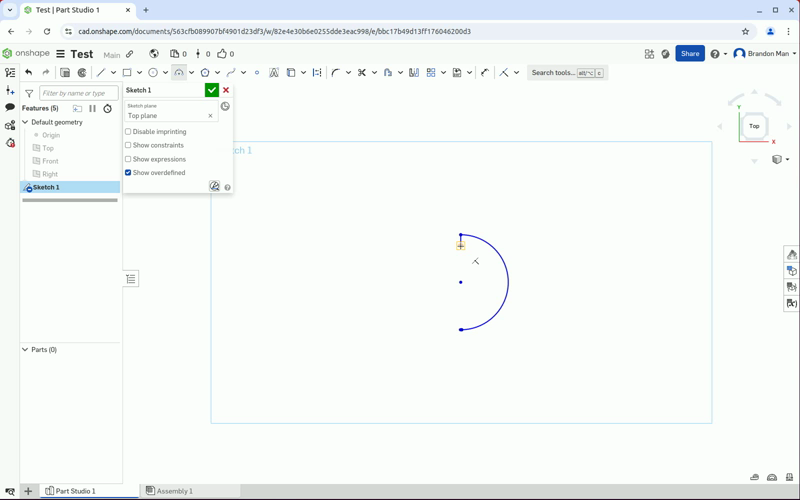
mouse_move(460, 318)
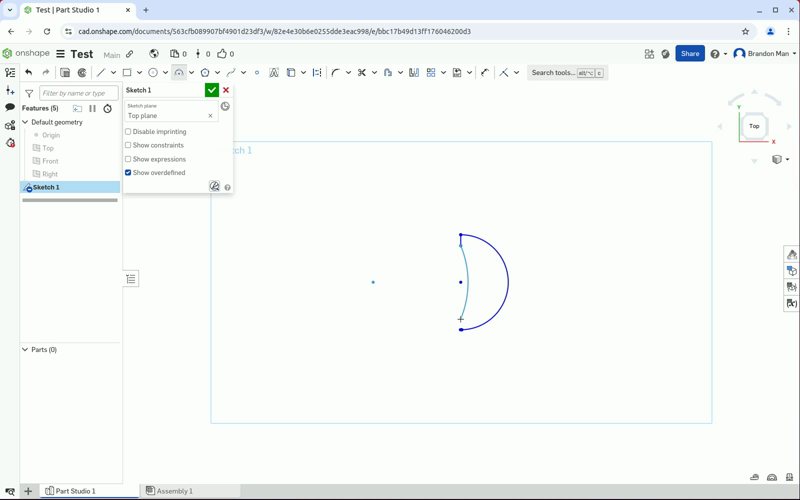
click(460, 318)
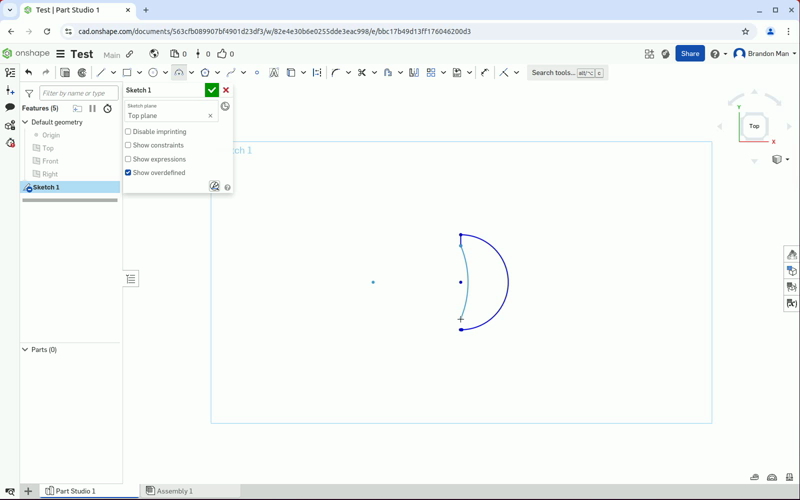
mouse_move(497, 282)
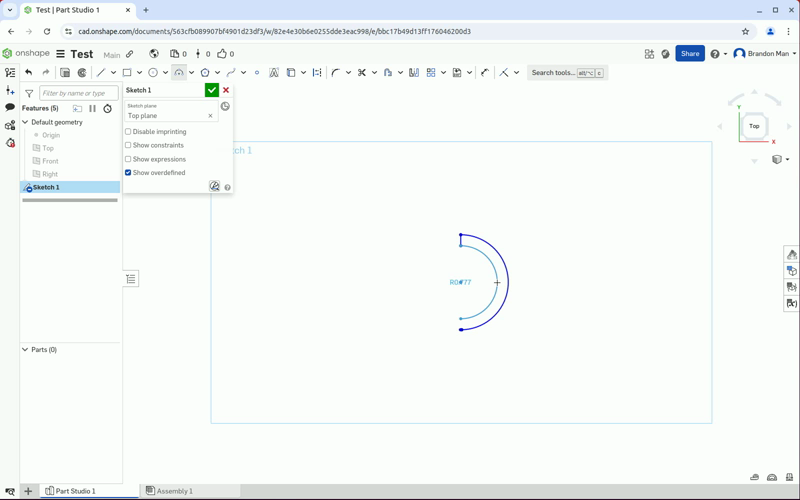
click(497, 282)
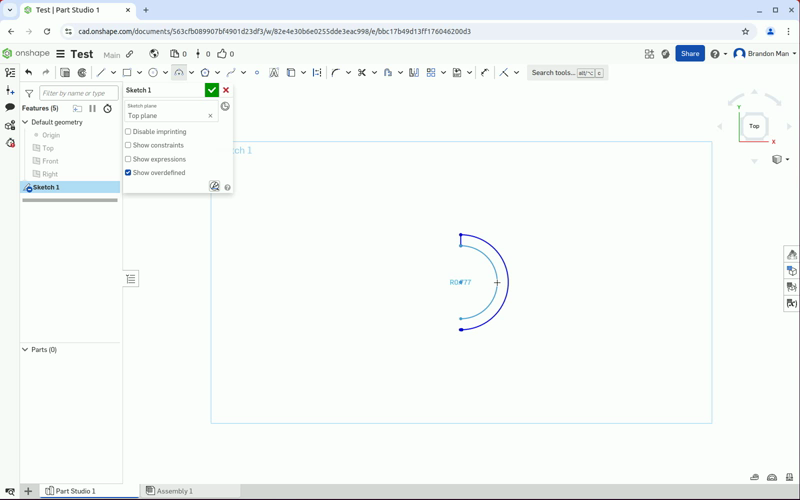
key_up(shift)
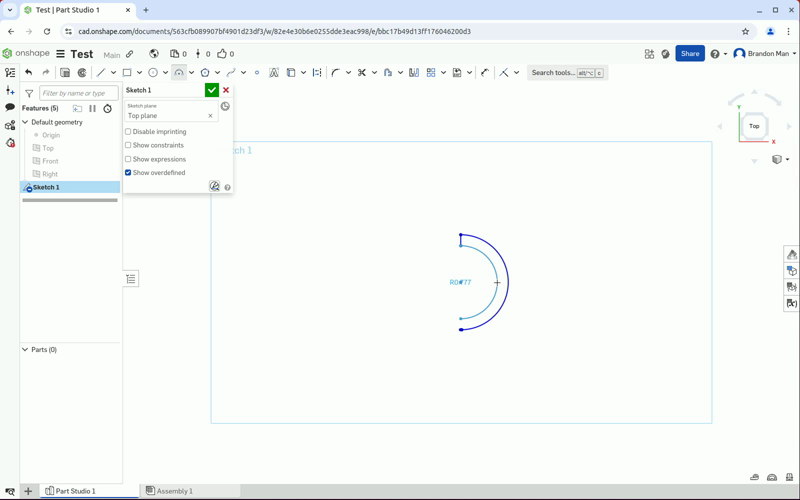
key(esc)
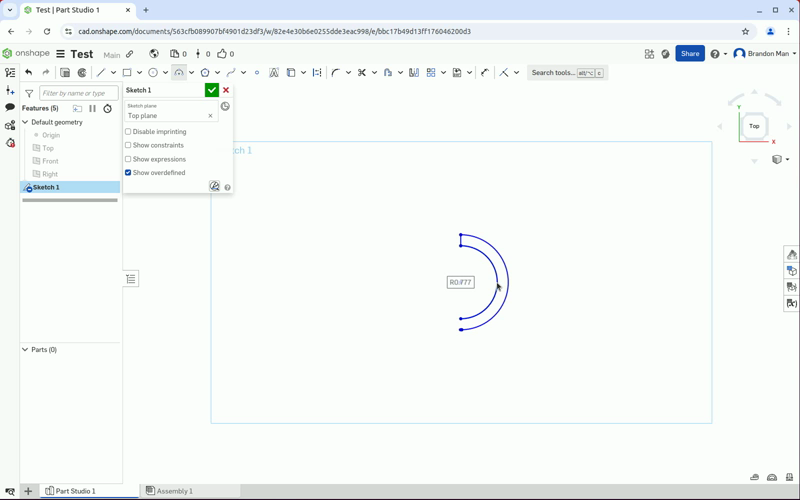
key(l)
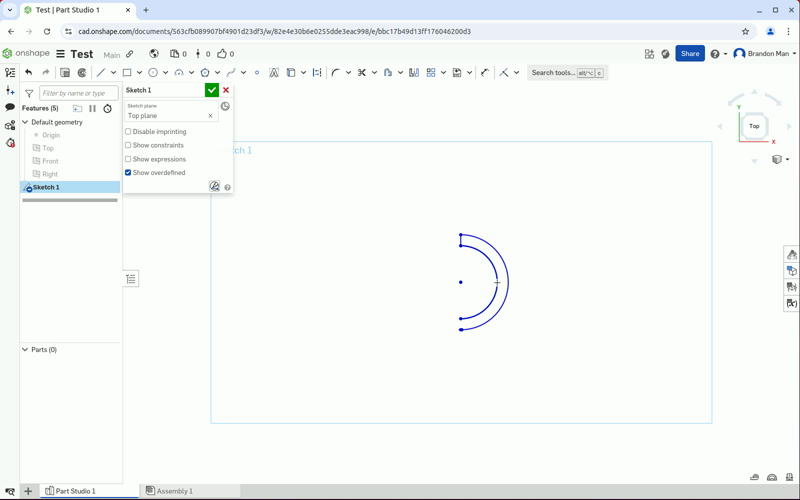
mouse_move(460, 318)
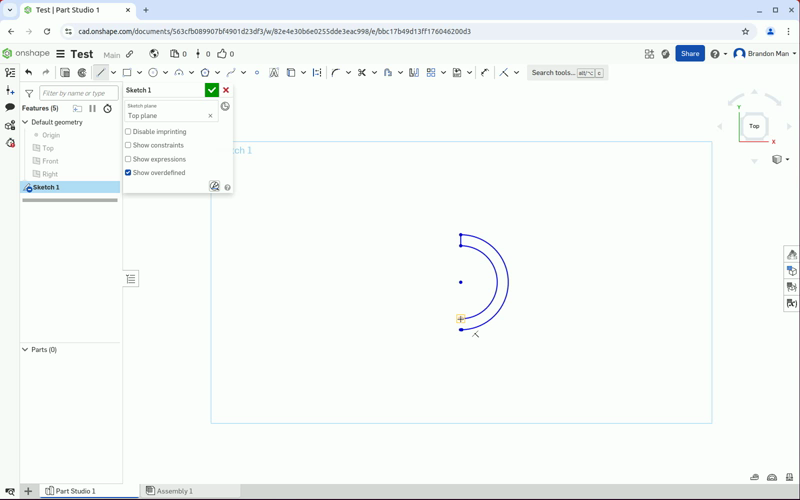
click(460, 318)
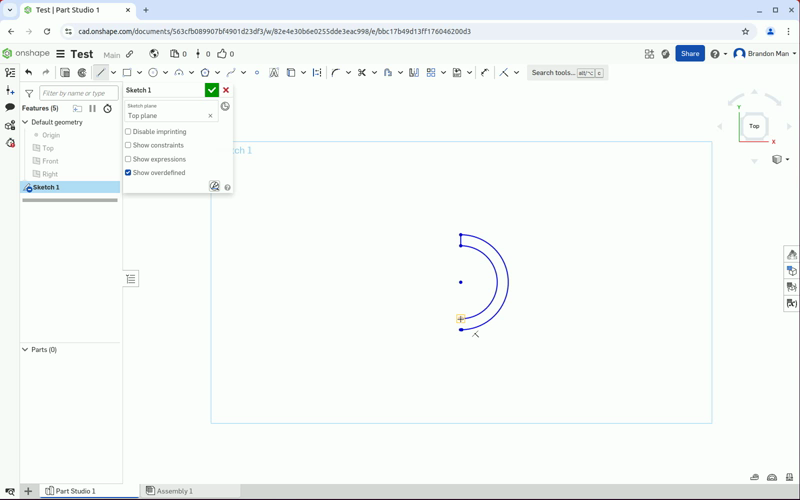
mouse_move(490, 318)
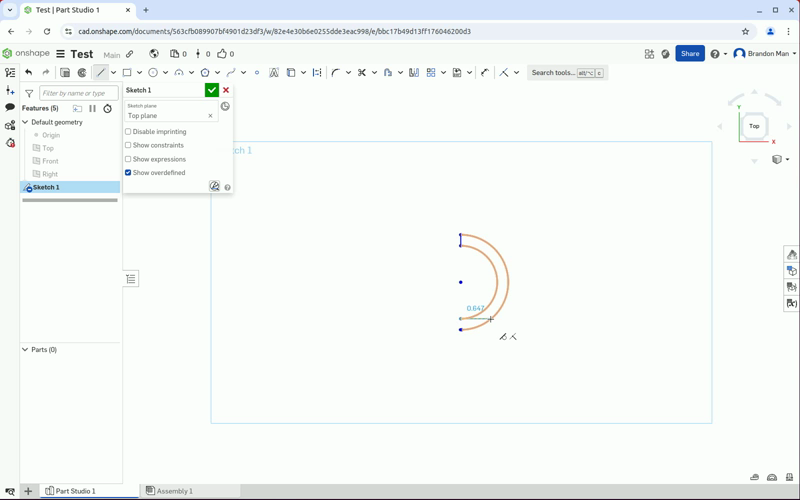
key_down(shift)
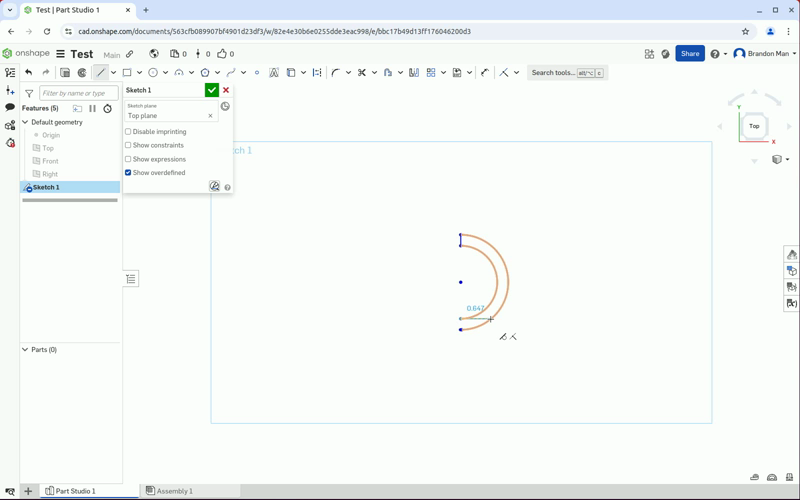
mouse_move(460, 329)
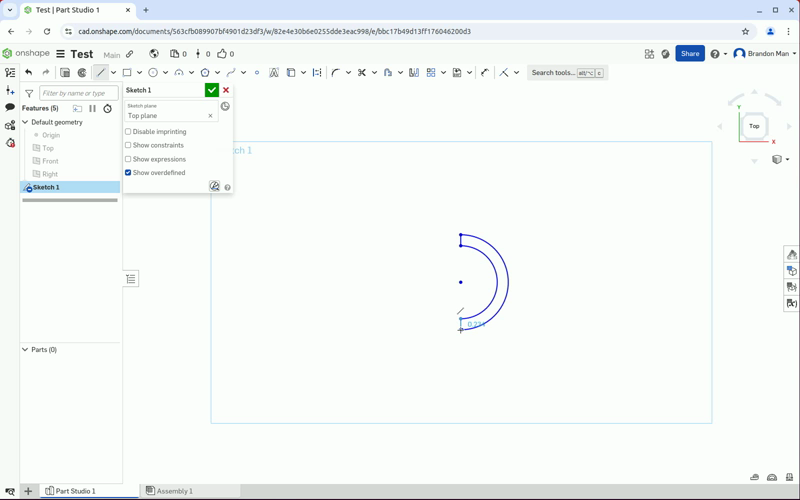
scroll(6)
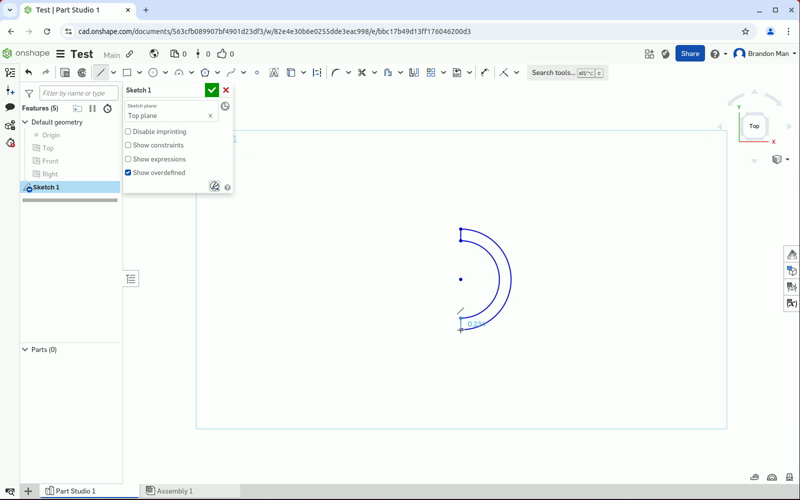
scroll(6)
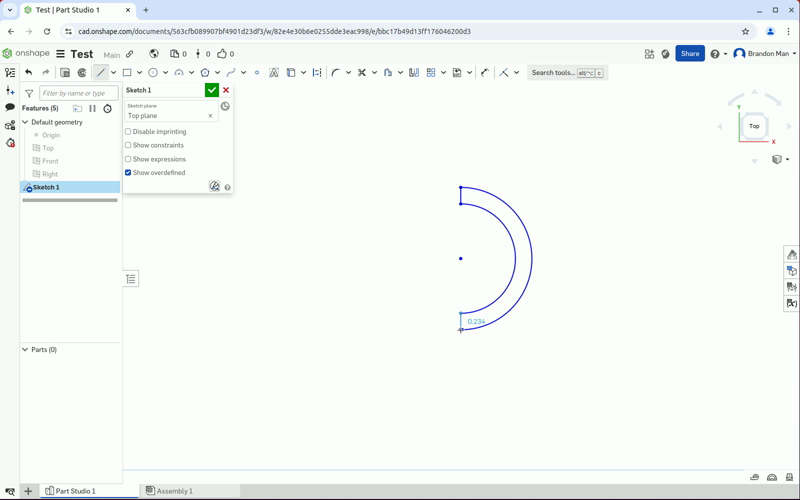
scroll(6)
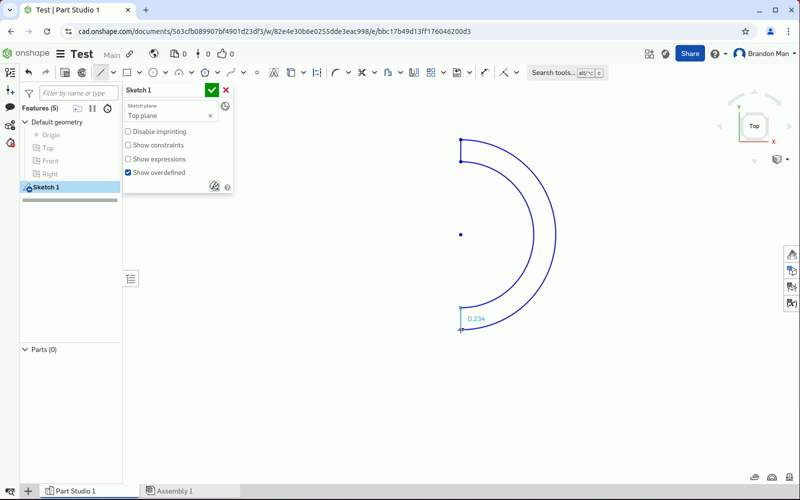
scroll(6)
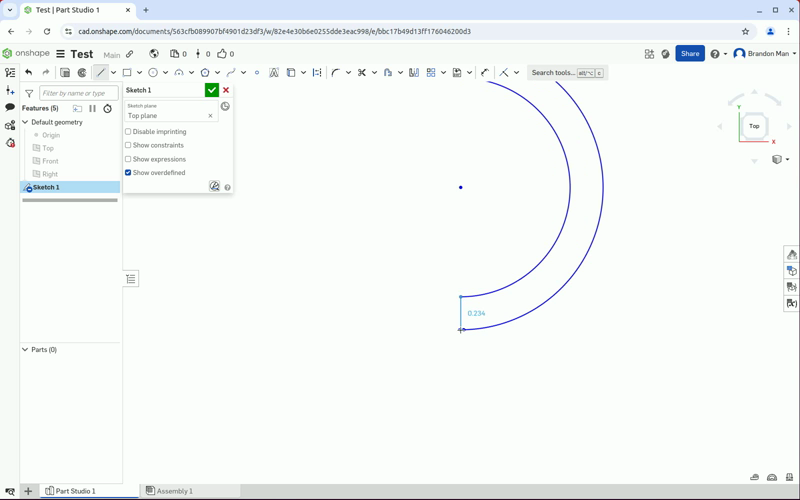
scroll(6)
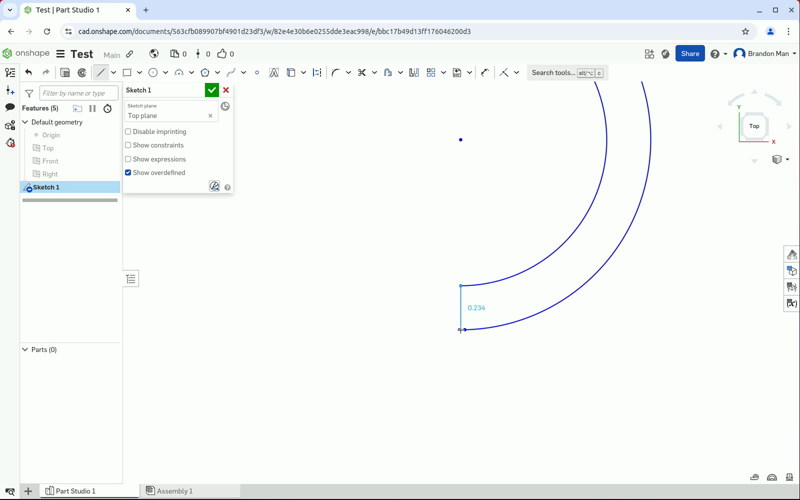
scroll(6)
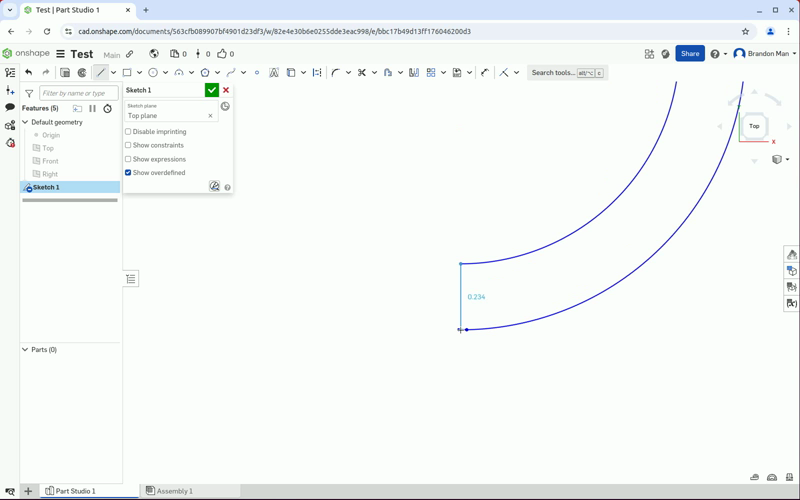
scroll(6)
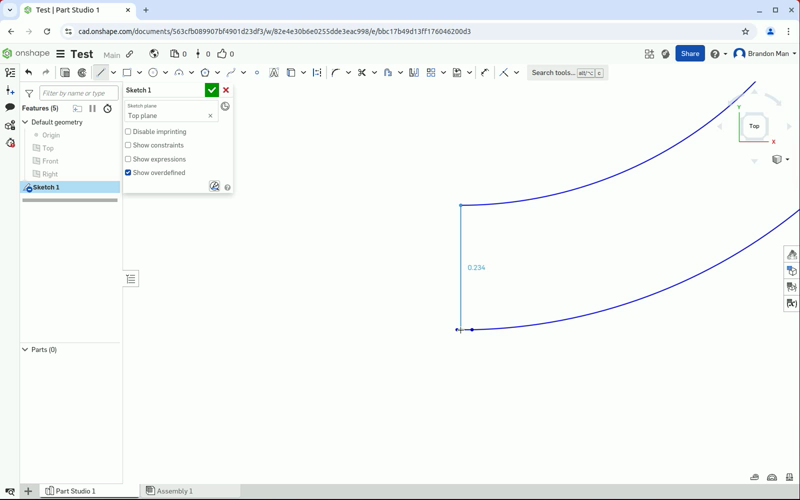
key_up(shift)
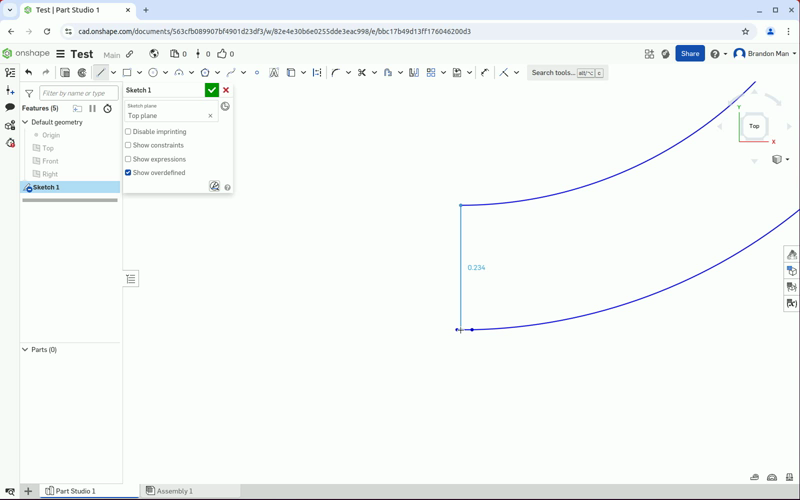
click(460, 329)
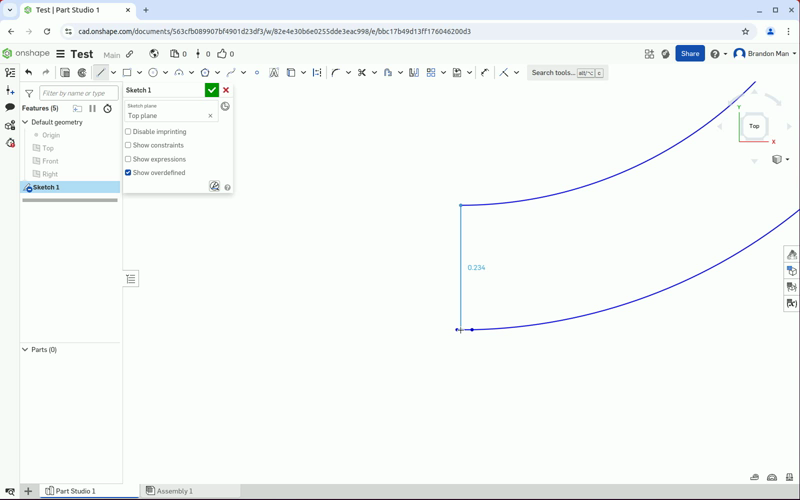
scroll(-6)
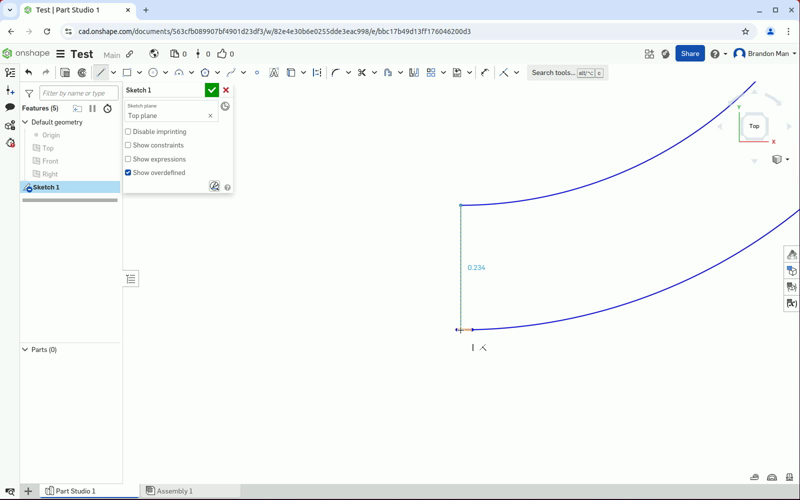
scroll(-6)
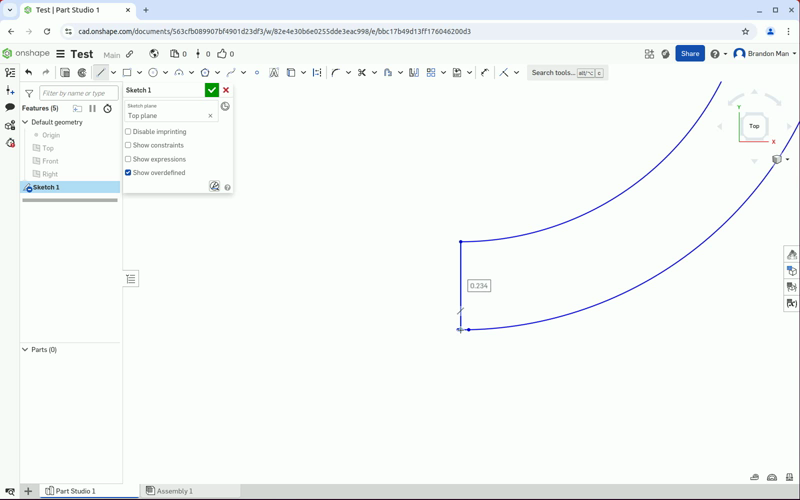
scroll(-6)
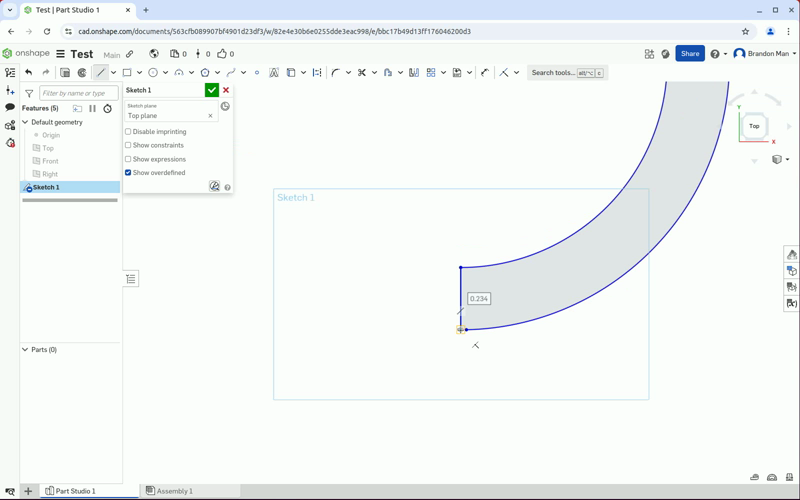
scroll(-6)
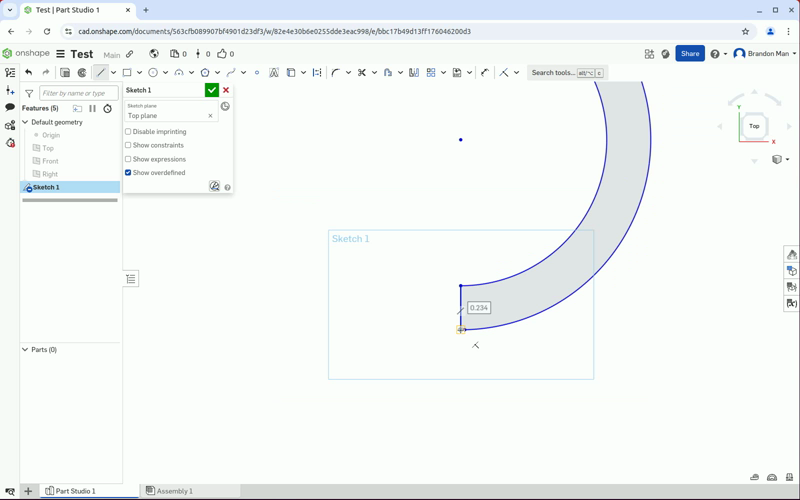
scroll(-6)
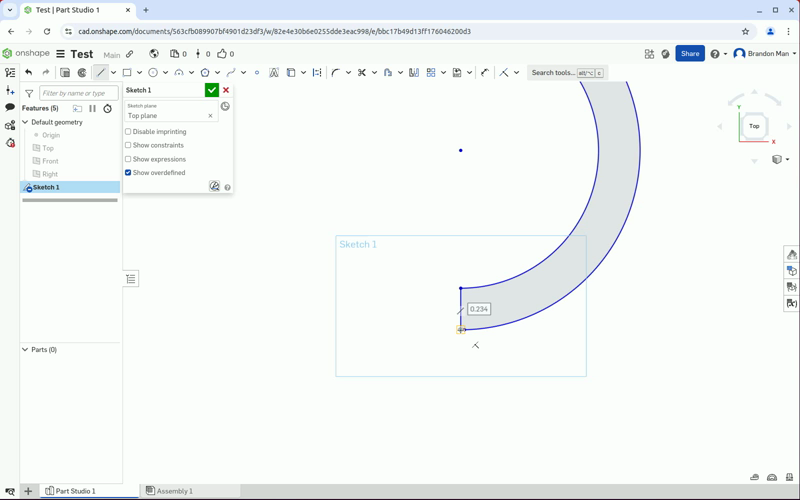
scroll(-6)
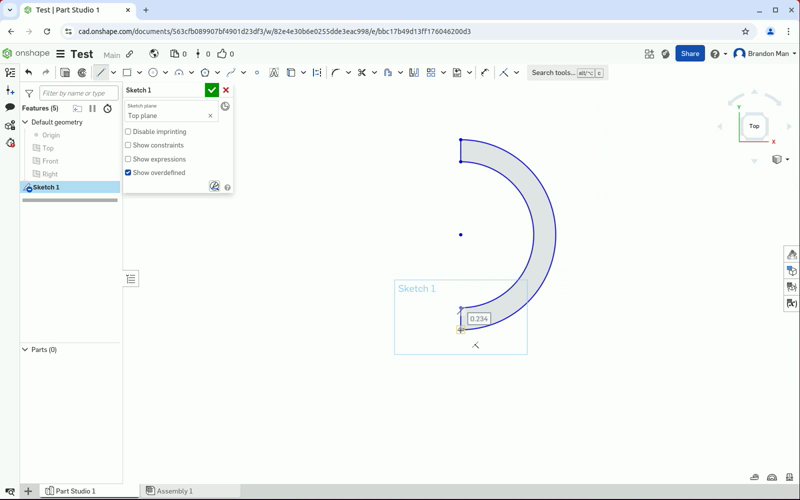
scroll(-6)
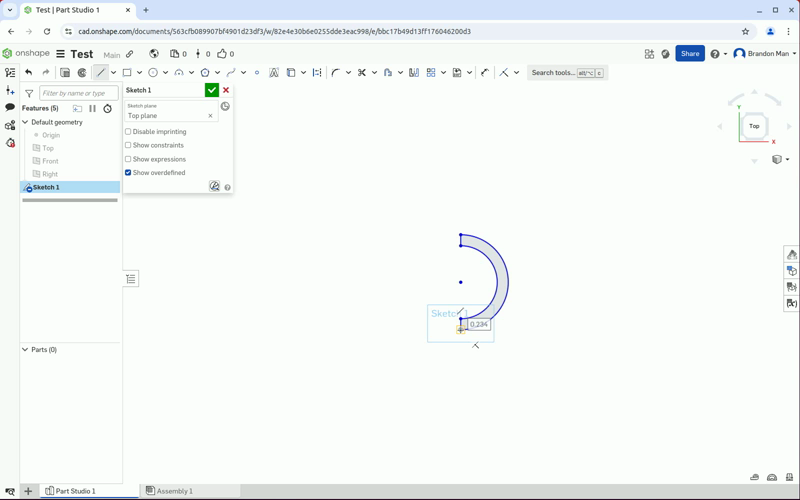
key(esc)
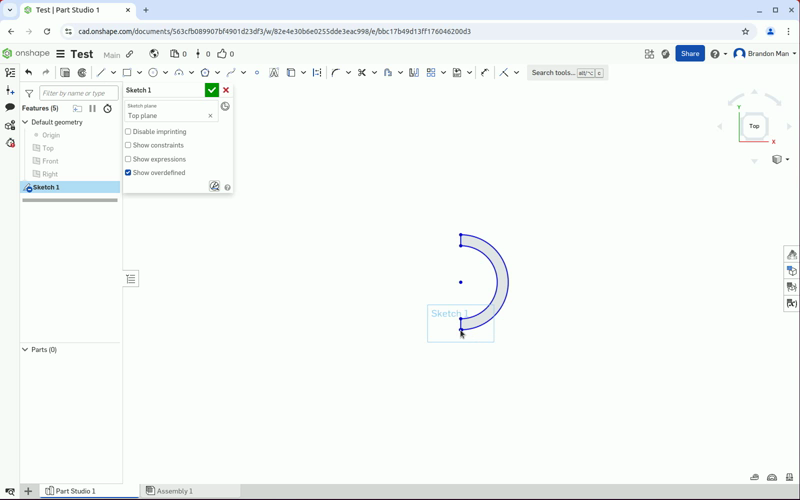
mouse_move(503, 294)
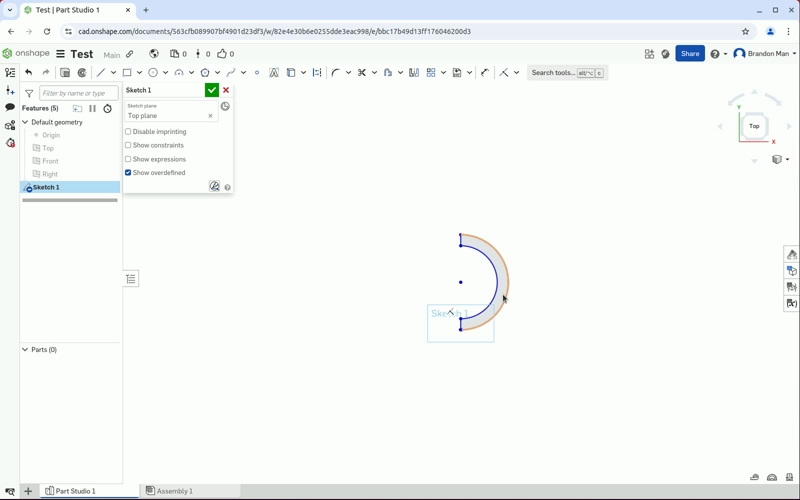
scroll(6)
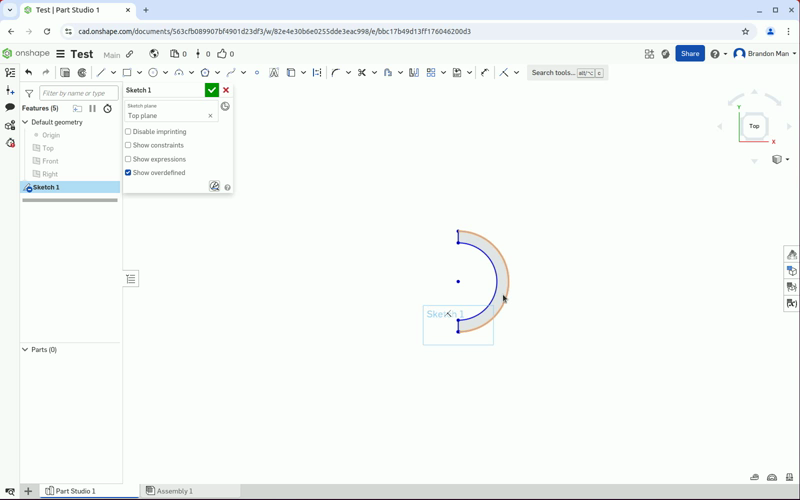
scroll(6)
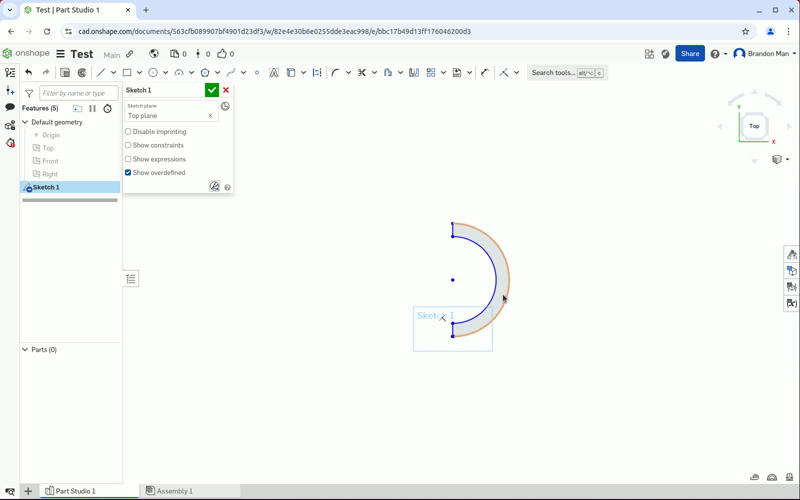
scroll(6)
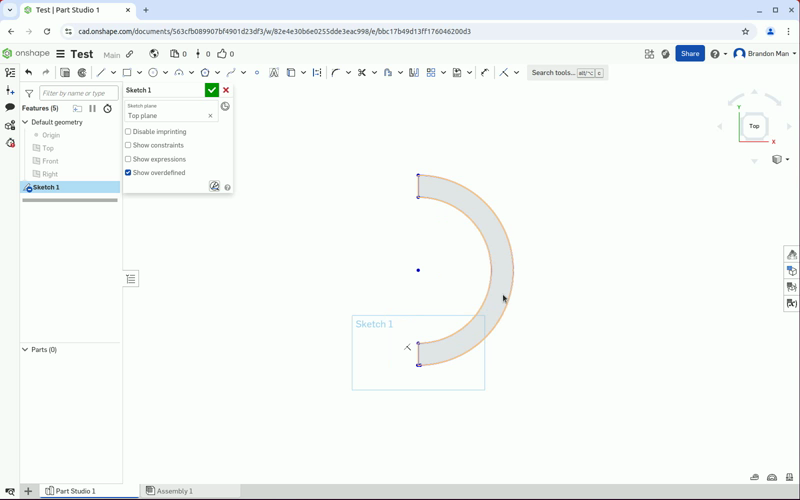
scroll(6)
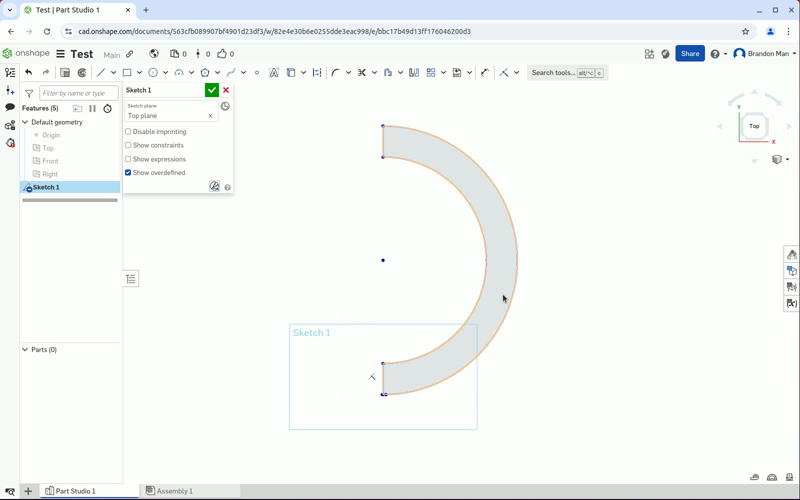
scroll(6)
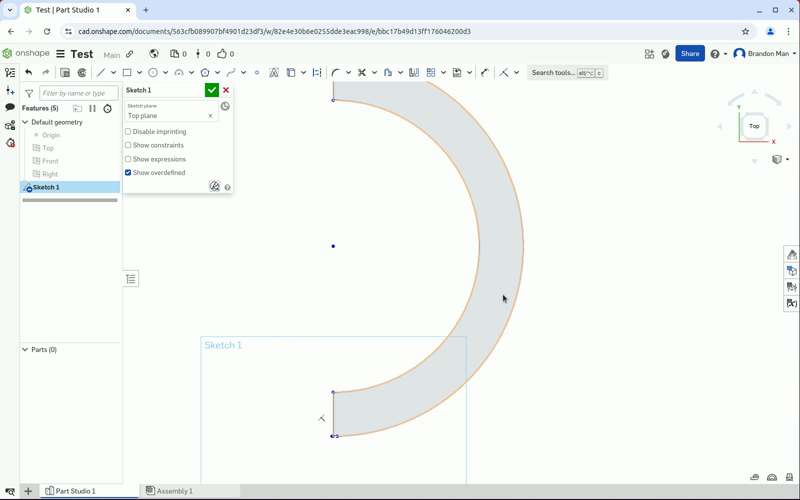
scroll(6)
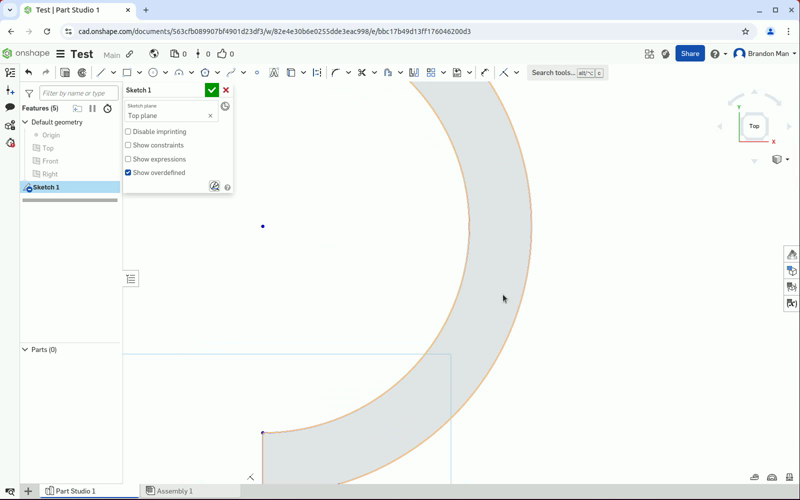
scroll(6)
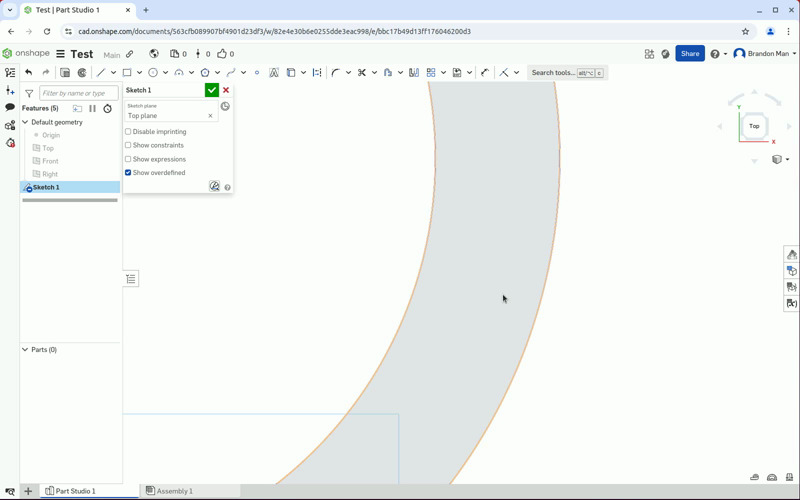
click(503, 294)
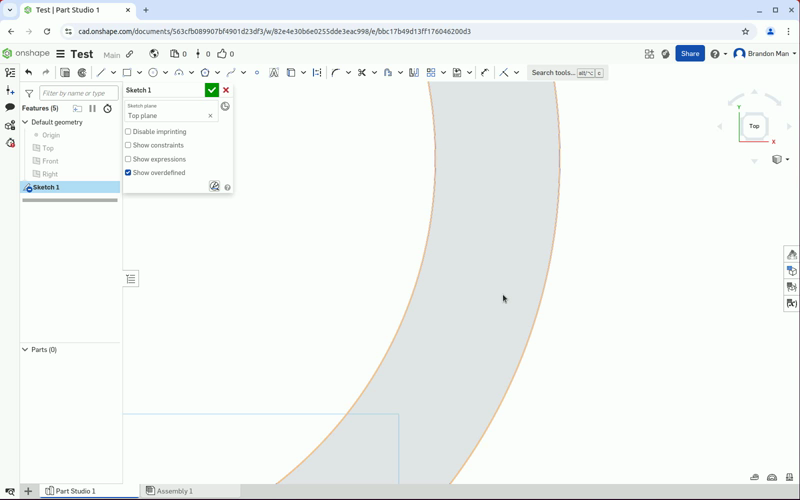
scroll(-6)
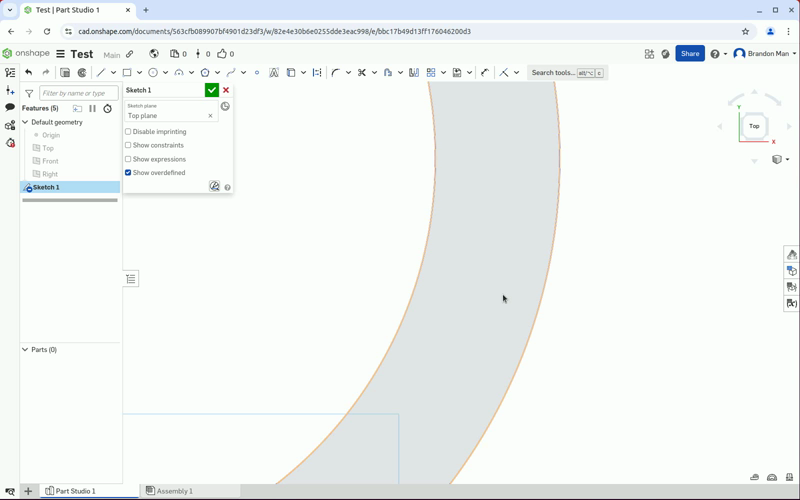
scroll(-6)
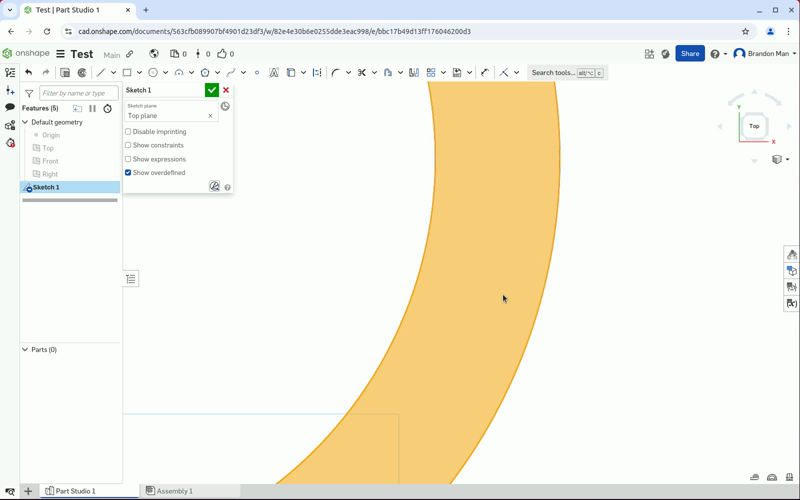
scroll(-6)
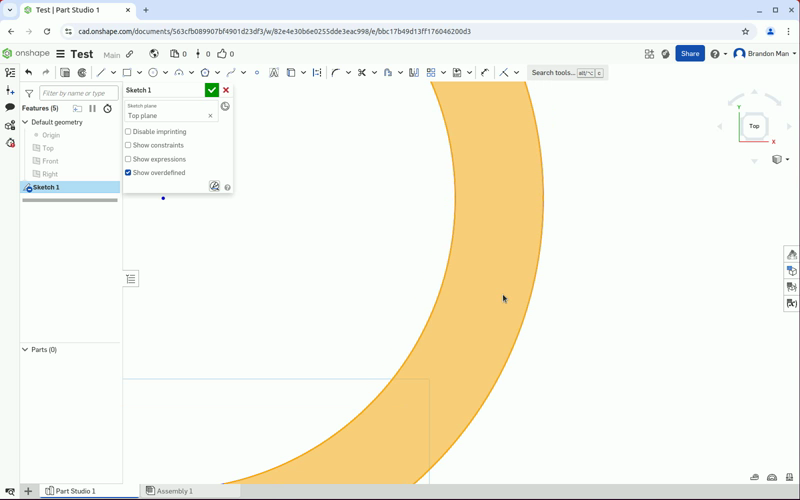
scroll(-6)
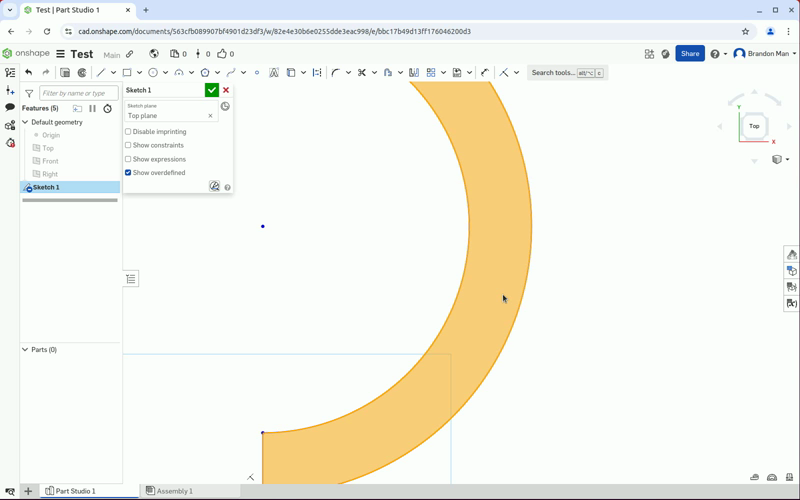
scroll(-6)
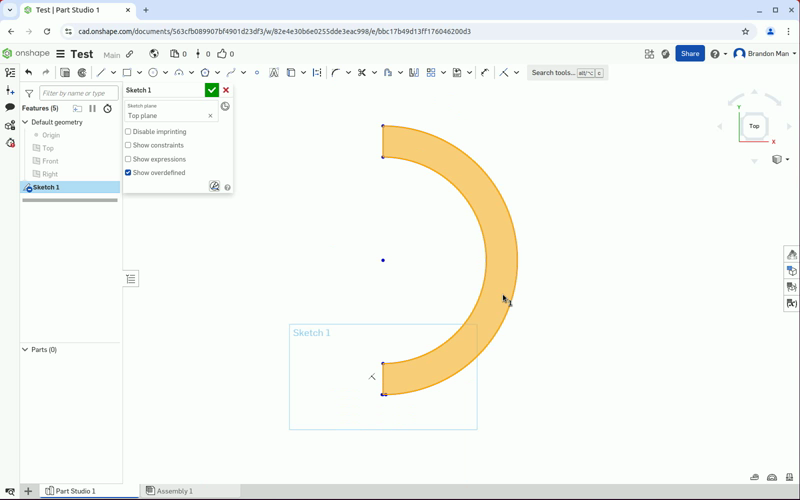
scroll(-6)
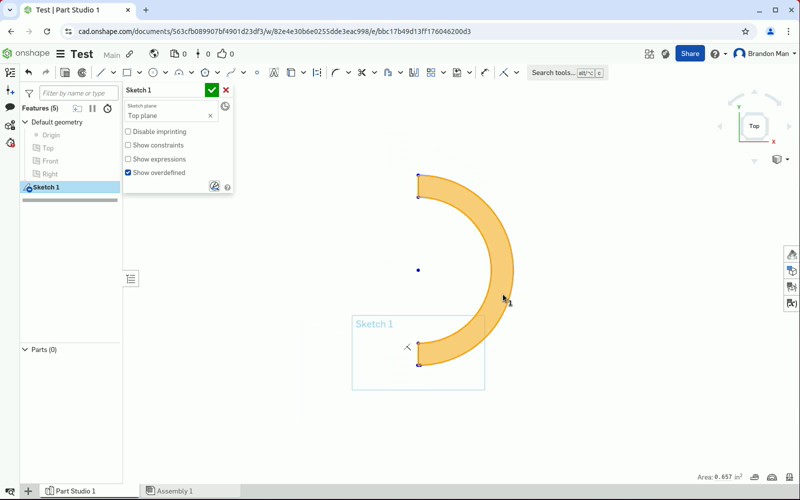
scroll(-6)
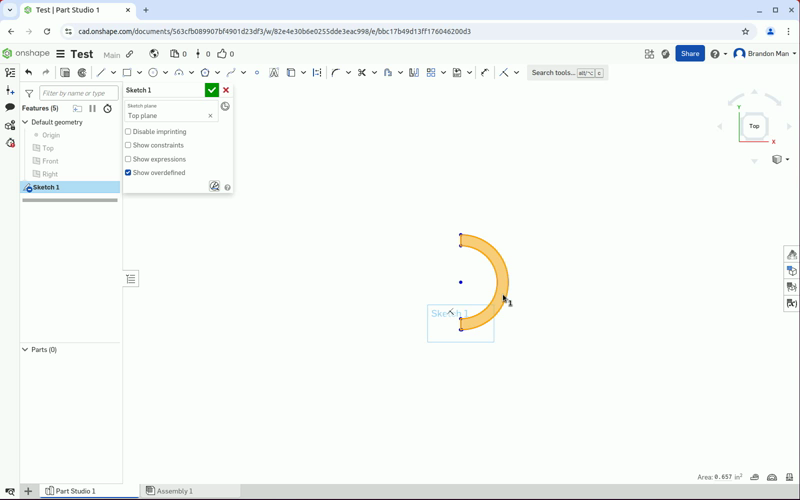
mouse_move(73, 352)
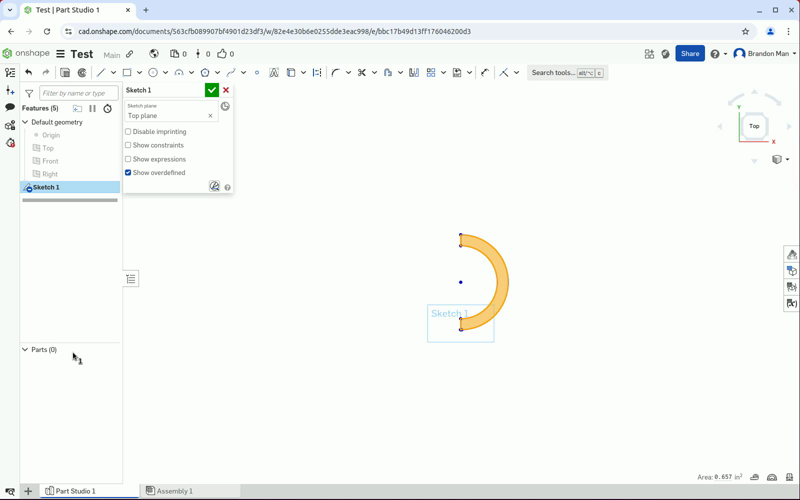
key(shift+y)
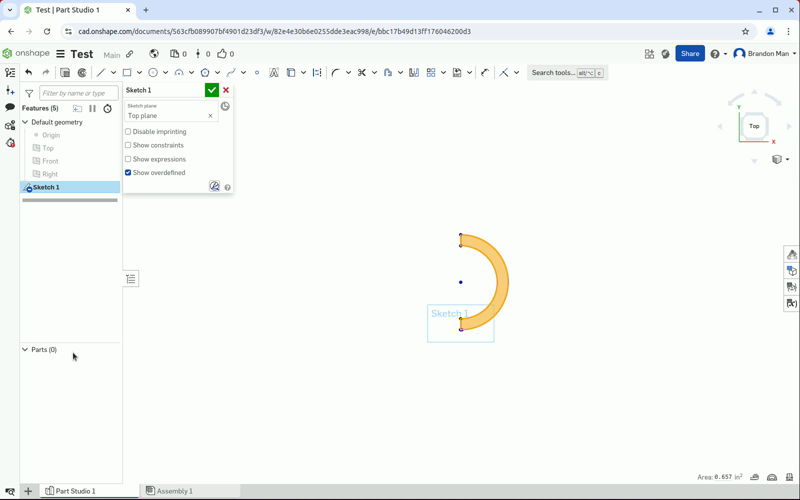
key(shift+e)
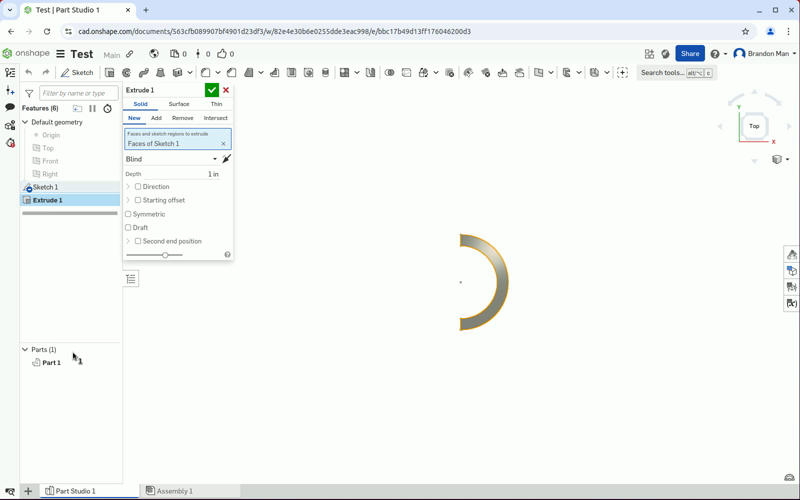
mouse_move(143, 106)
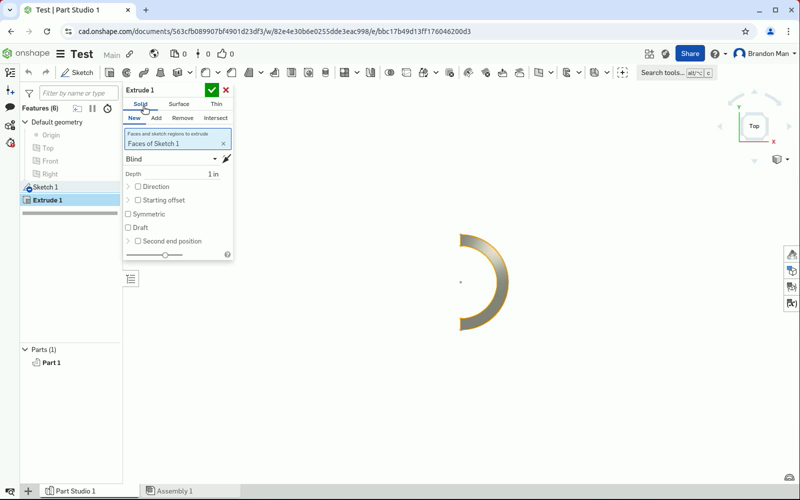
click(143, 106)
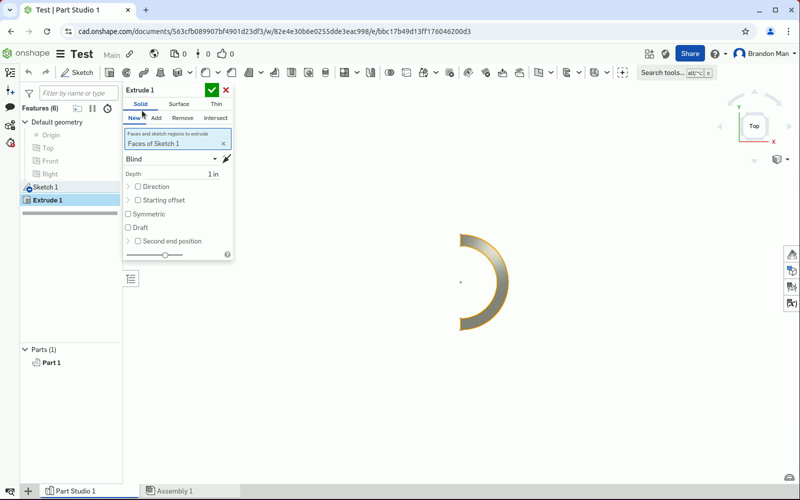
mouse_move(137, 120)
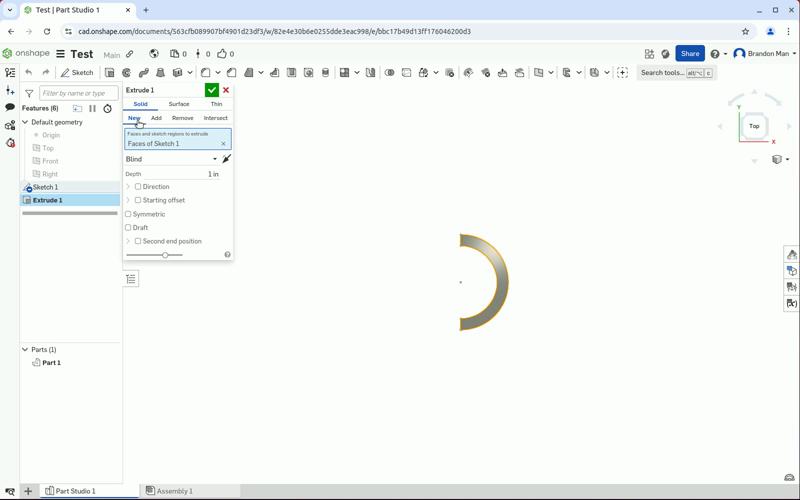
click(137, 120)
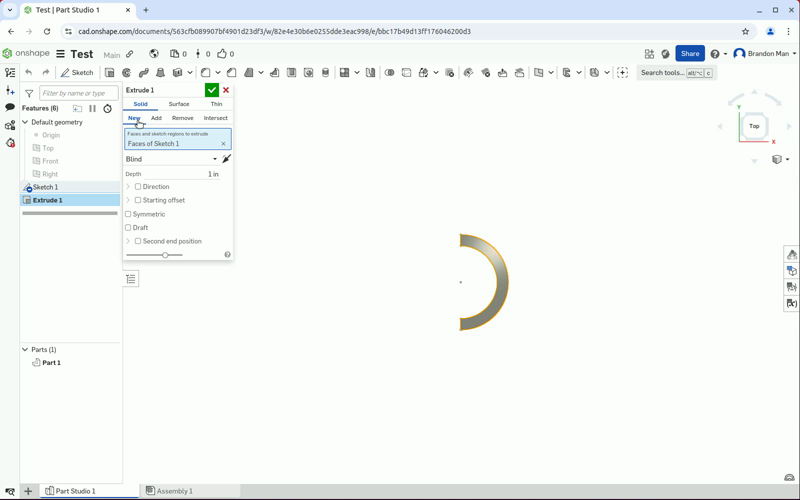
key(tab, 4)
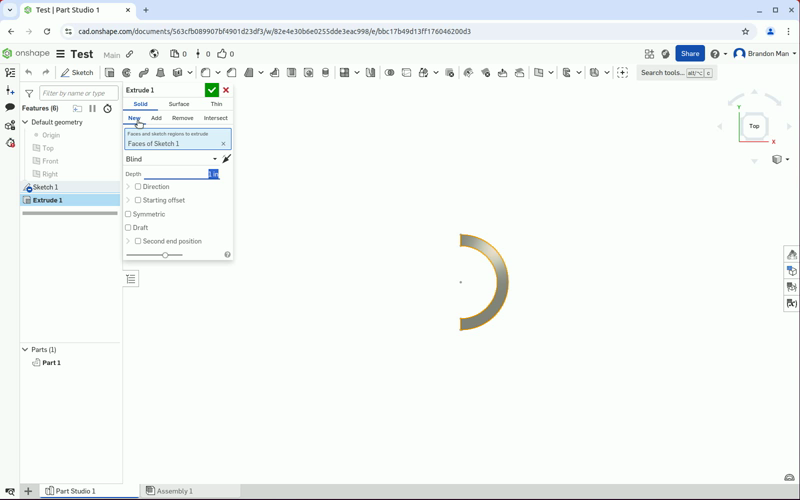
text(2.696)
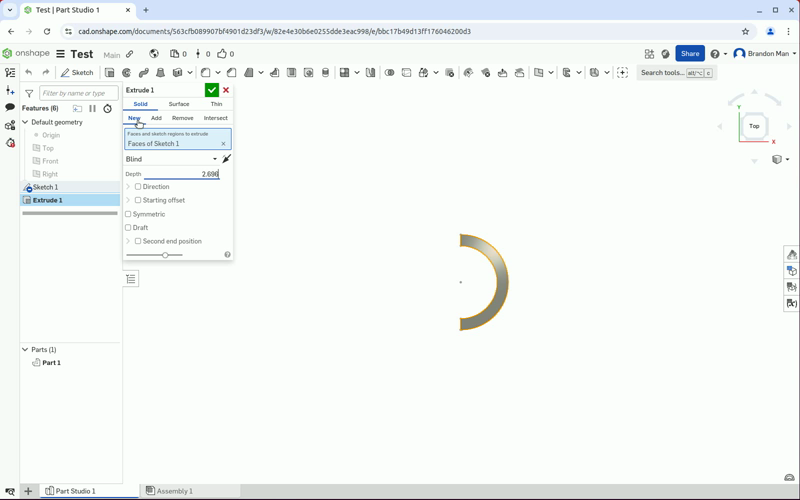
key(enter)
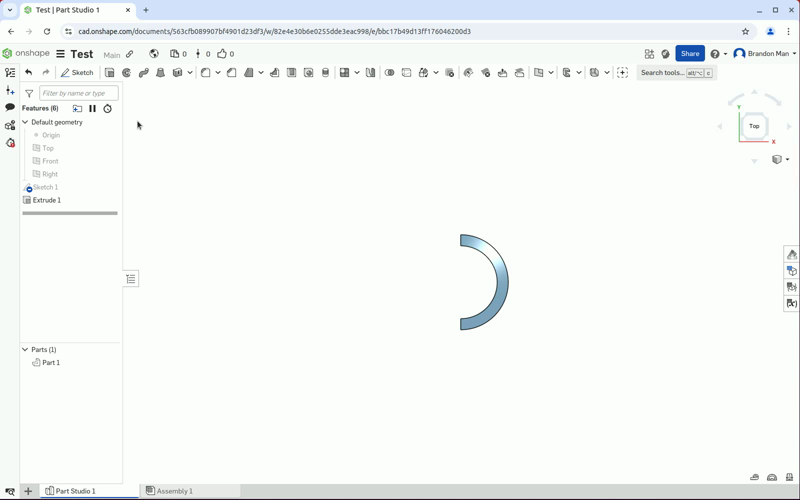
key(shift+h)
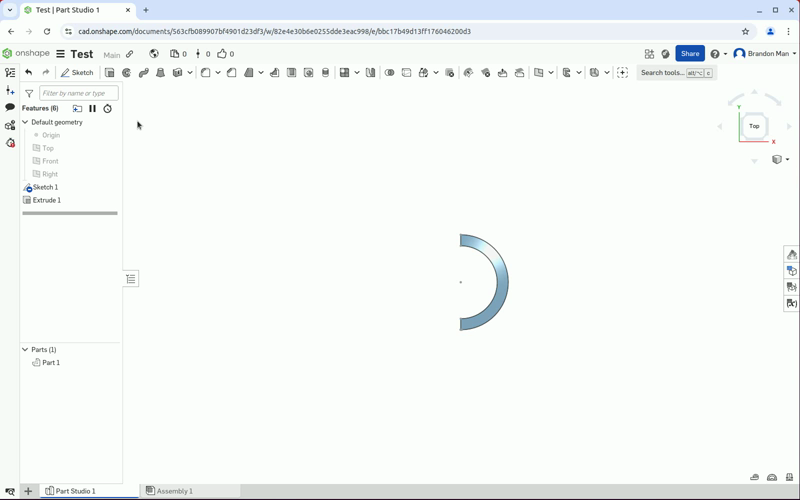
key(shift+h)
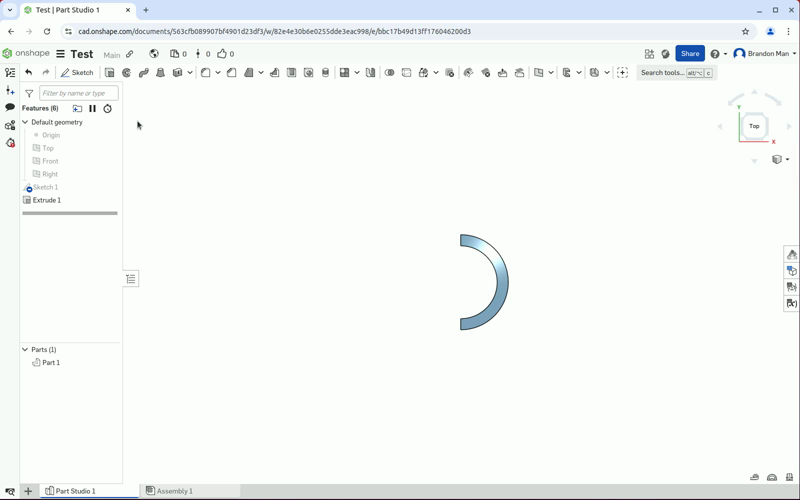
mouse_move(73, 189)
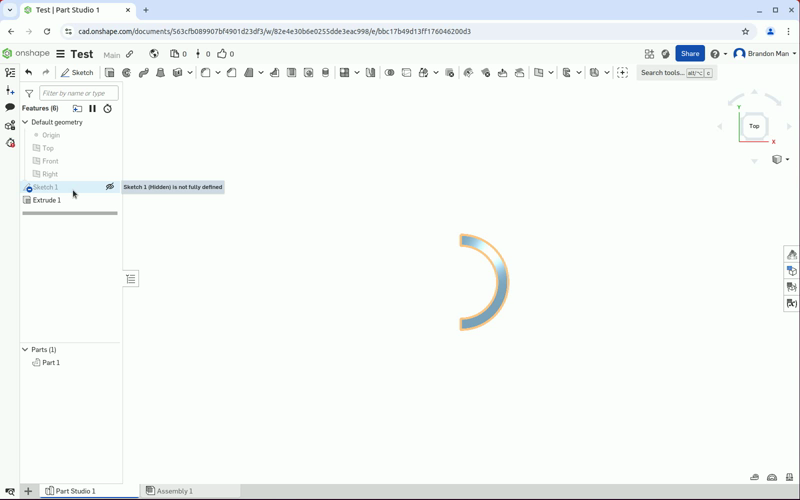
click(73, 189)
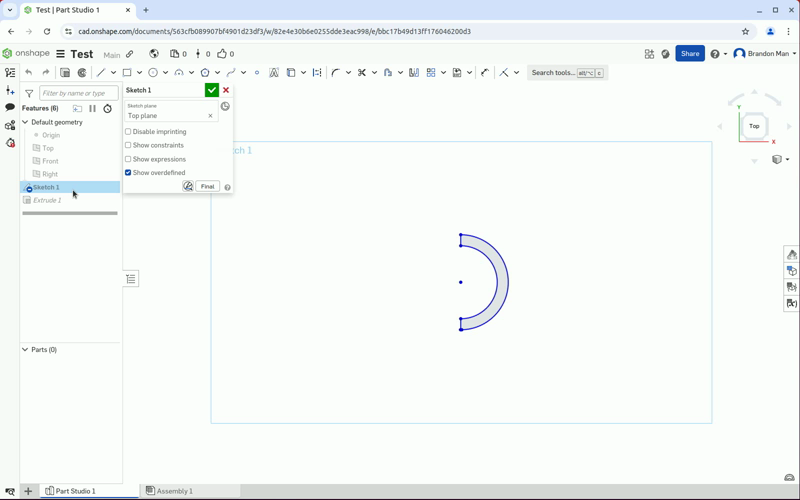
mouse_move(229, 92)
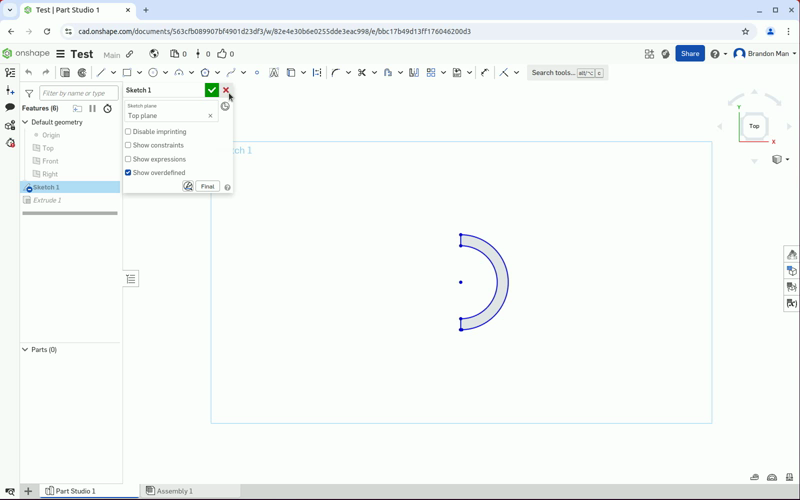
click(229, 92)
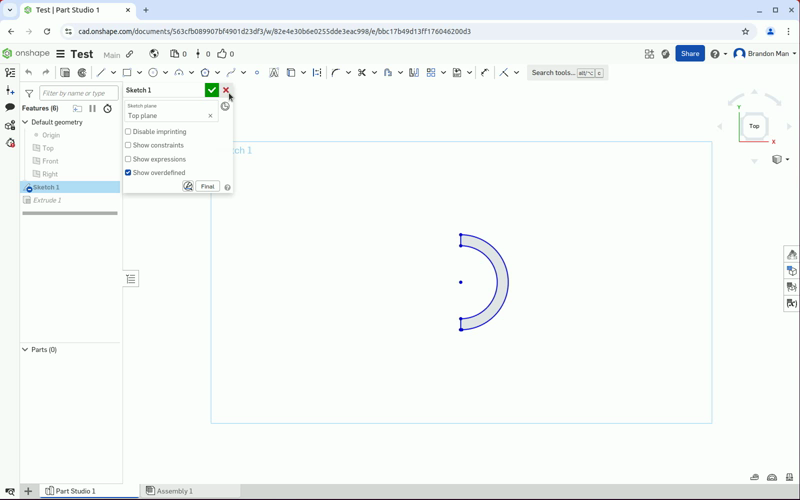
key(shift+s)
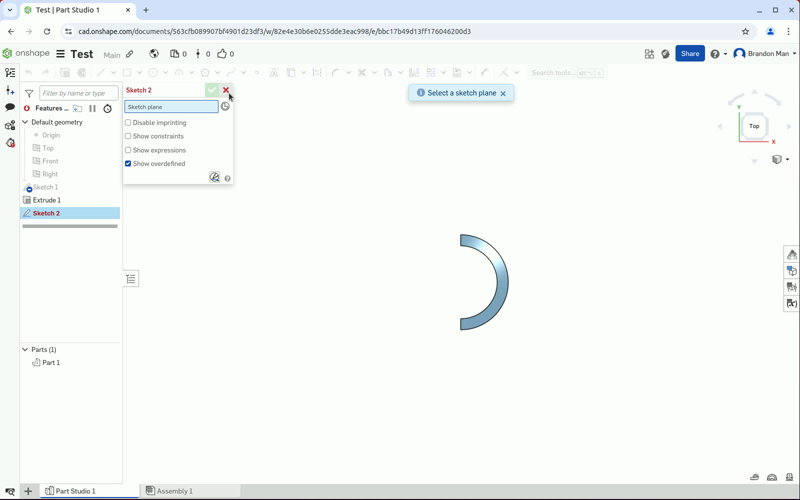
mouse_move(73, 150)
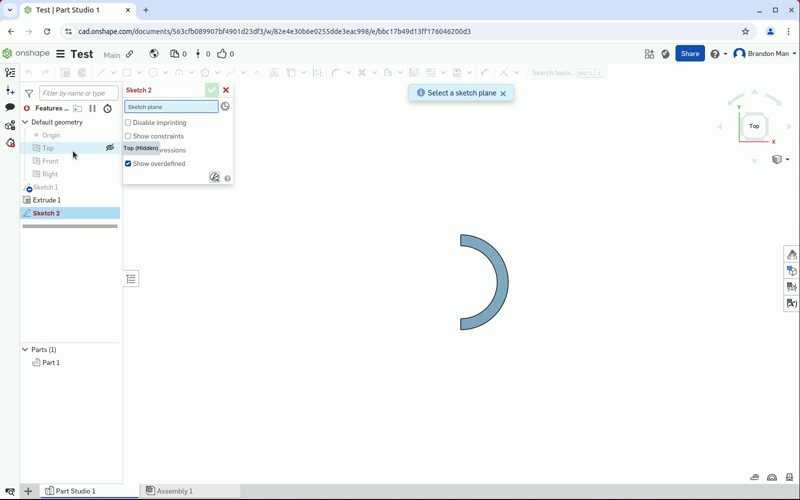
click(73, 150)
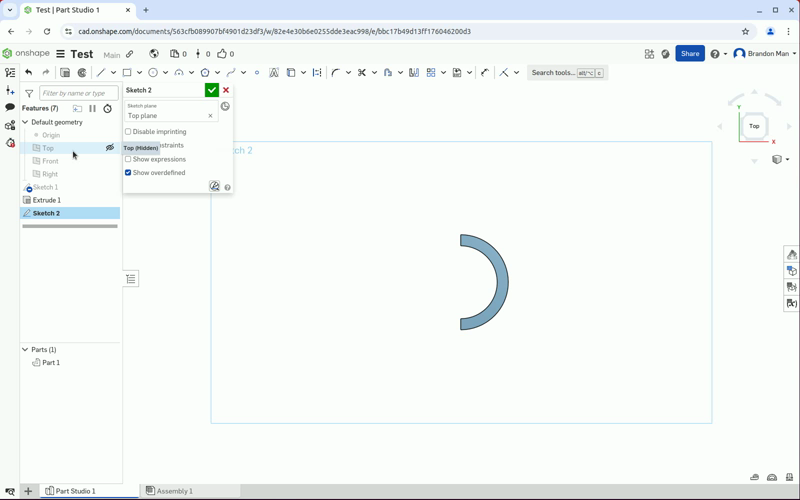
mouse_move(73, 352)
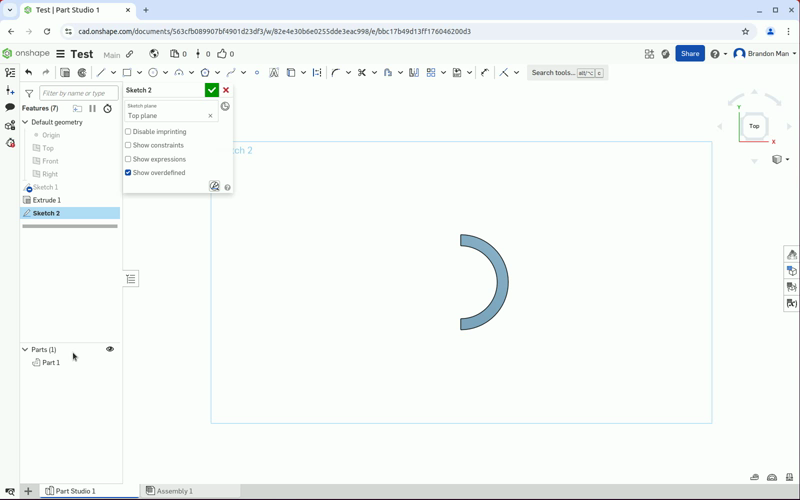
key(y)
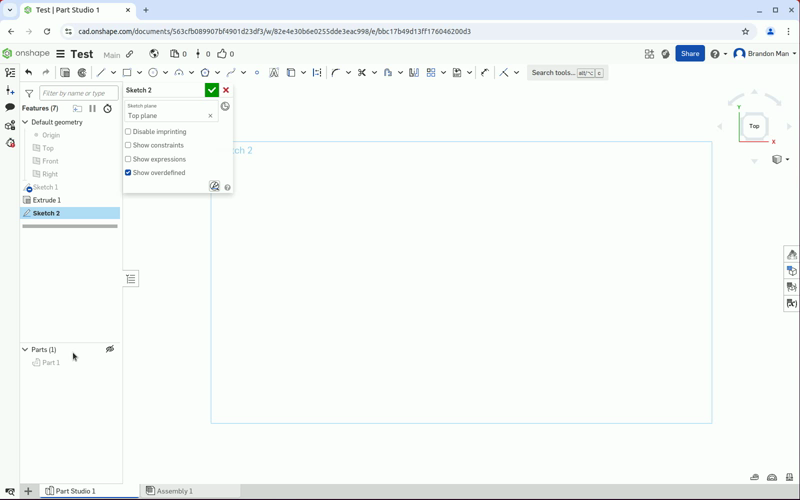
key(l)
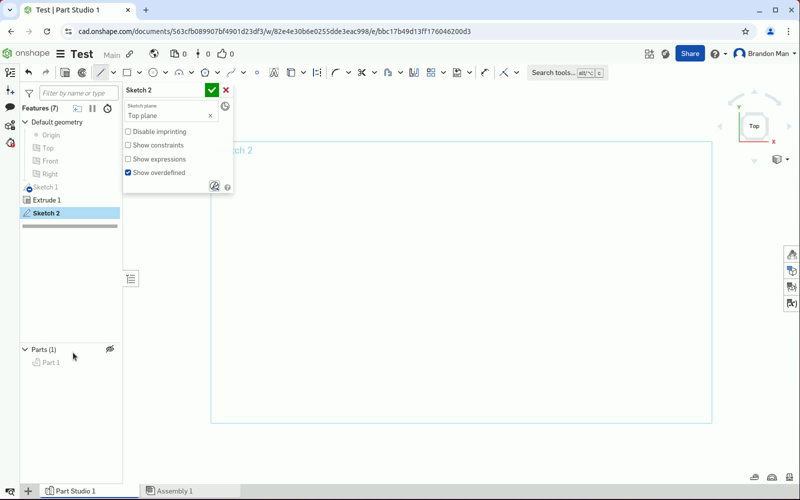
key_down(shift)
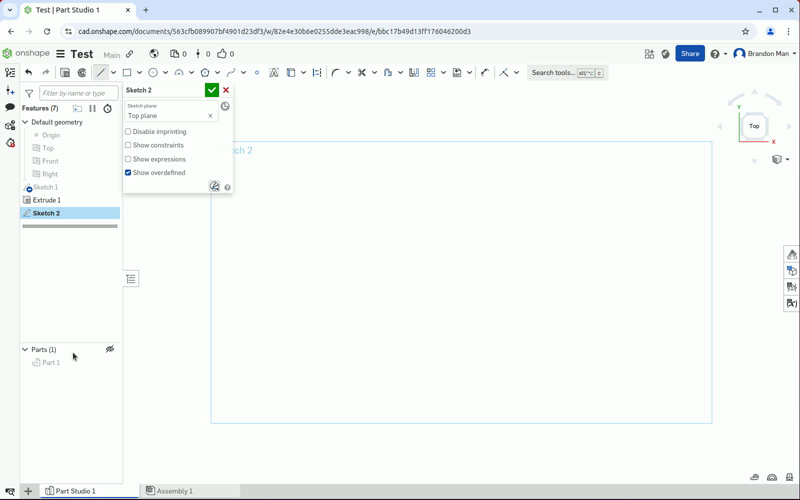
mouse_move(460, 329)
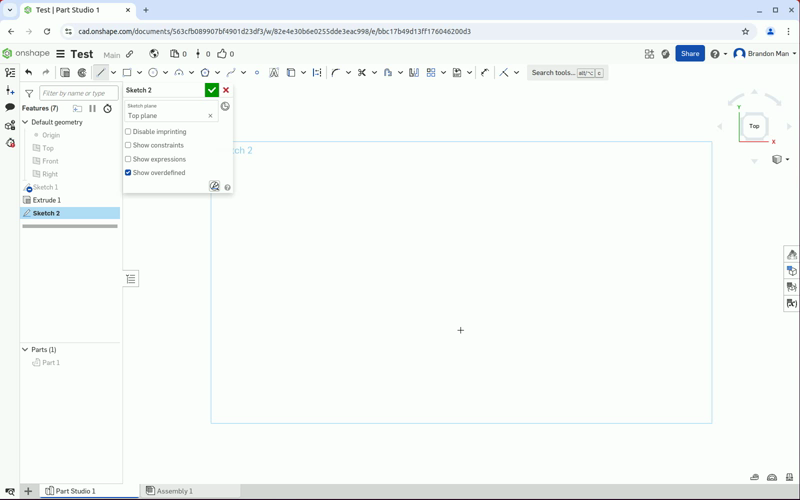
click(460, 329)
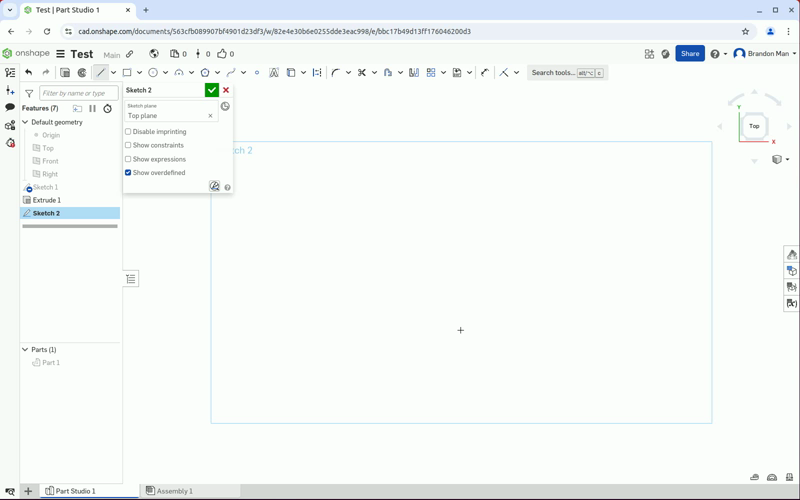
key_up(shift)
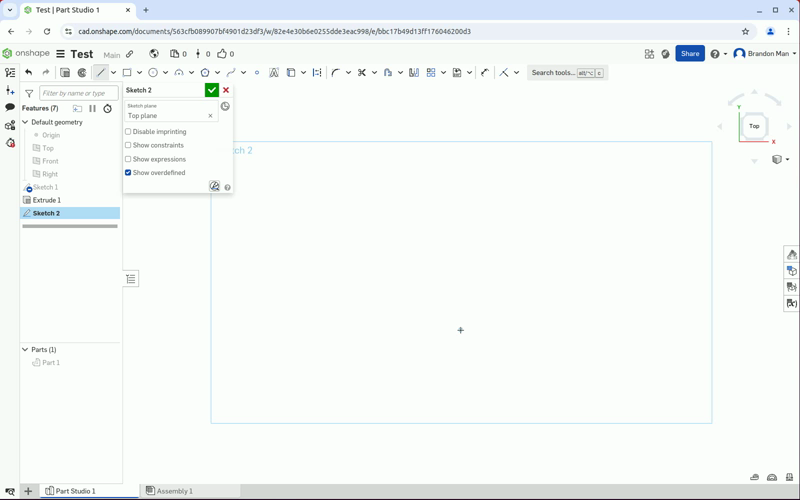
key_down(shift)
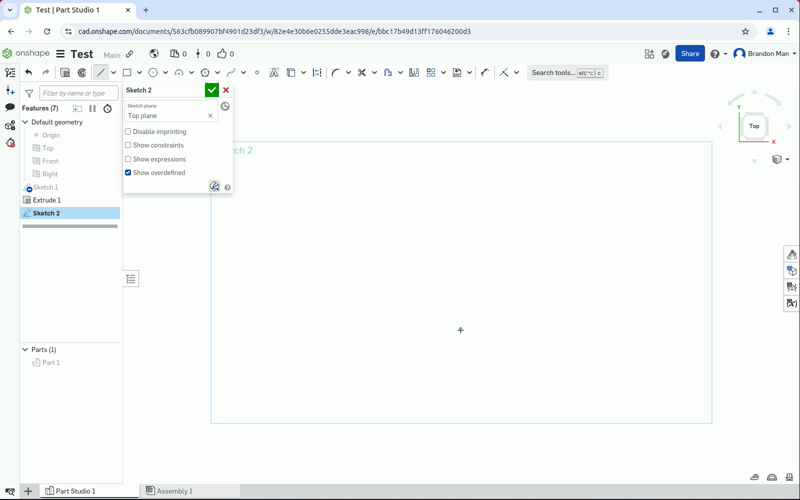
mouse_move(490, 329)
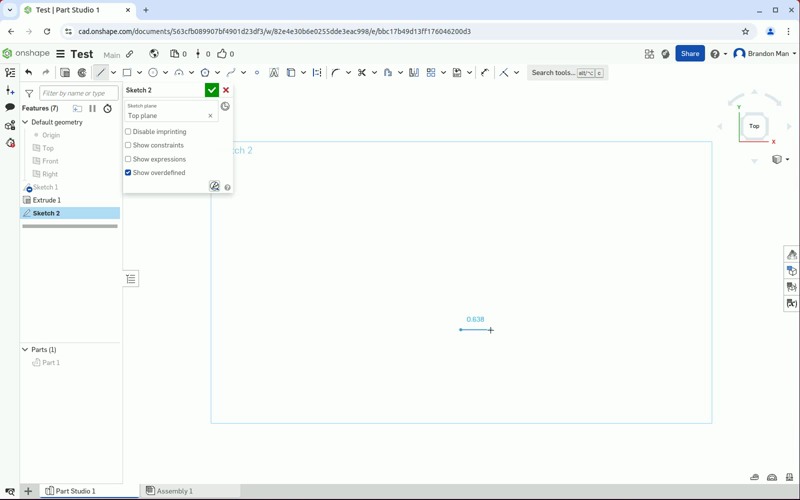
mouse_move(461, 329)
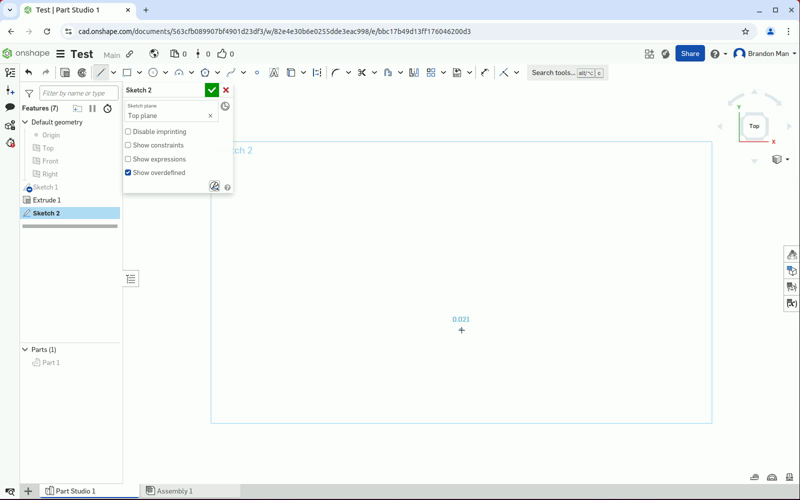
scroll(6)
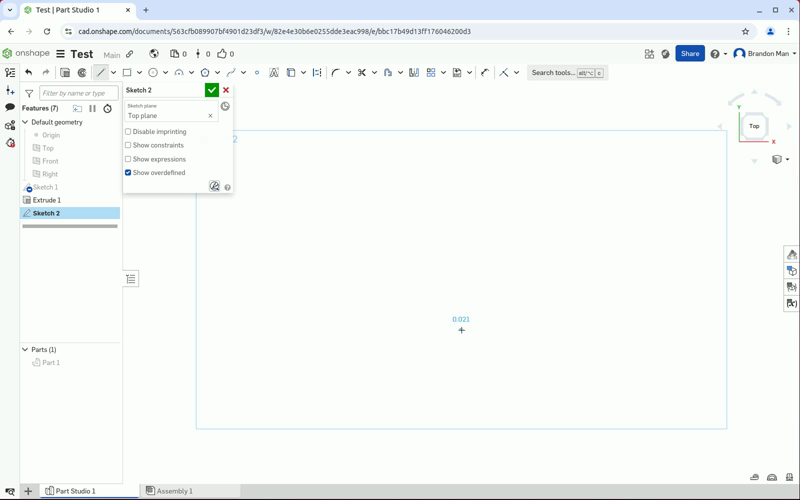
scroll(6)
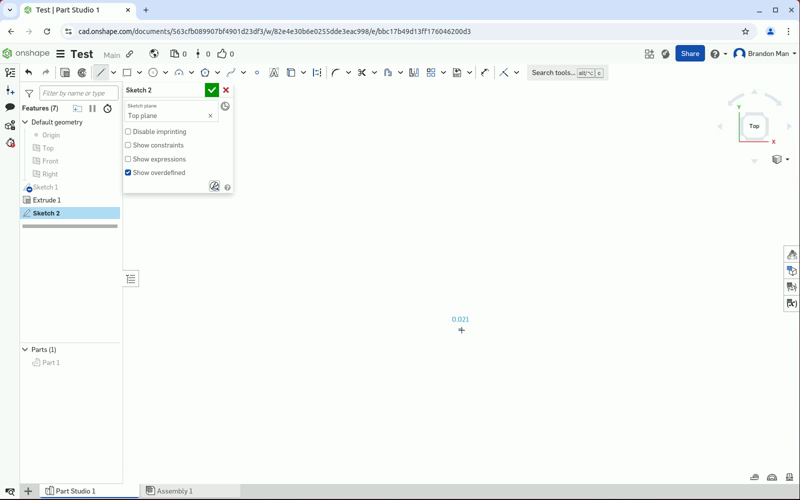
scroll(6)
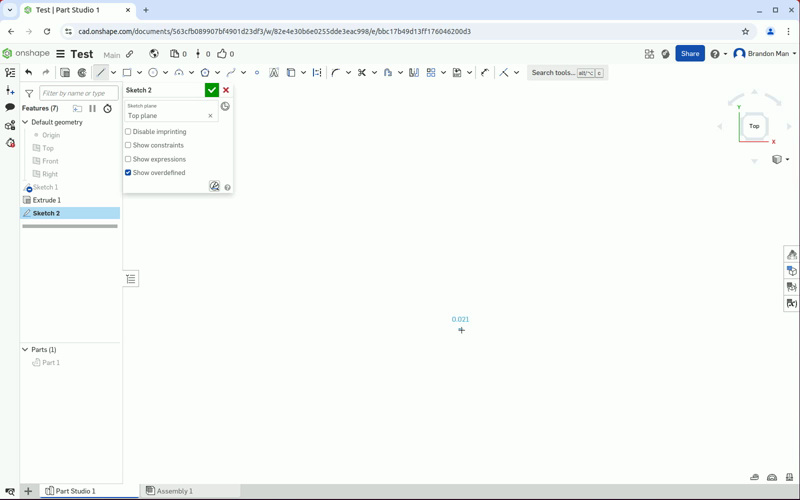
scroll(6)
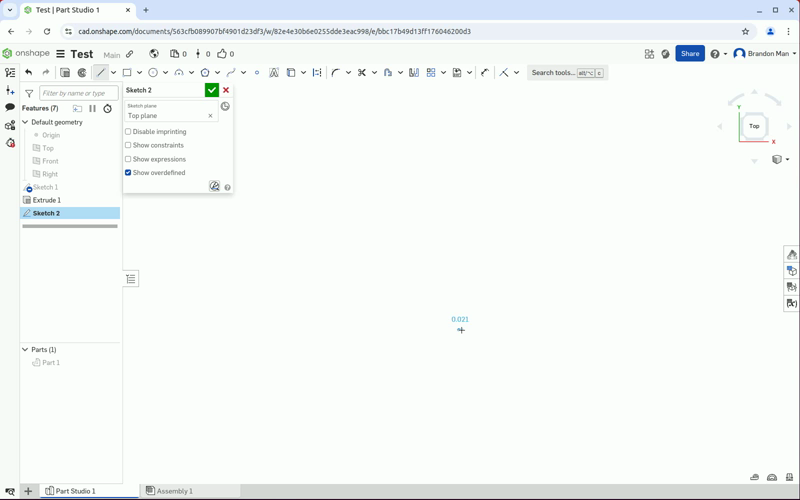
scroll(6)
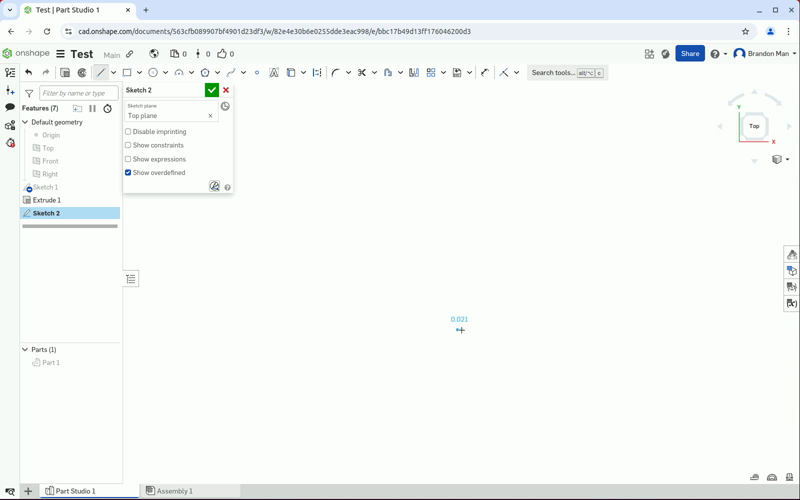
scroll(6)
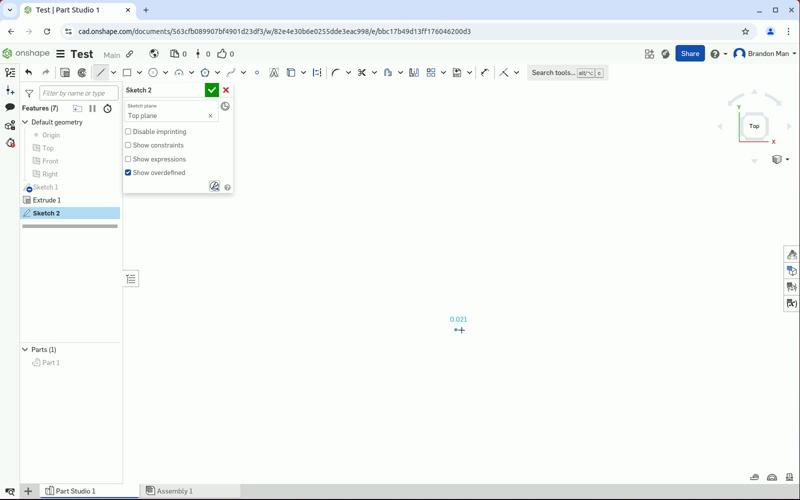
scroll(6)
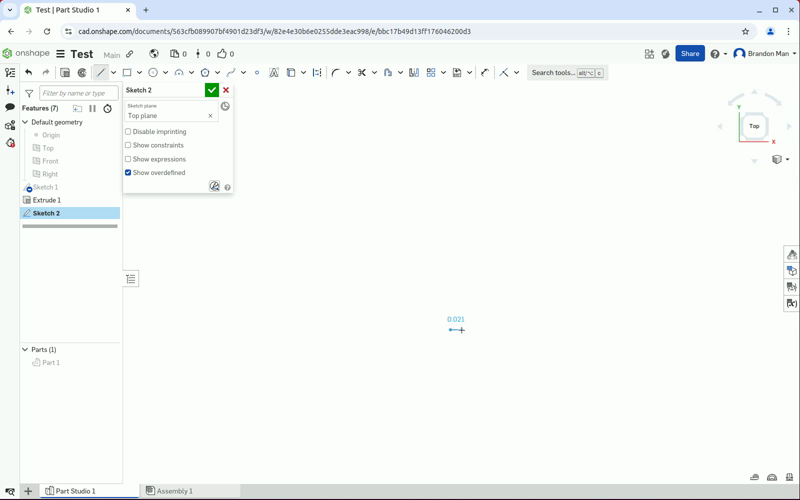
click(461, 329)
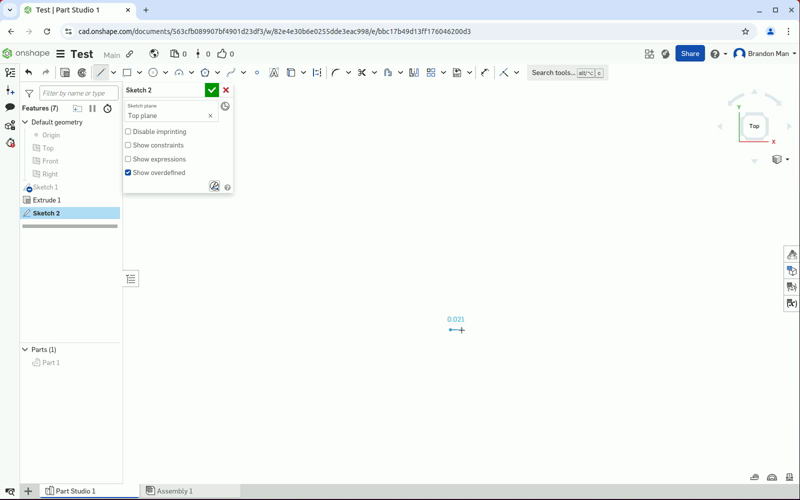
scroll(-6)
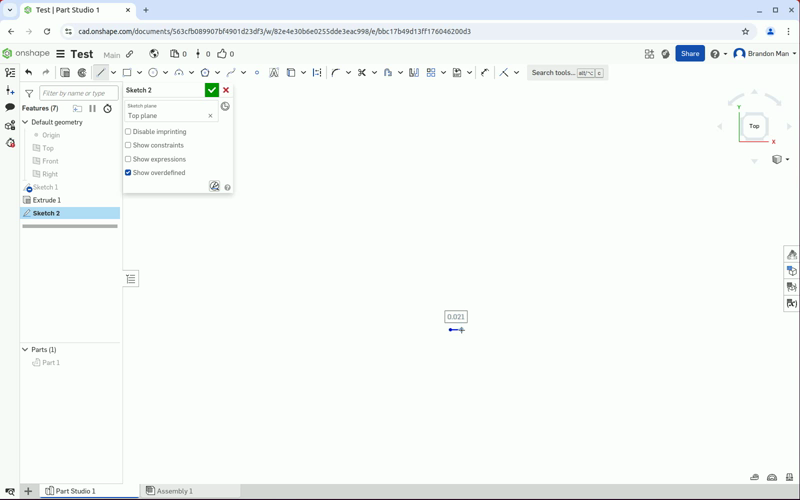
scroll(-6)
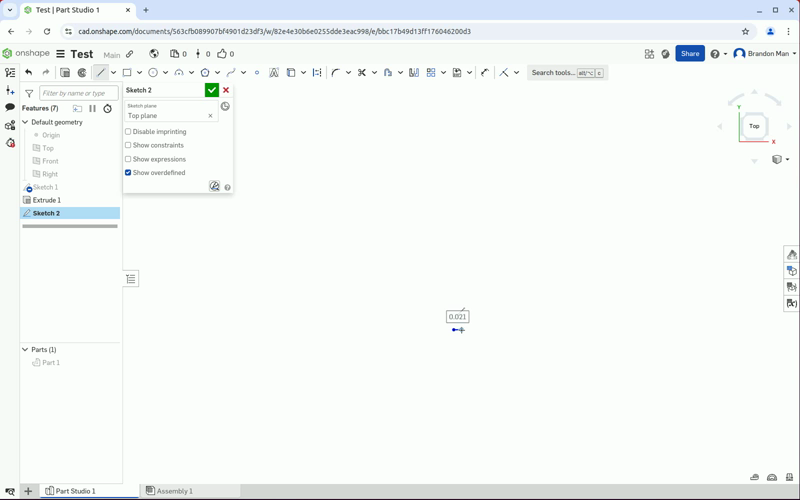
scroll(-6)
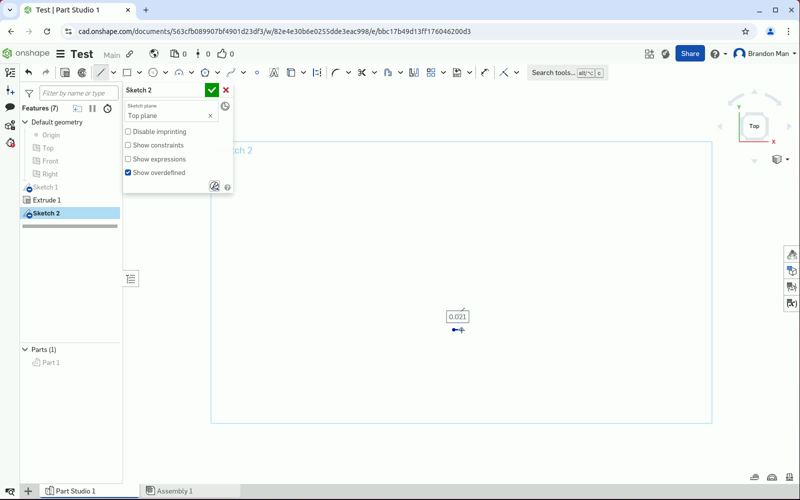
scroll(-6)
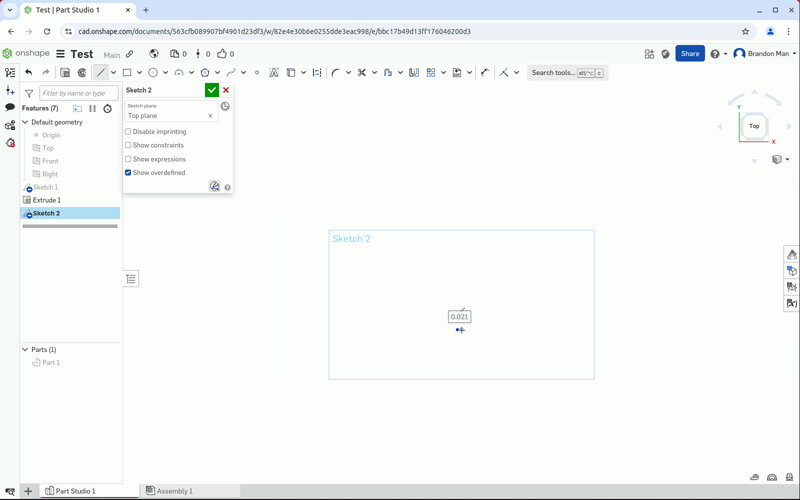
scroll(-6)
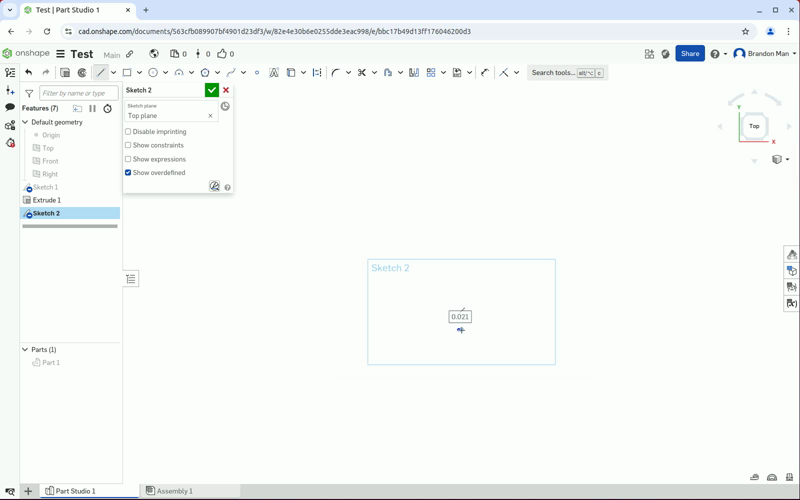
scroll(-6)
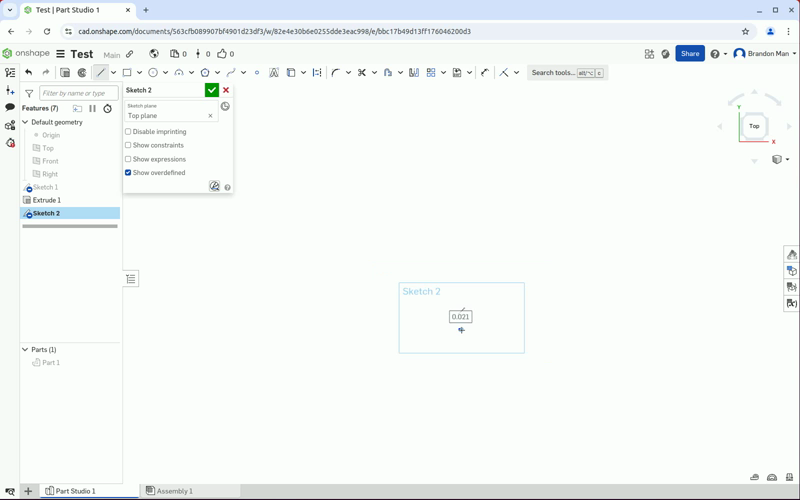
scroll(-6)
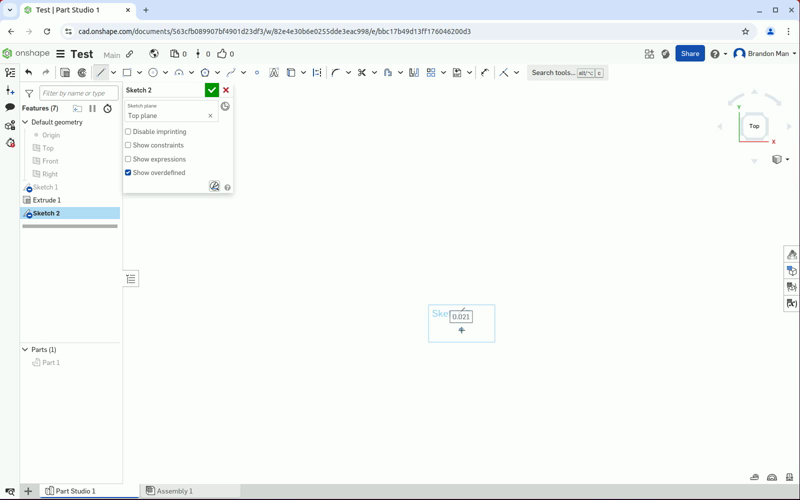
key_up(shift)
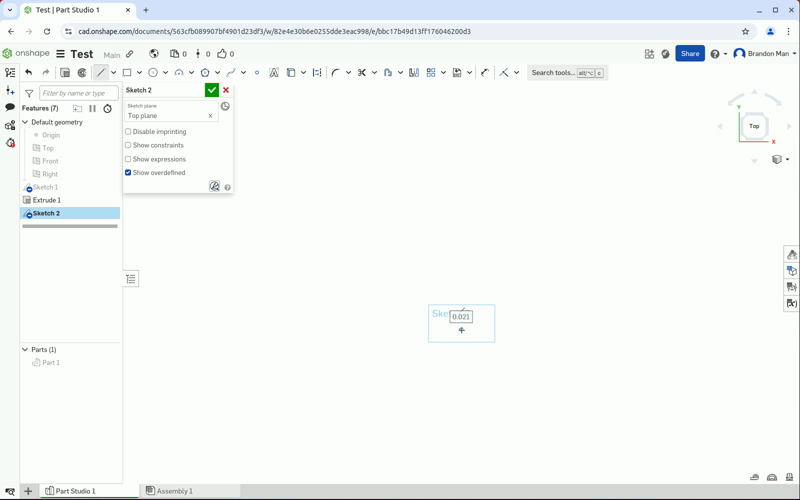
key(esc)
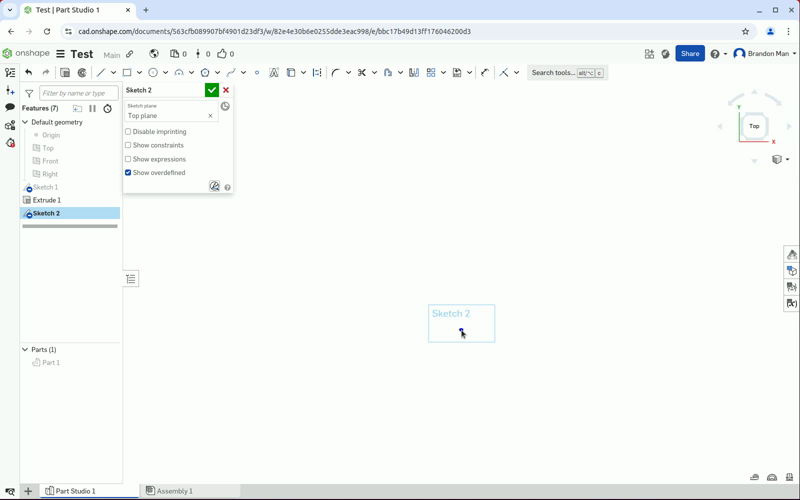
key(a)
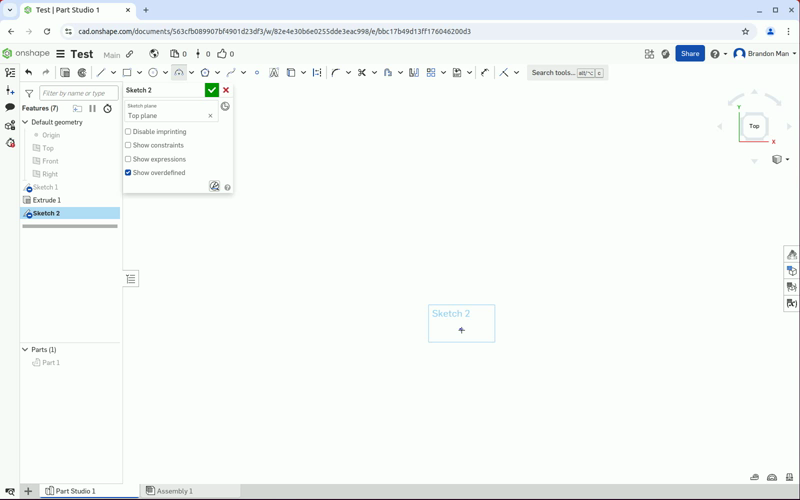
mouse_move(461, 329)
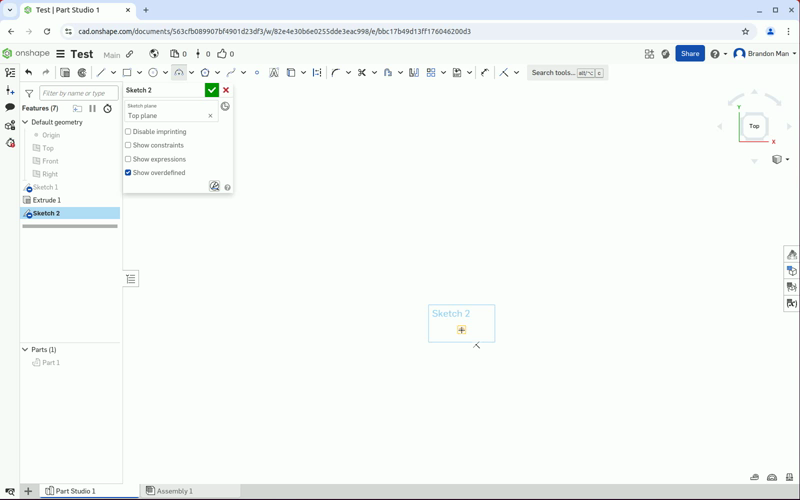
scroll(6)
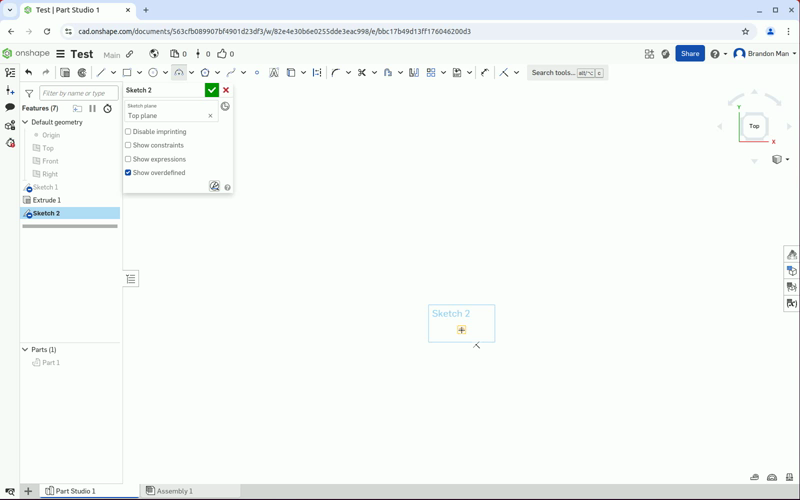
scroll(6)
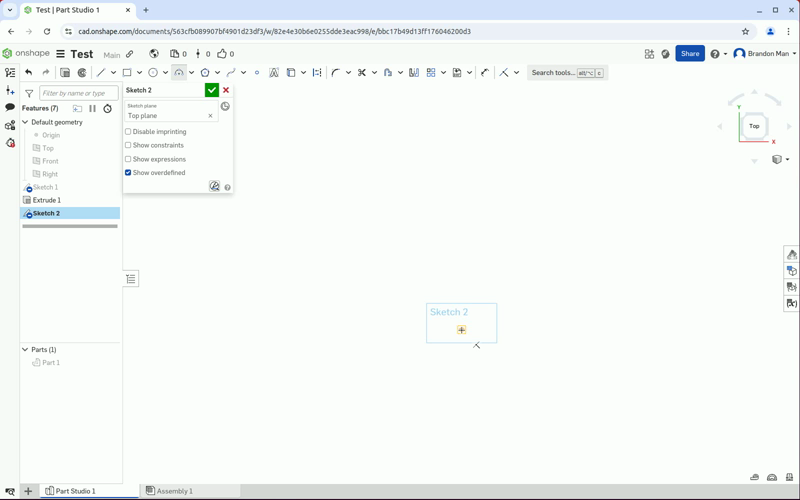
scroll(6)
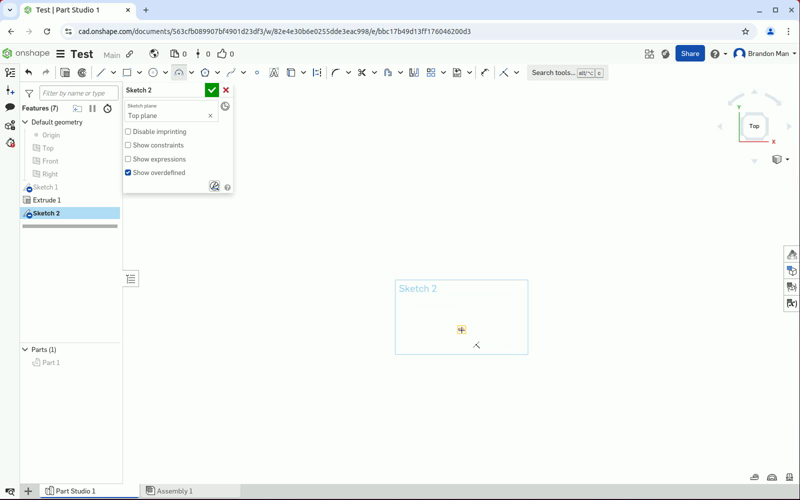
scroll(6)
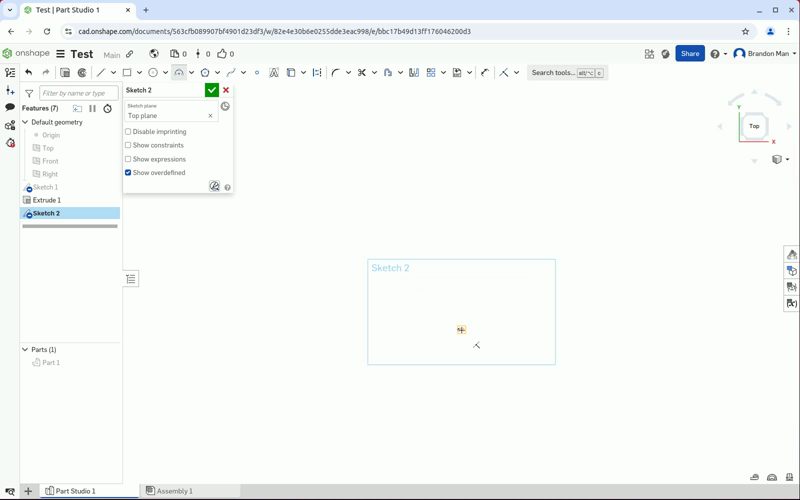
scroll(6)
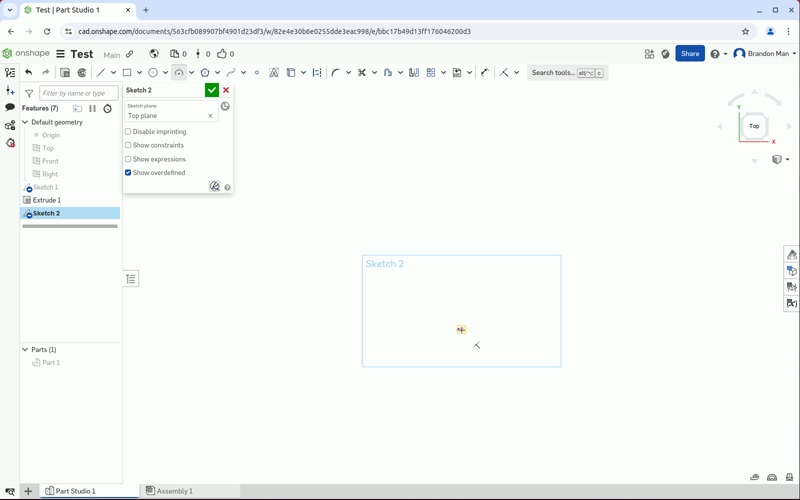
scroll(6)
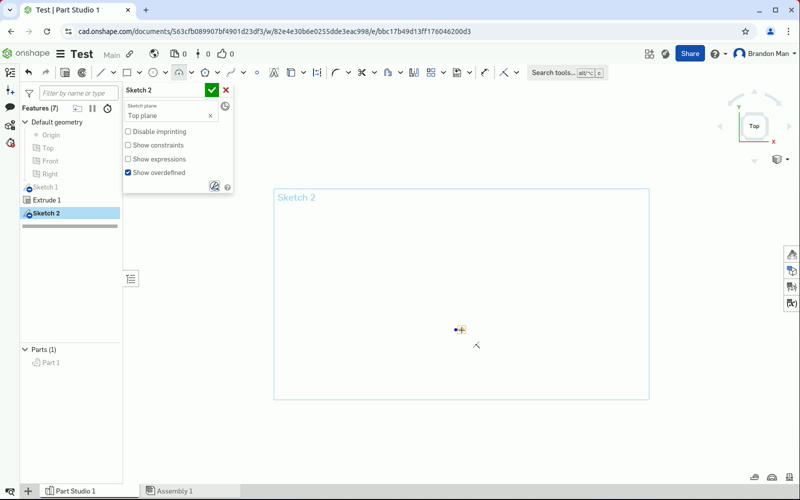
scroll(6)
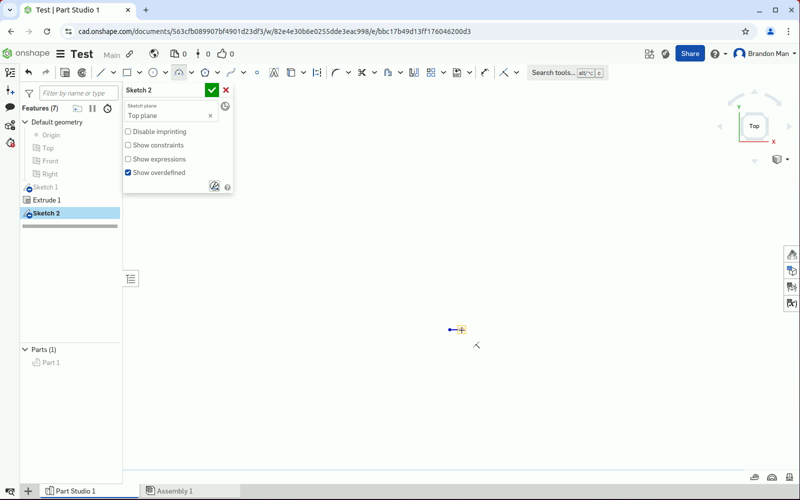
click(461, 329)
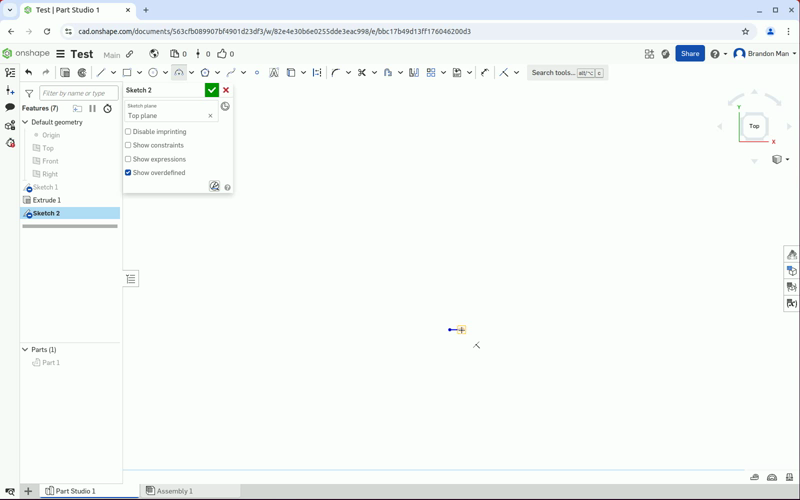
scroll(-6)
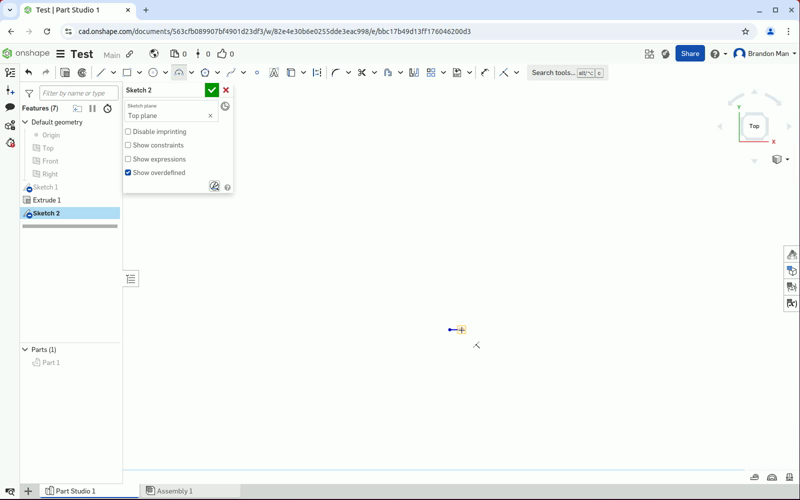
scroll(-6)
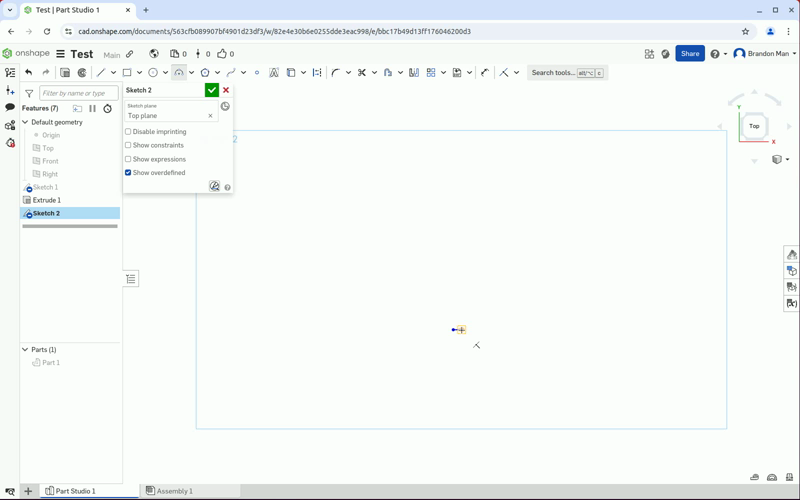
scroll(-6)
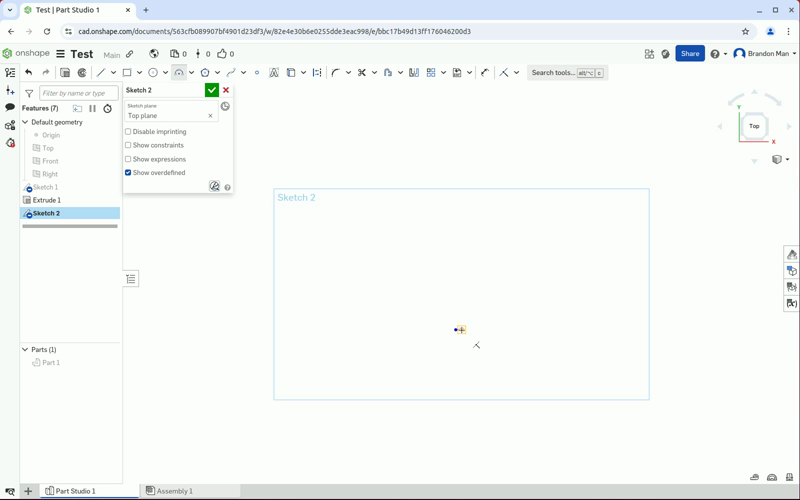
scroll(-6)
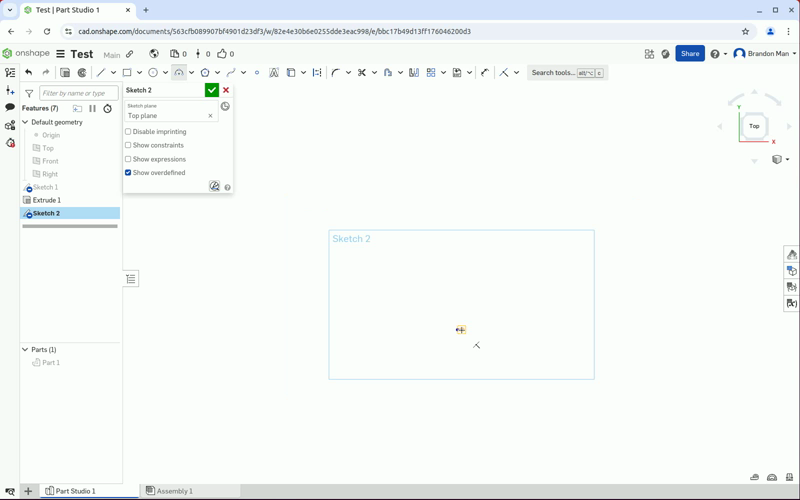
scroll(-6)
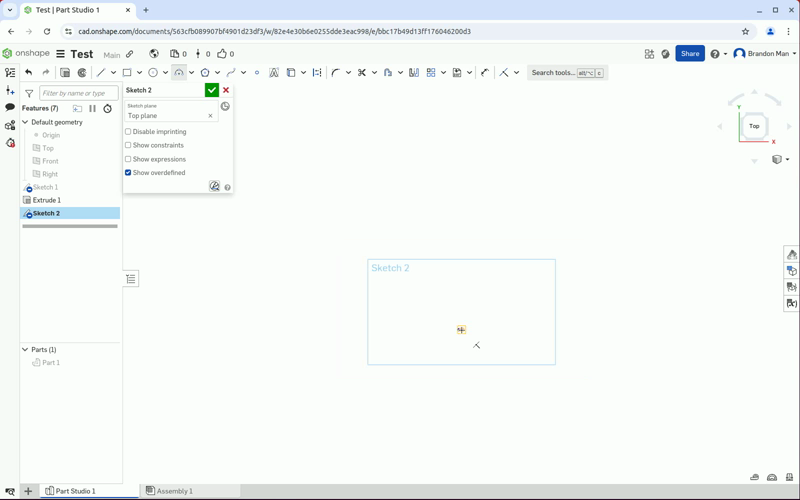
scroll(-6)
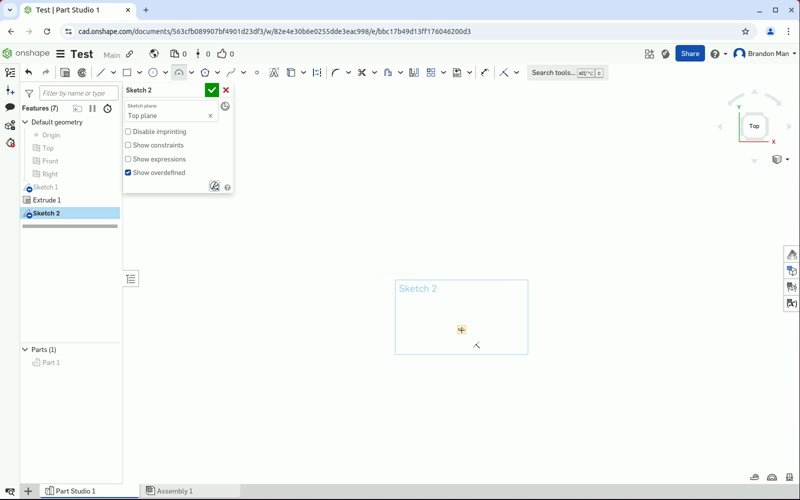
scroll(-6)
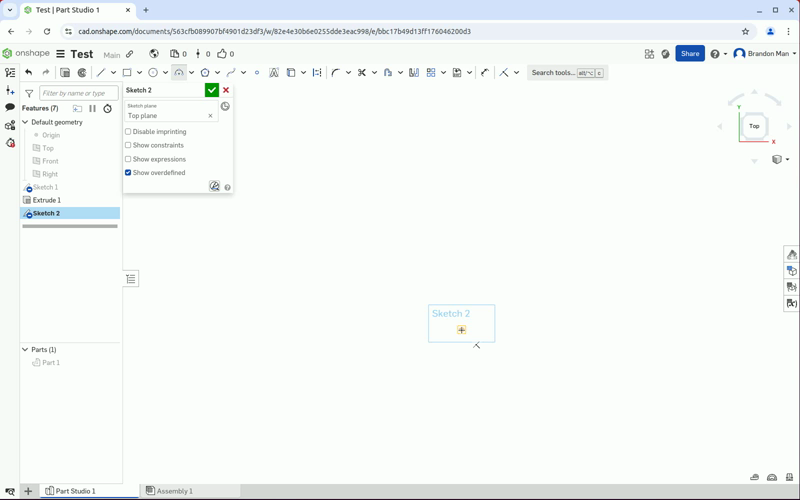
key_down(shift)
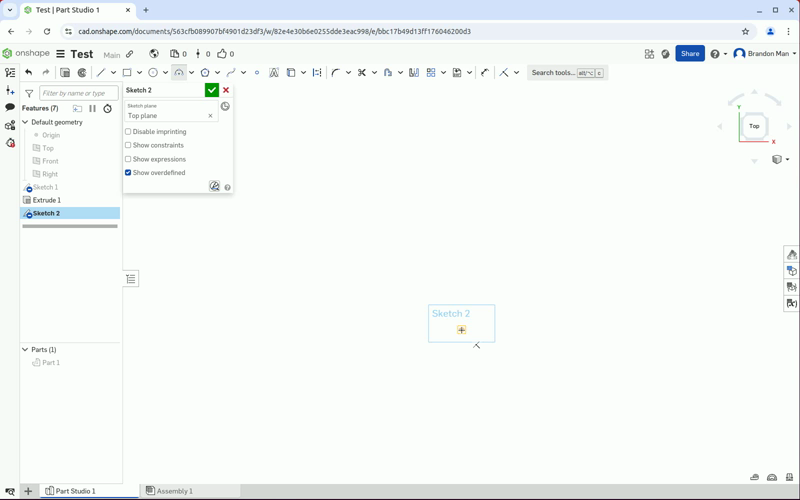
mouse_move(460, 234)
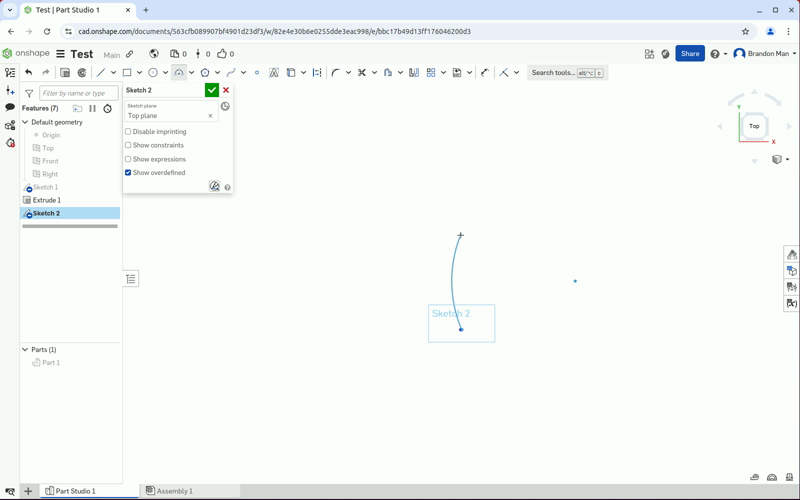
click(460, 234)
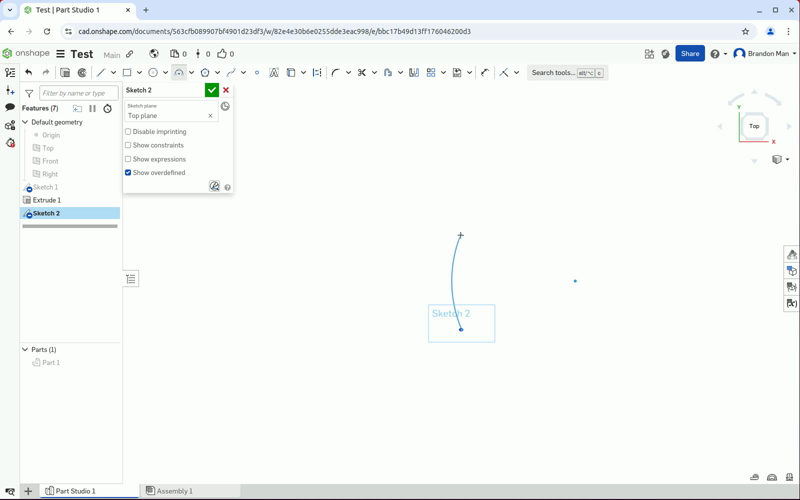
mouse_move(413, 282)
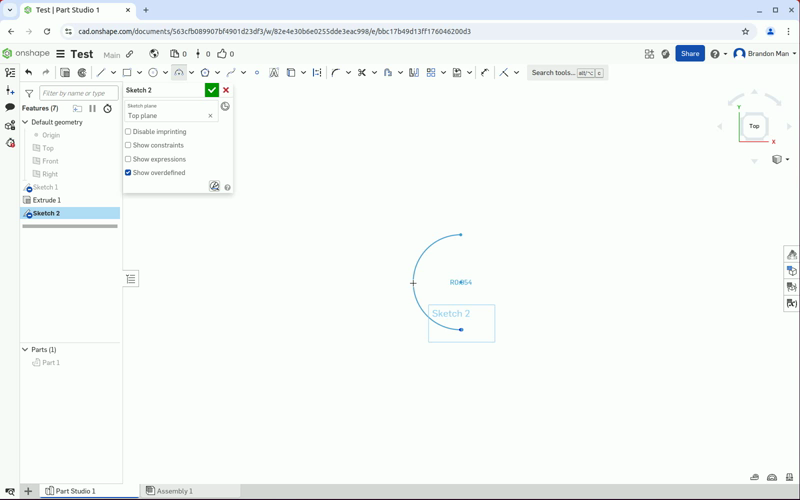
click(413, 282)
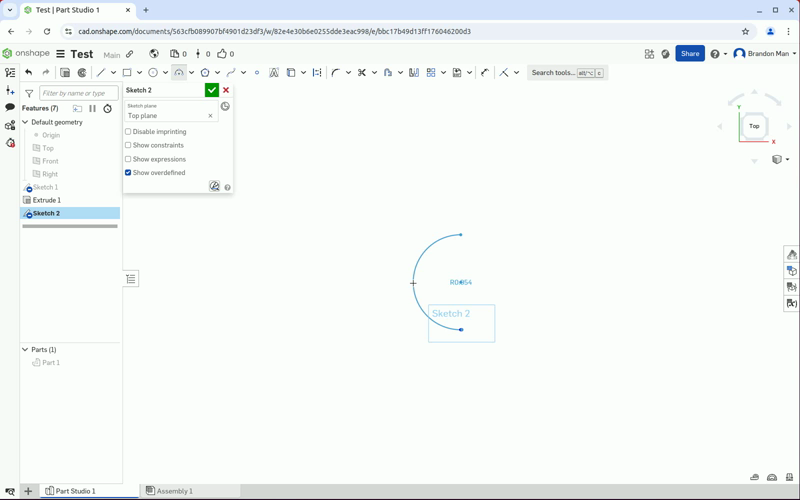
key_up(shift)
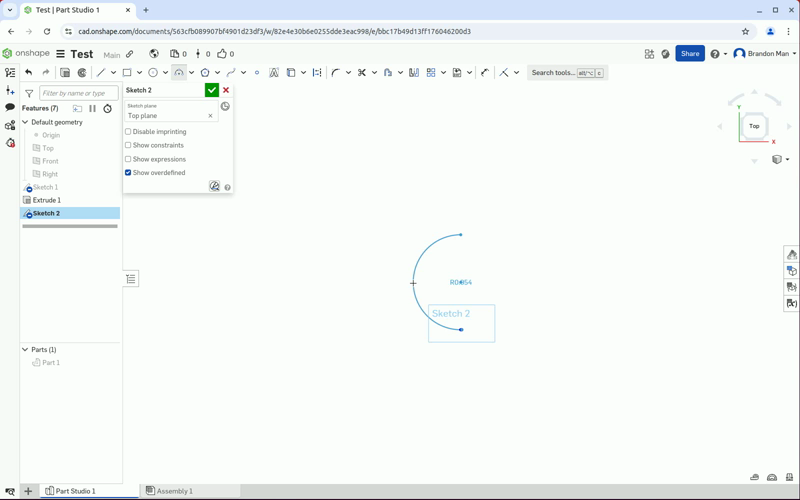
key(esc)
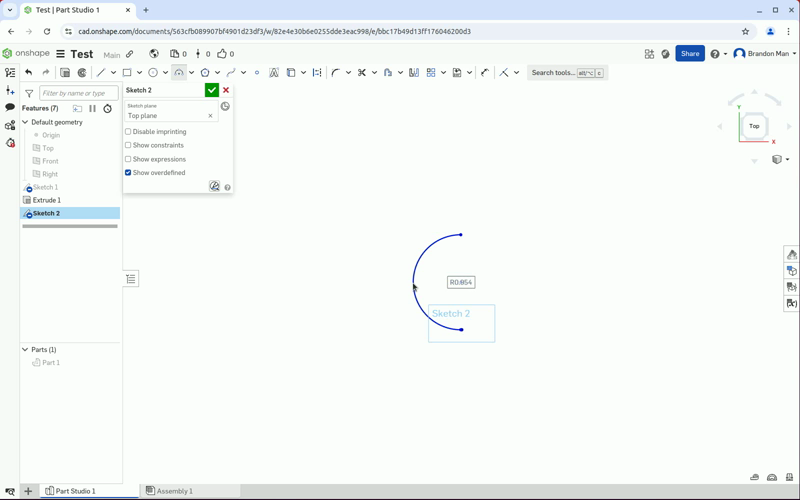
key(l)
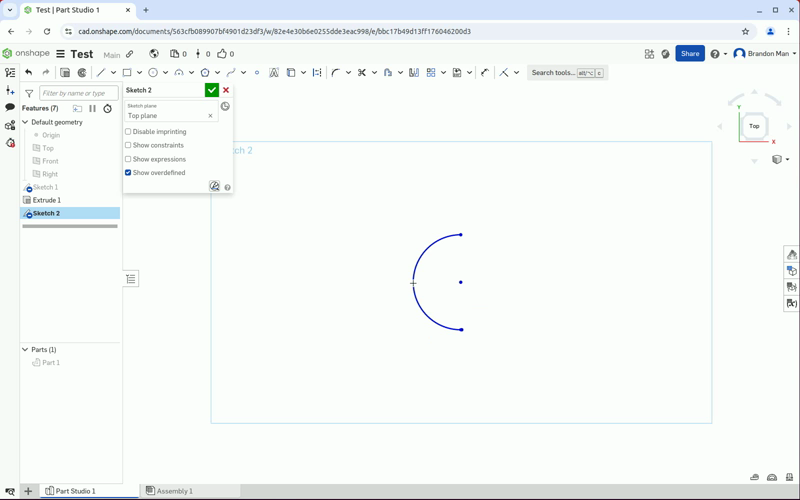
mouse_move(460, 234)
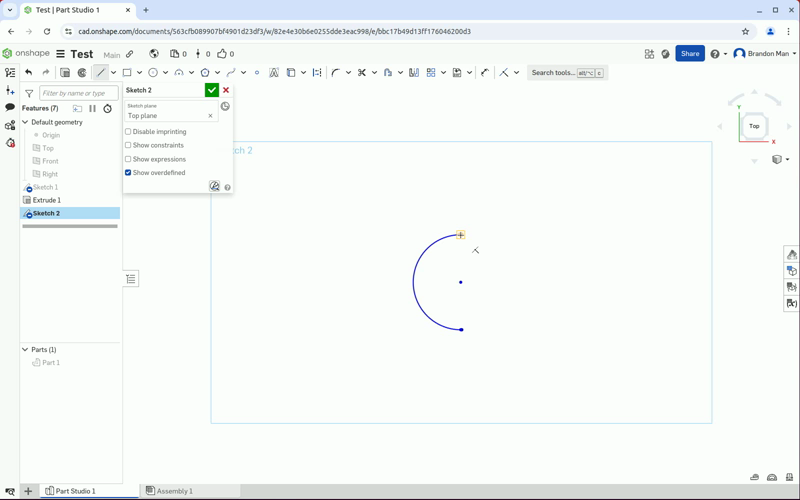
click(460, 234)
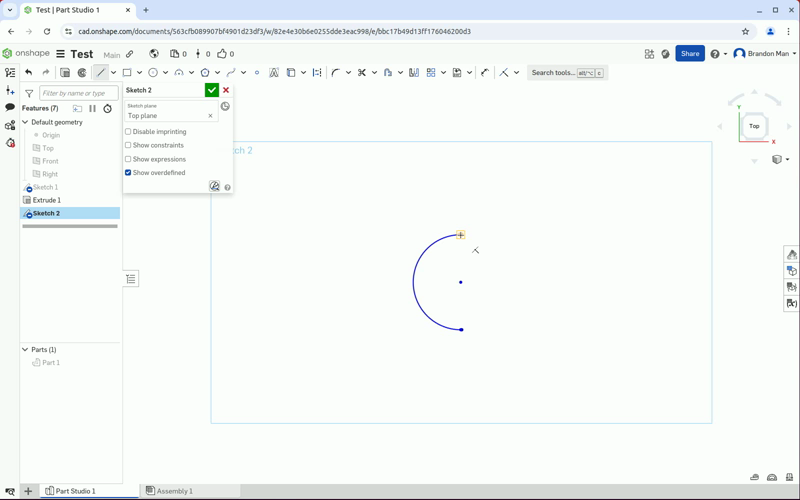
key_down(shift)
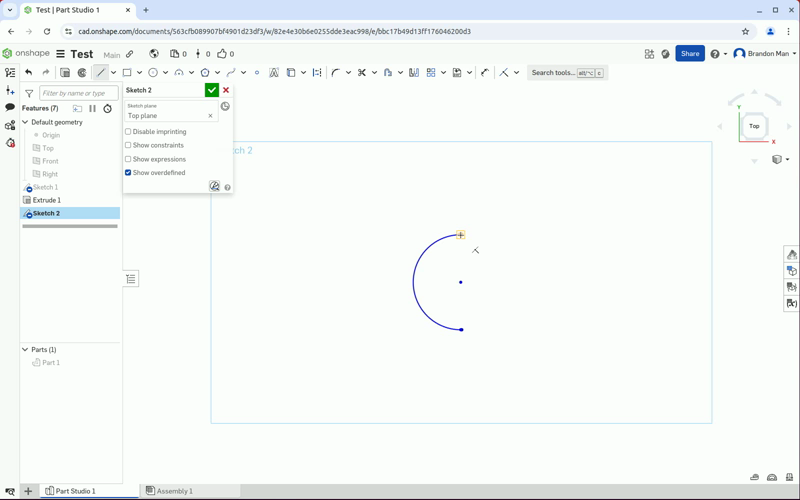
mouse_move(490, 234)
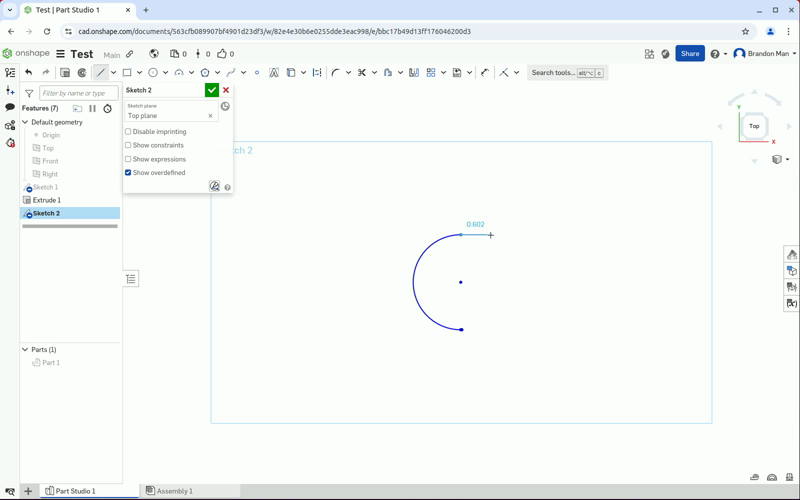
mouse_move(460, 245)
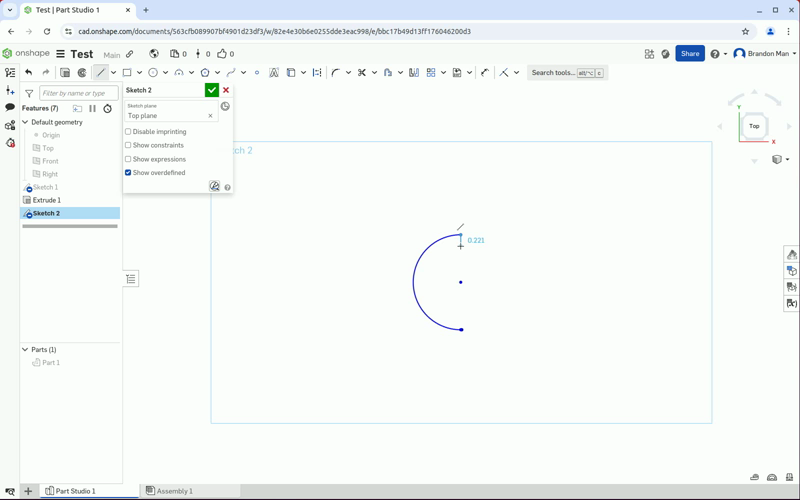
click(460, 245)
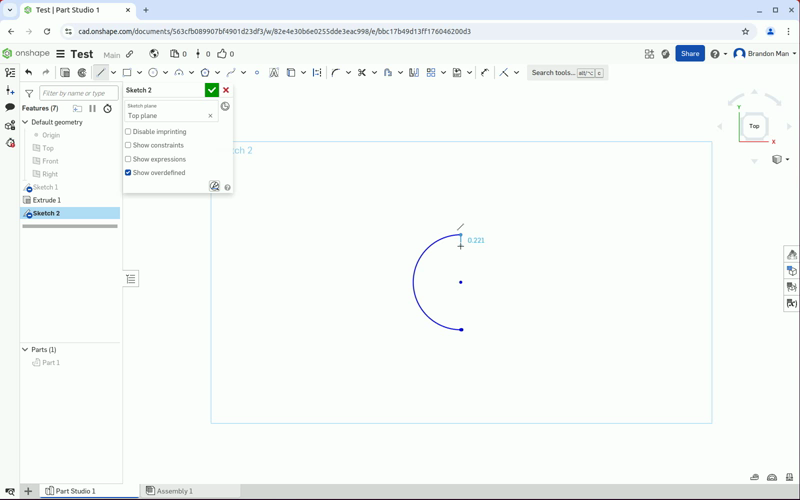
key_up(shift)
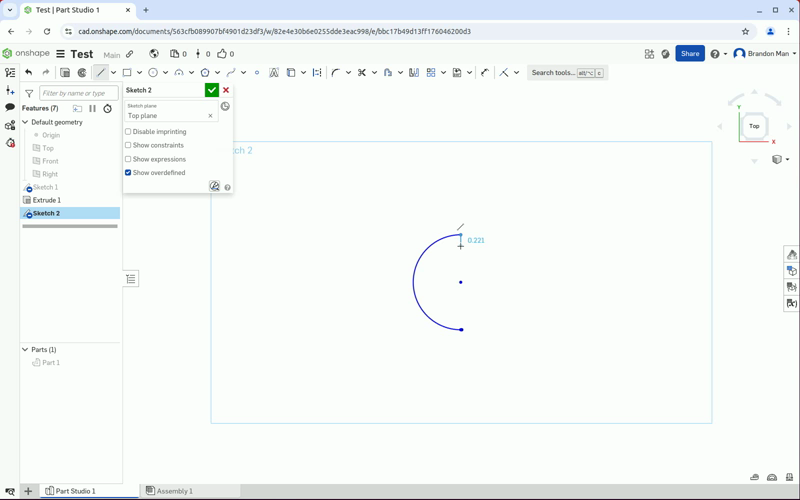
key(esc)
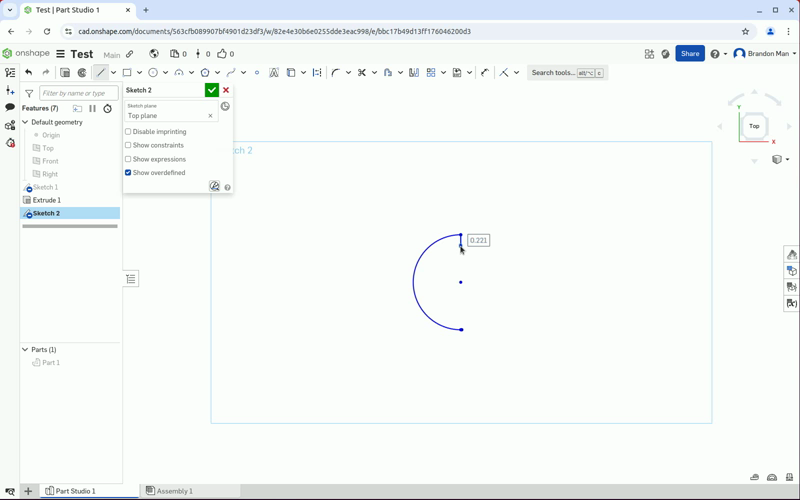
key(a)
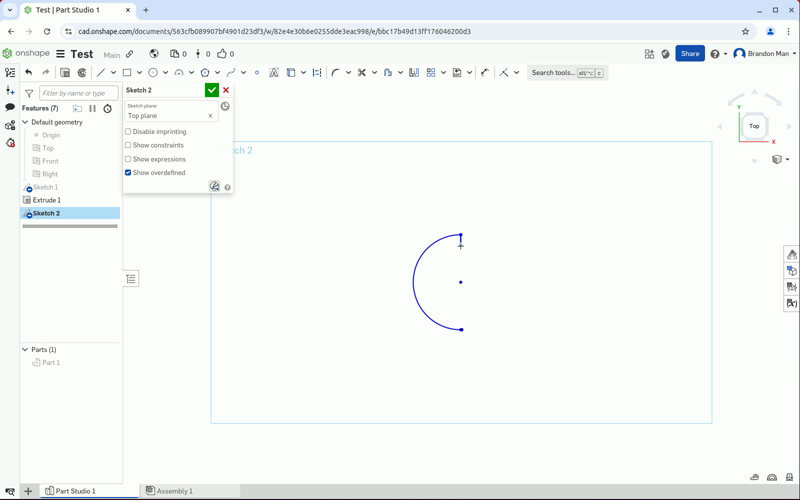
mouse_move(460, 245)
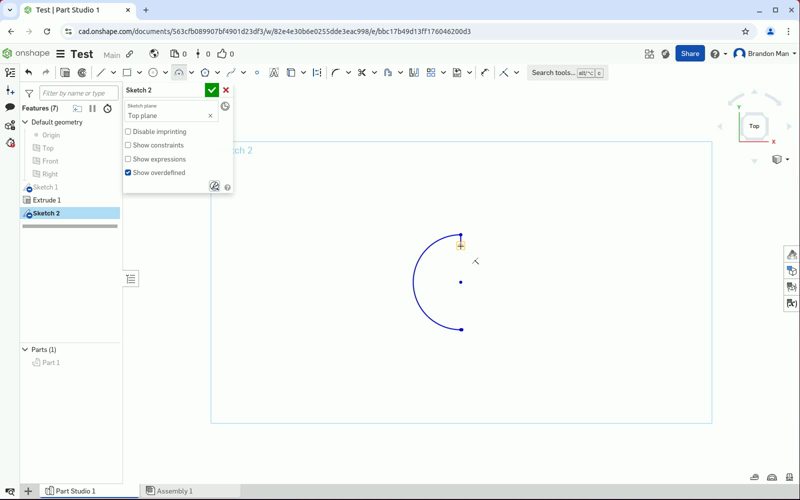
click(460, 245)
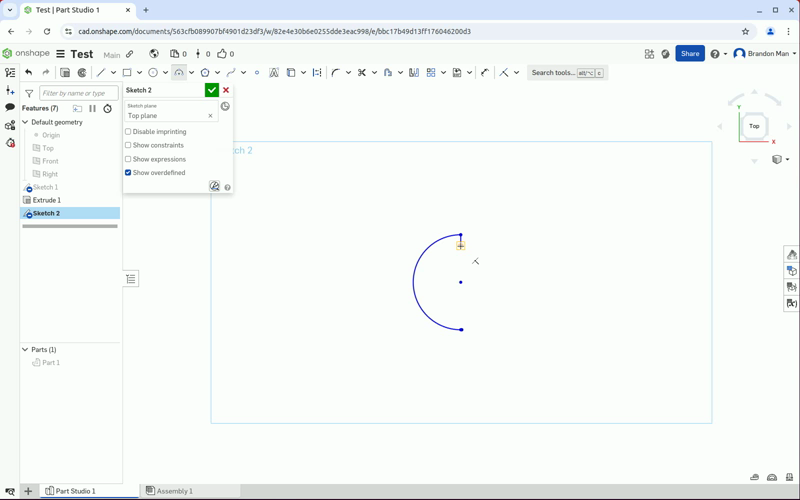
key_down(shift)
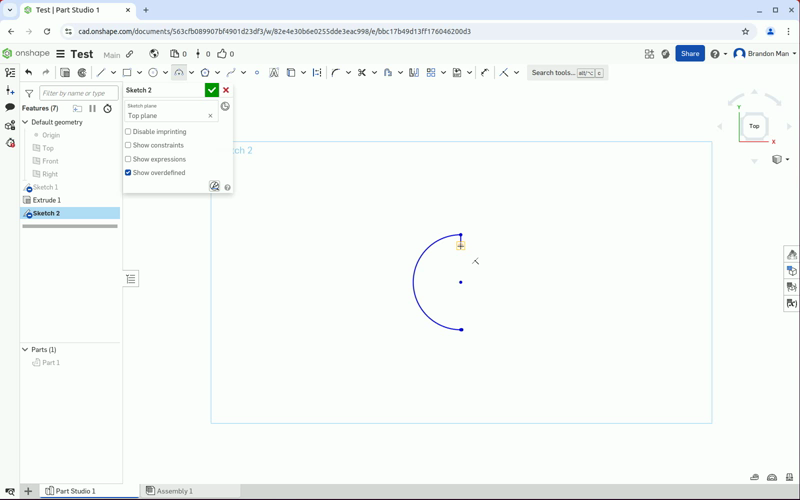
mouse_move(460, 318)
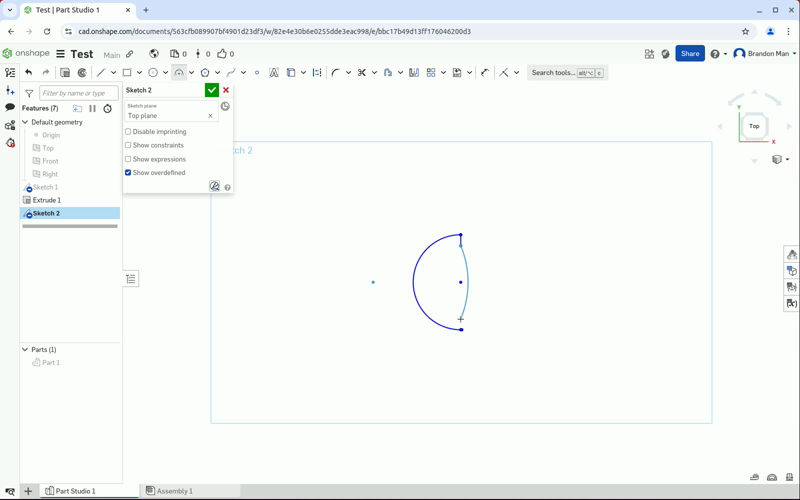
click(460, 318)
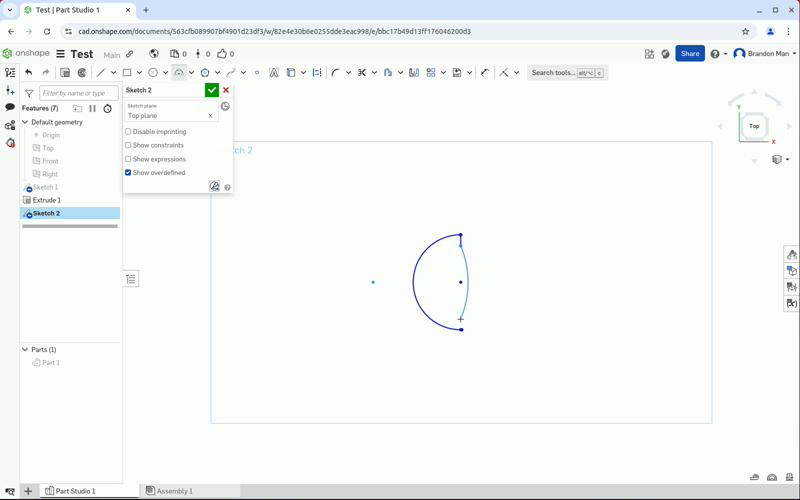
mouse_move(424, 282)
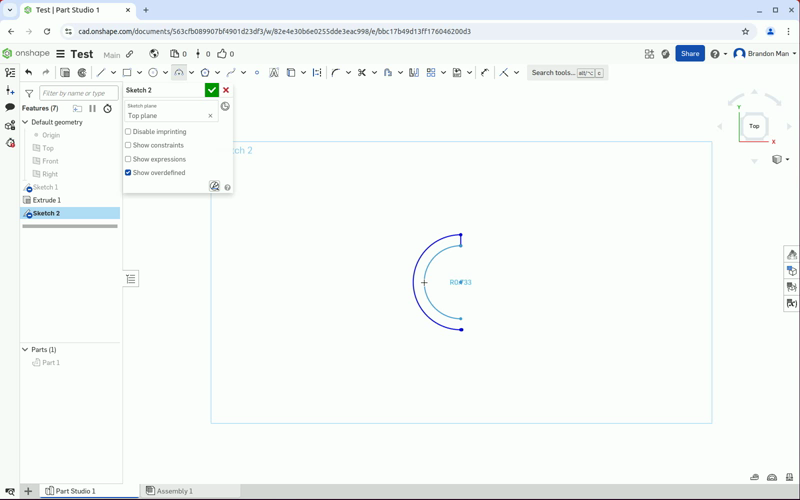
click(424, 282)
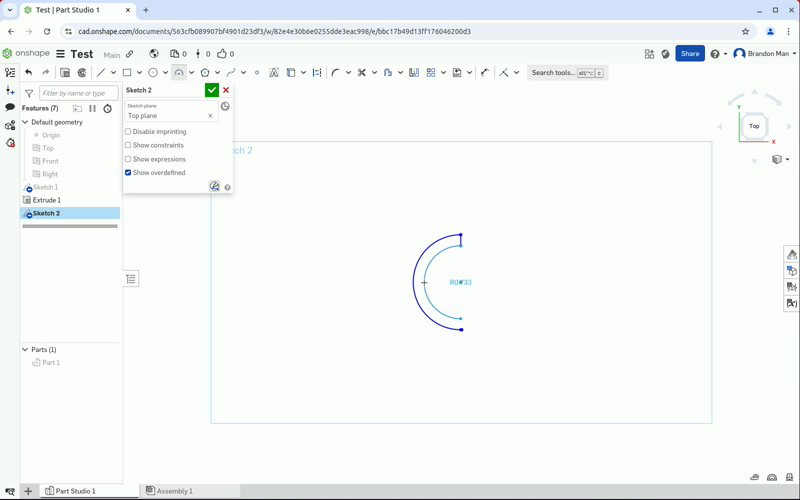
key_up(shift)
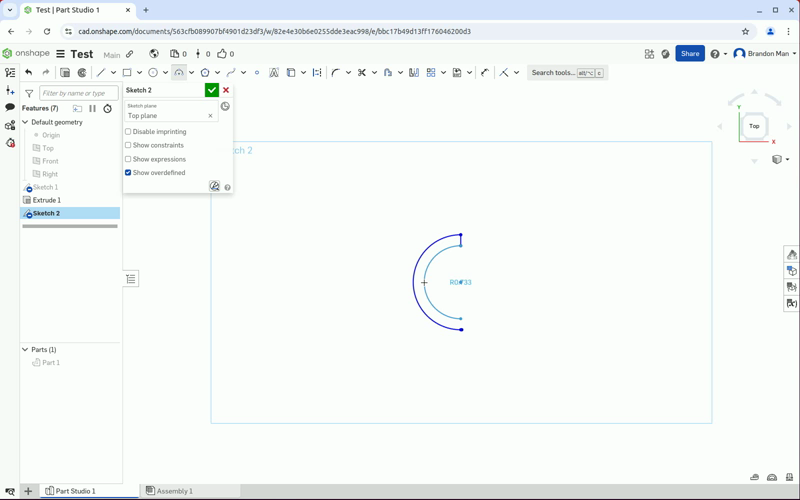
key(esc)
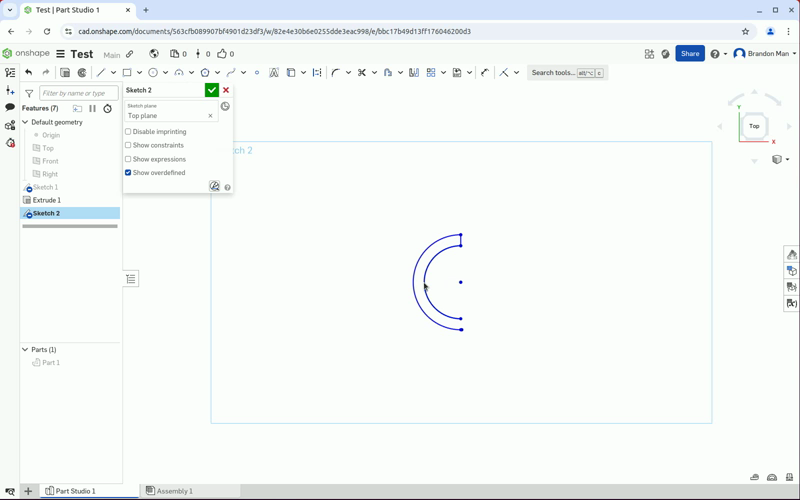
key(l)
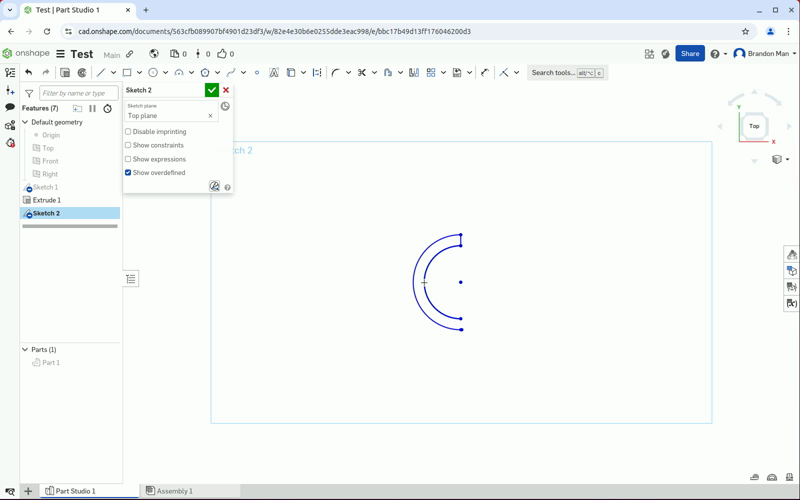
mouse_move(460, 318)
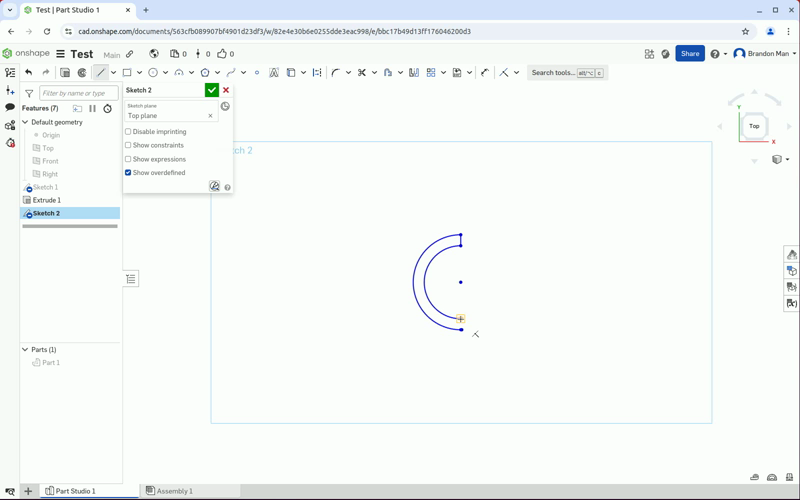
click(460, 318)
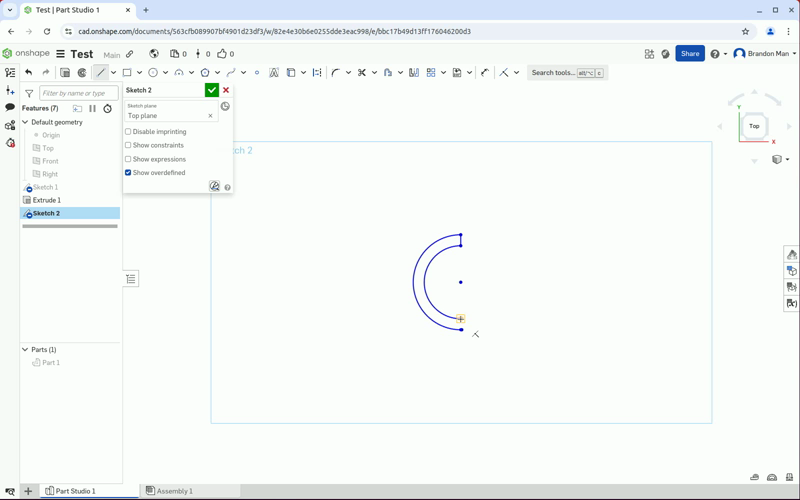
mouse_move(490, 318)
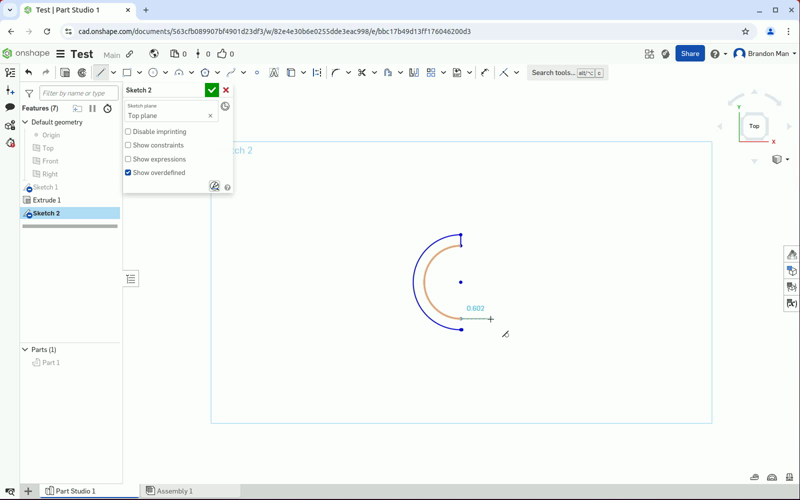
key_down(shift)
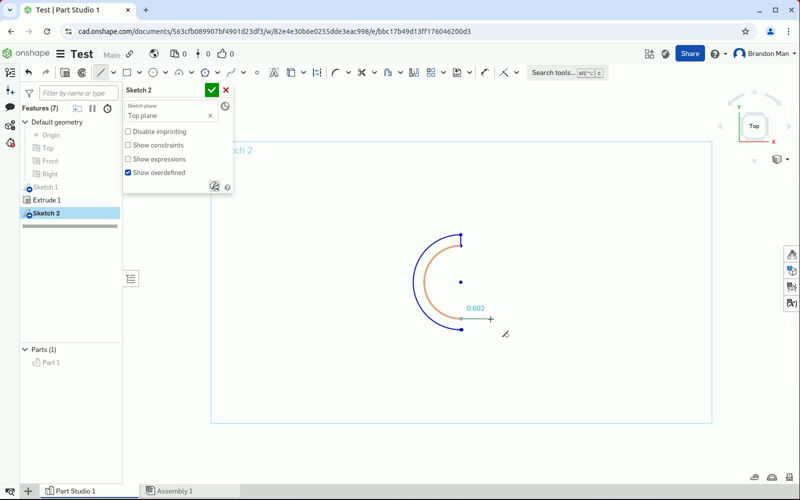
mouse_move(460, 329)
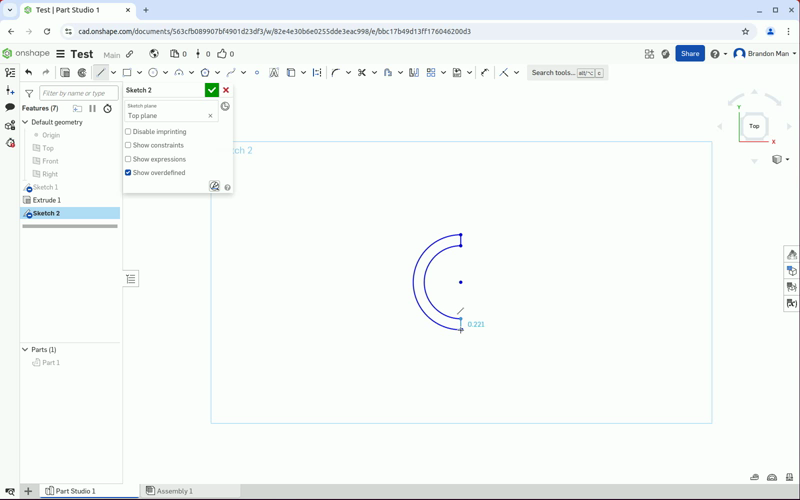
scroll(6)
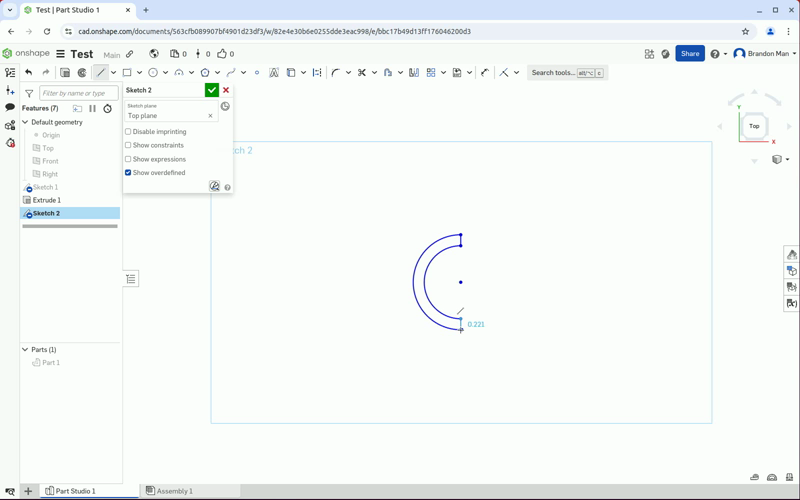
scroll(6)
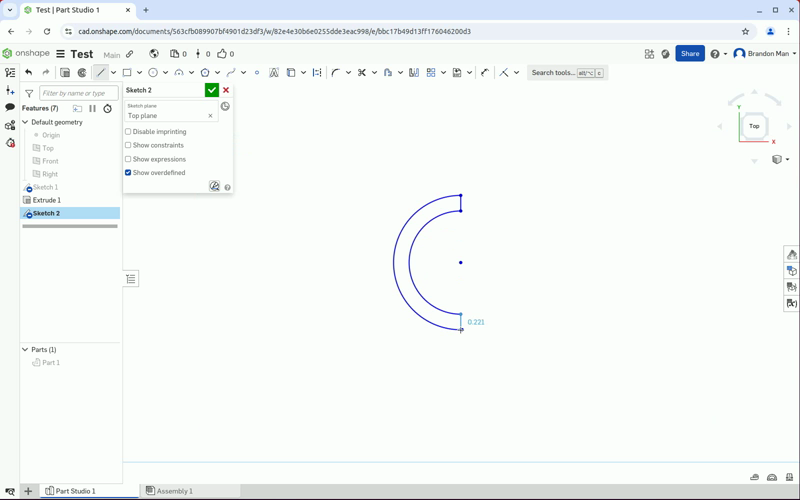
scroll(6)
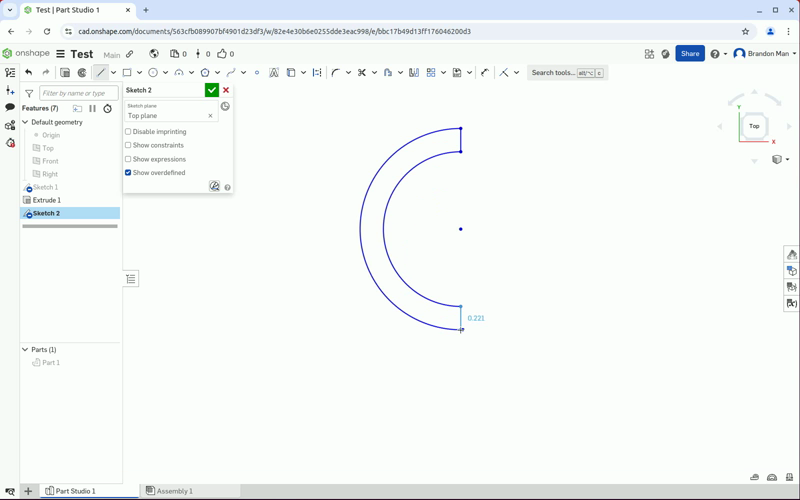
scroll(6)
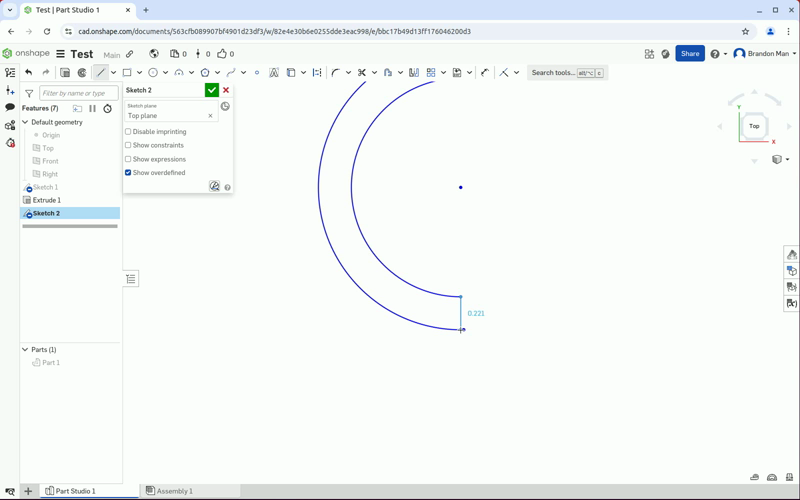
scroll(6)
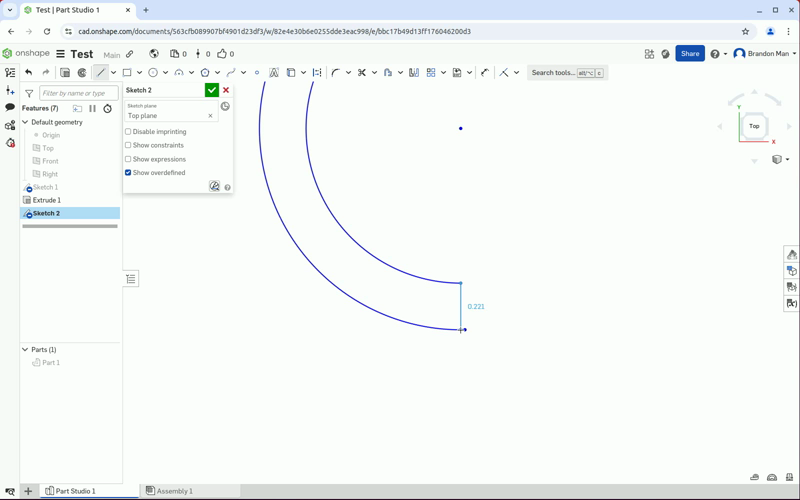
scroll(6)
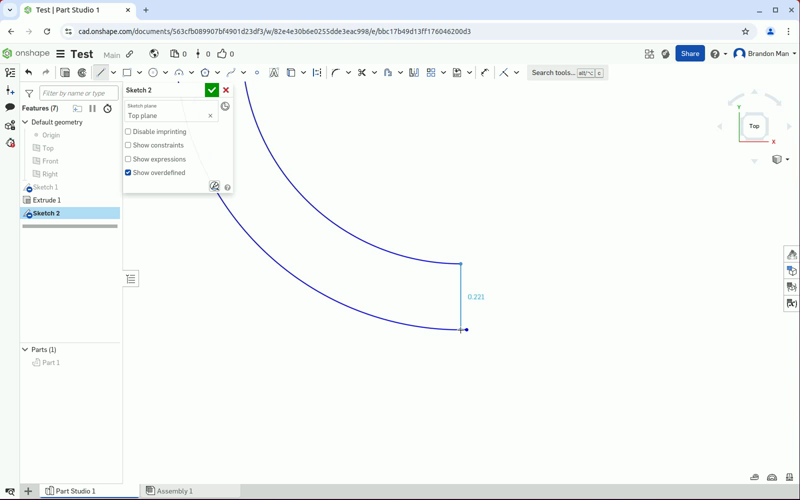
scroll(6)
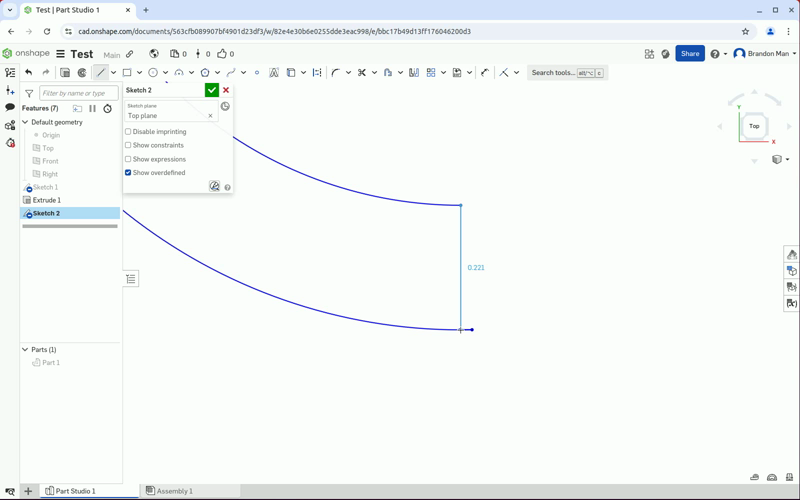
key_up(shift)
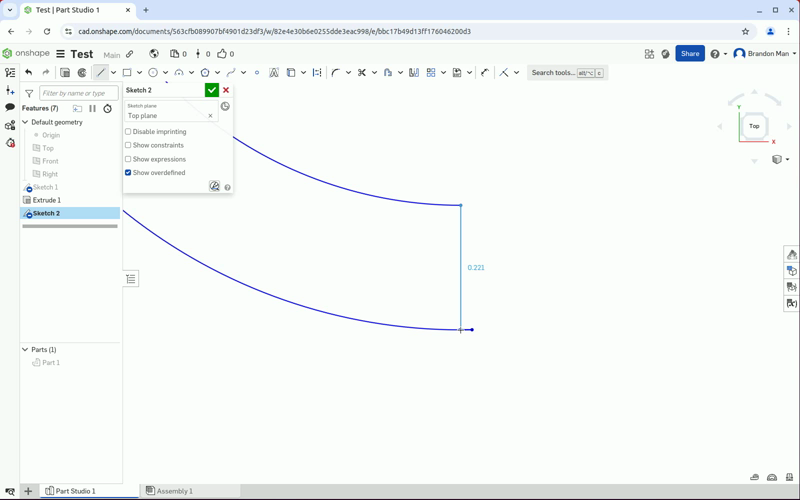
click(460, 329)
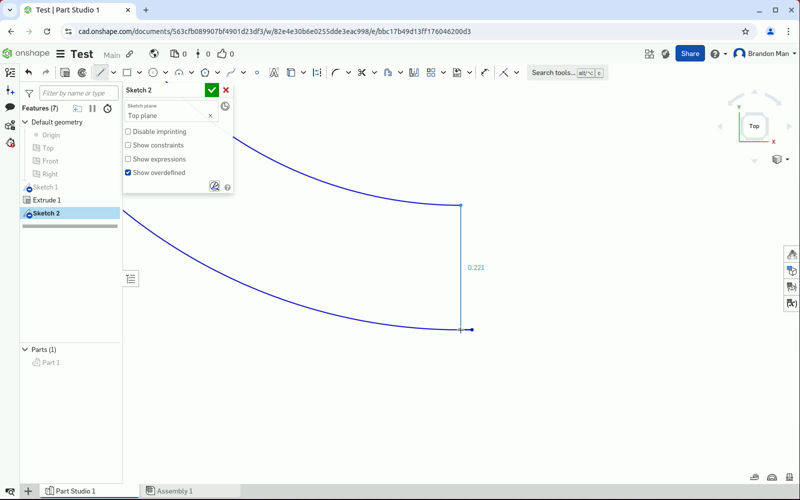
scroll(-6)
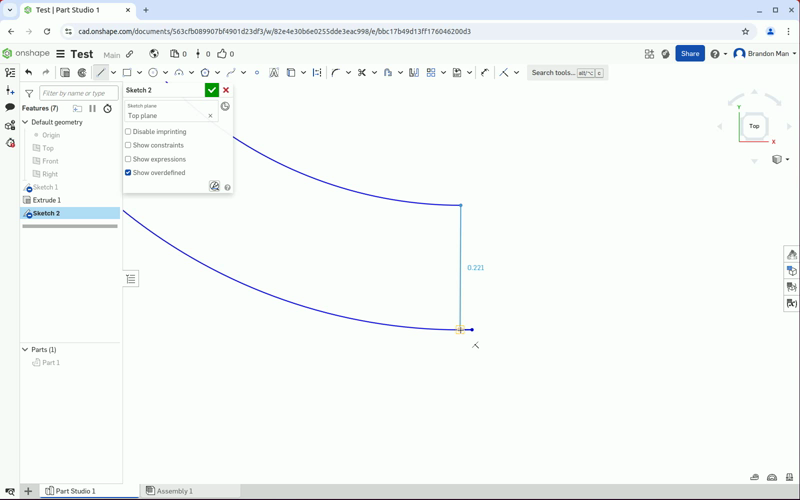
scroll(-6)
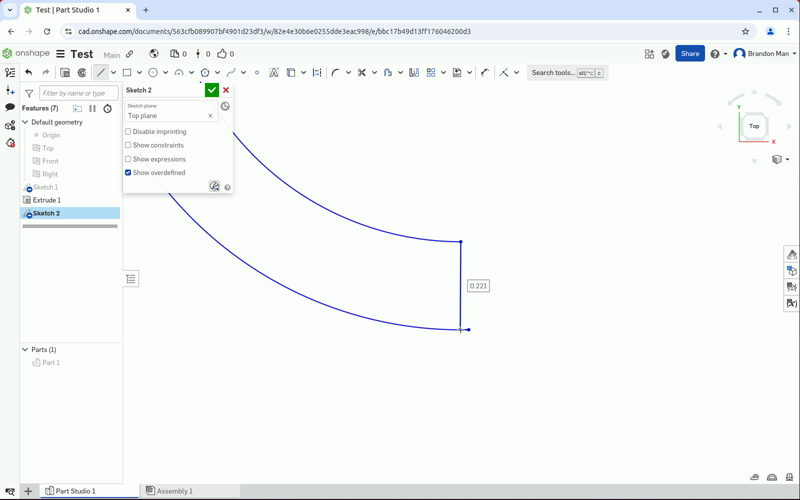
scroll(-6)
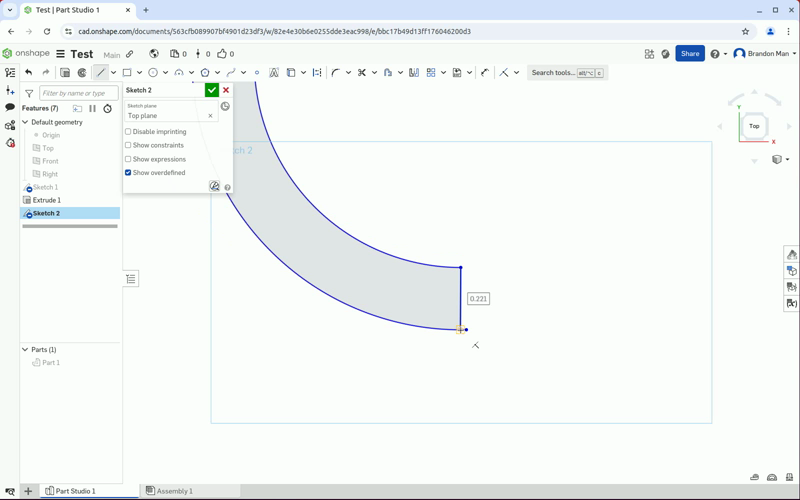
scroll(-6)
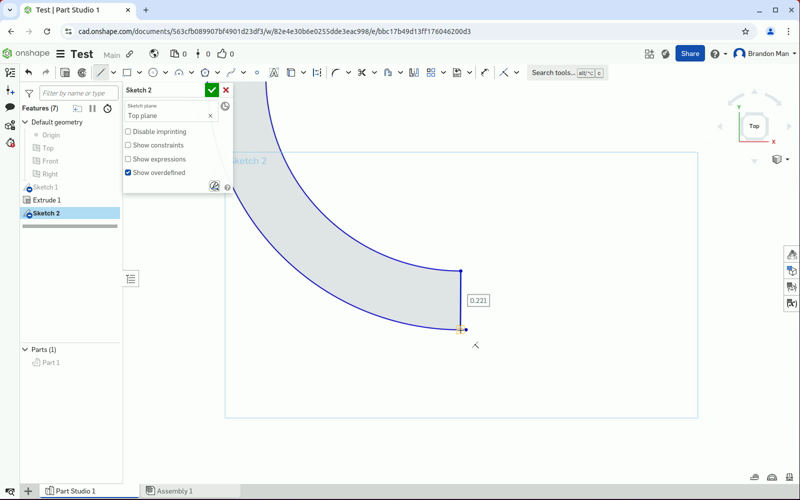
scroll(-6)
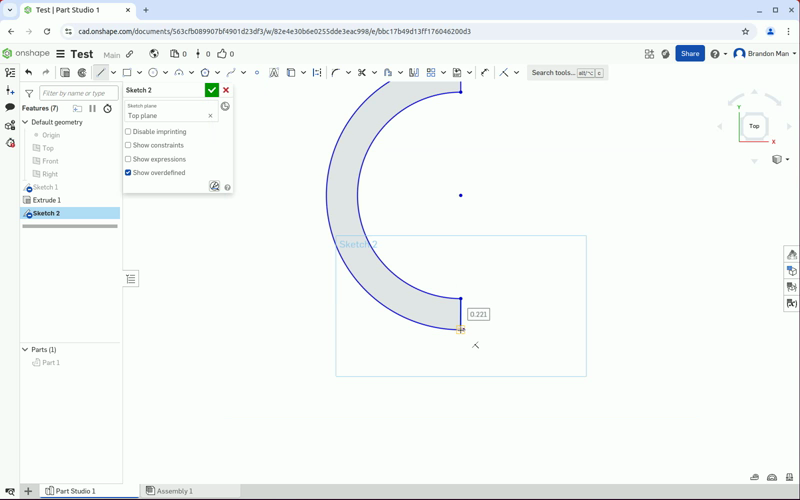
scroll(-6)
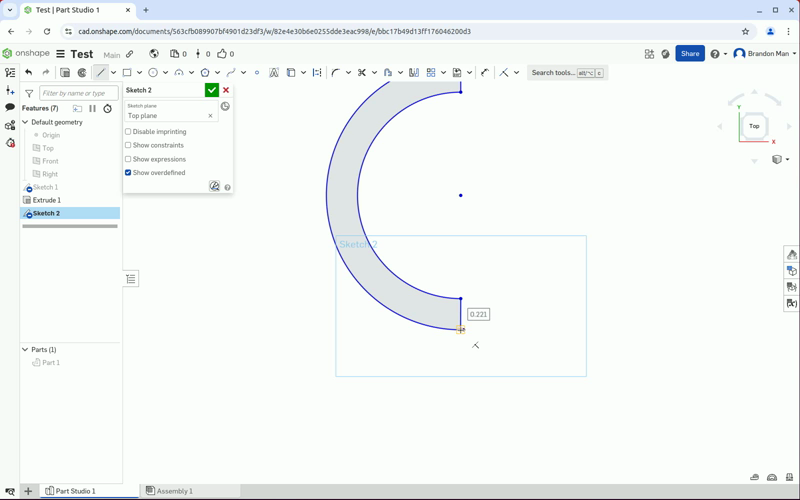
scroll(-6)
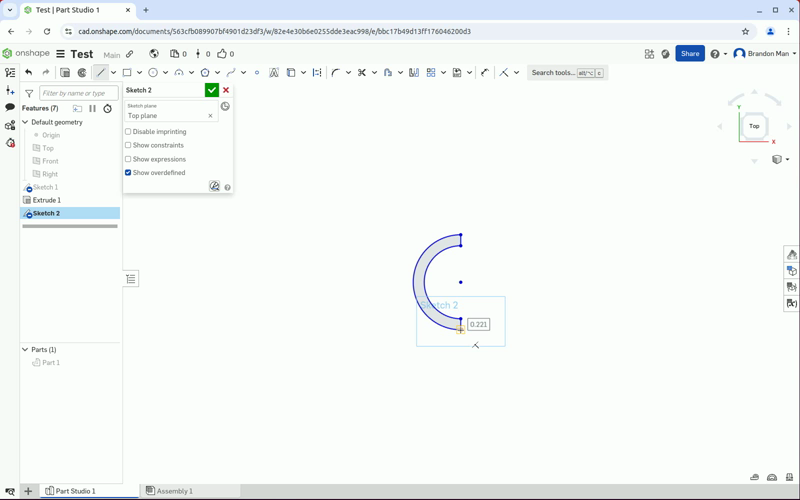
key(esc)
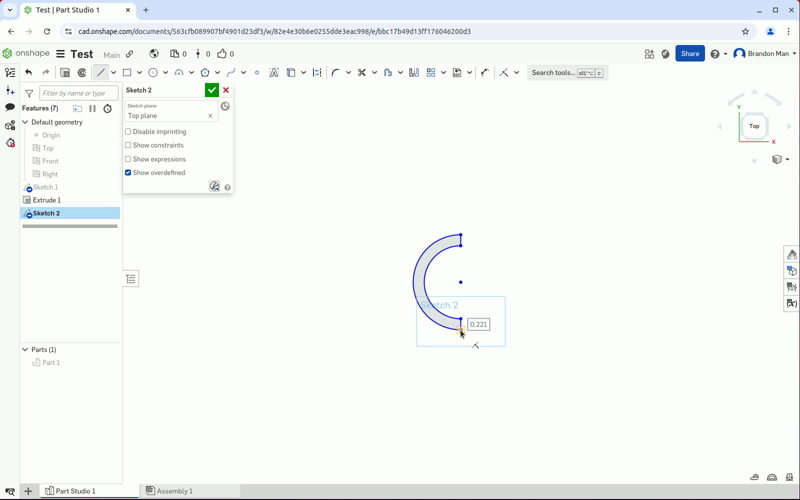
mouse_move(418, 282)
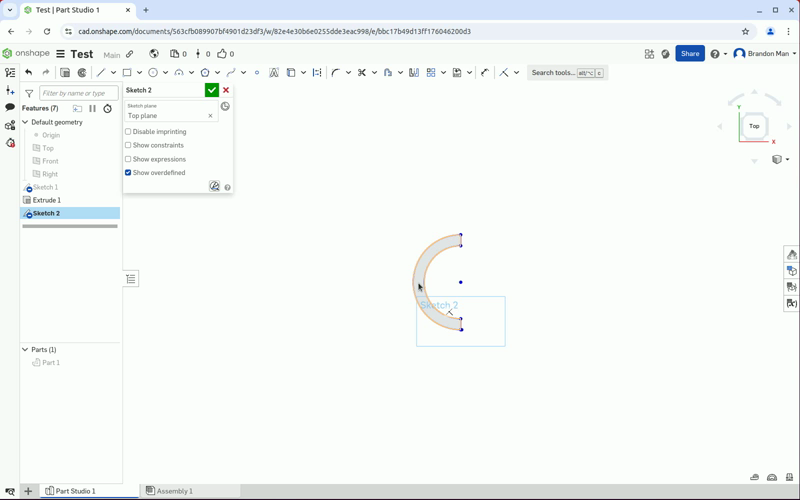
scroll(6)
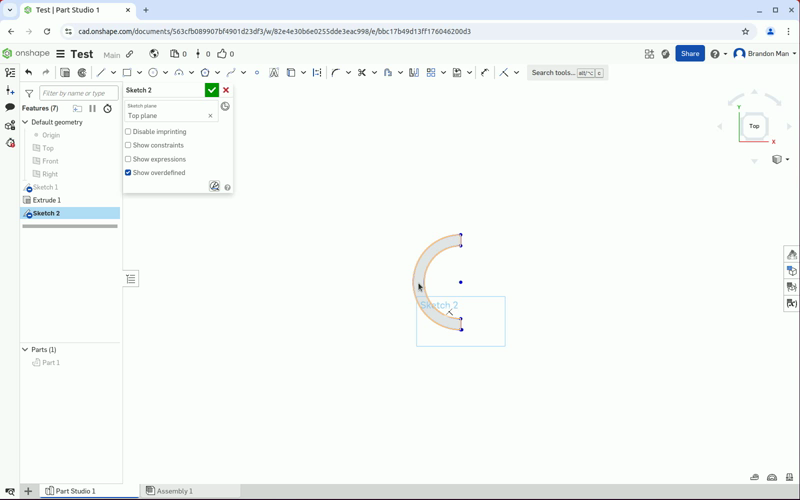
scroll(6)
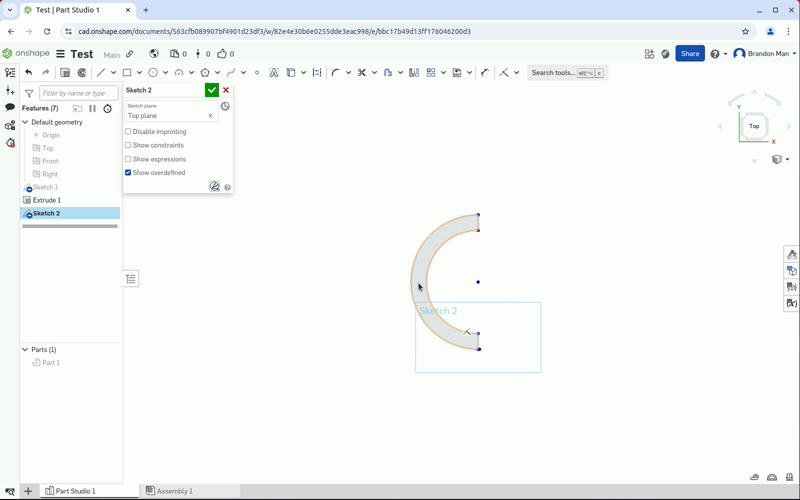
scroll(6)
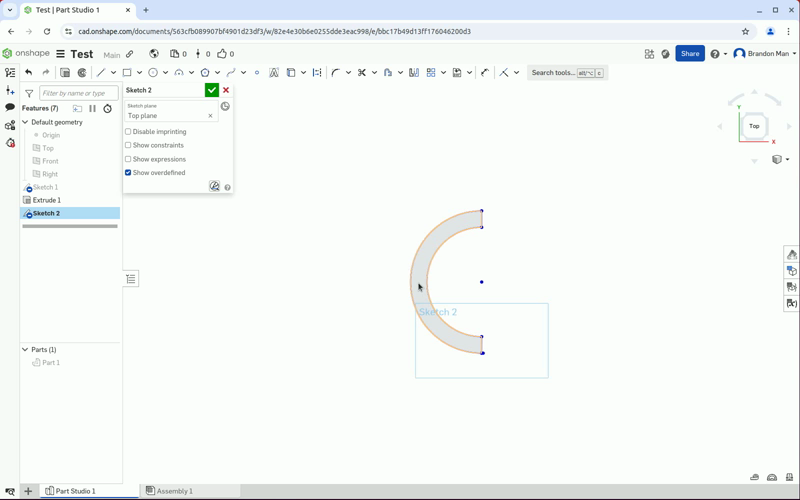
scroll(6)
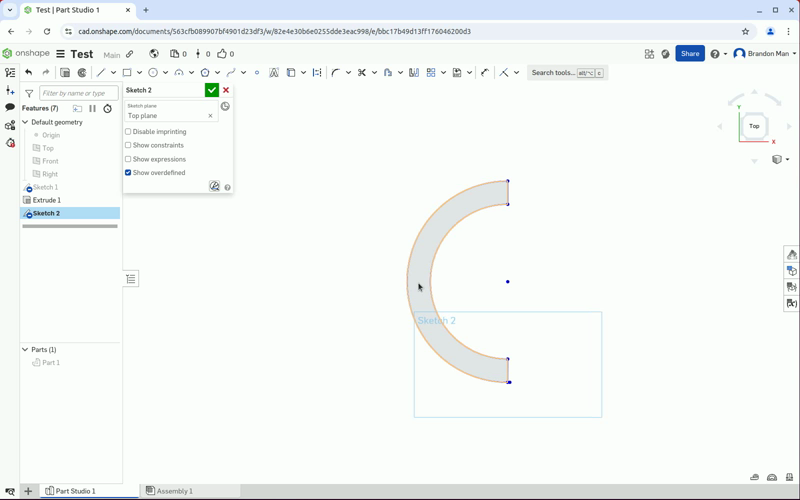
scroll(6)
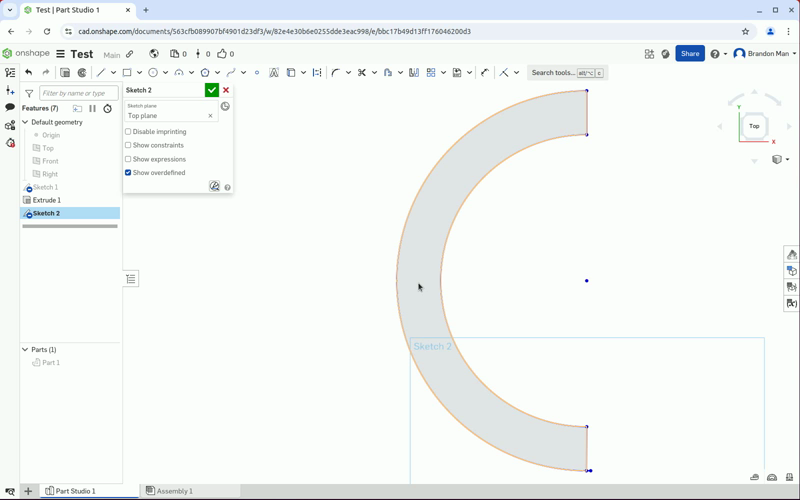
scroll(6)
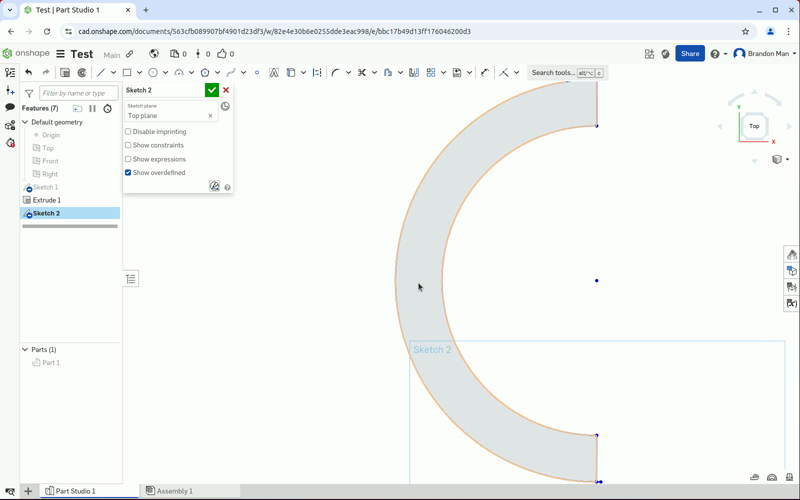
scroll(6)
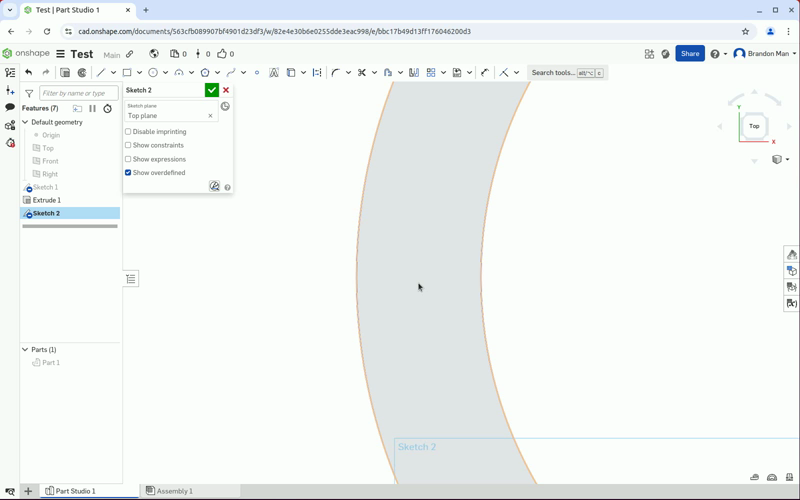
click(418, 282)
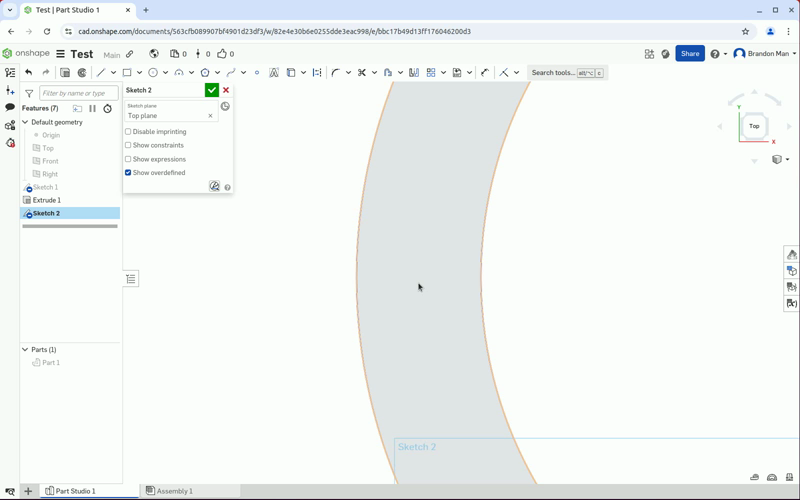
scroll(-6)
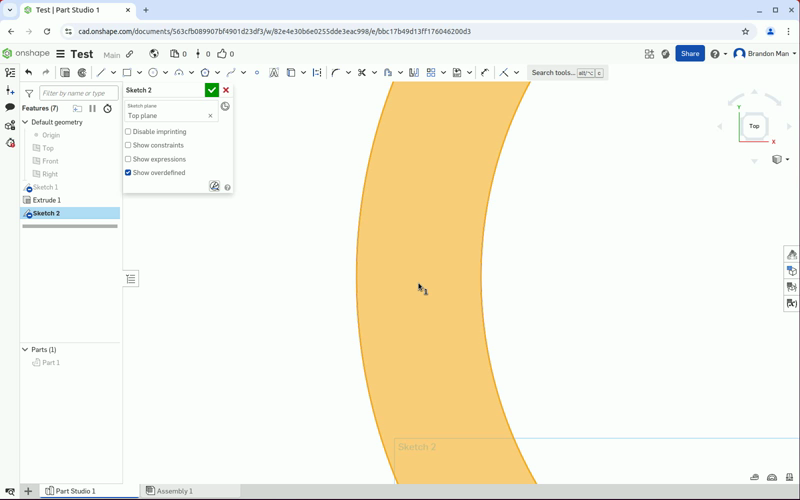
scroll(-6)
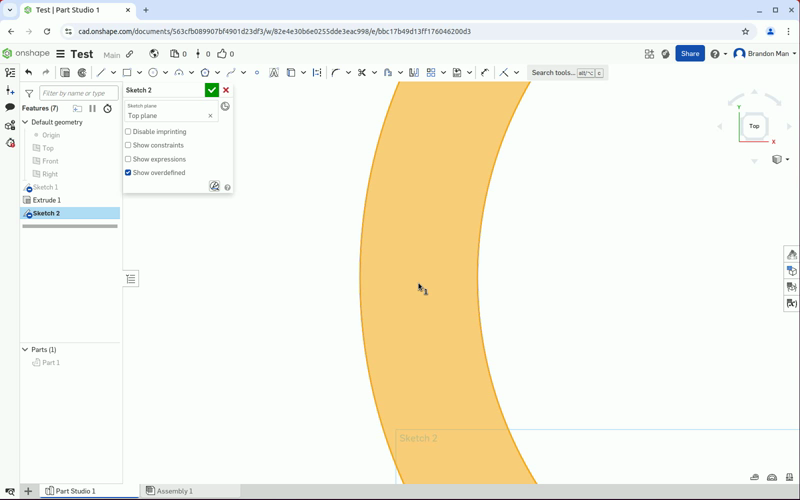
scroll(-6)
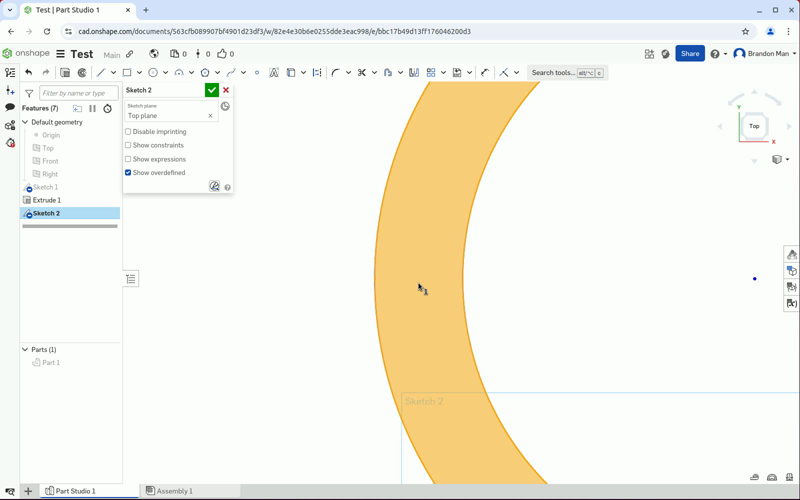
scroll(-6)
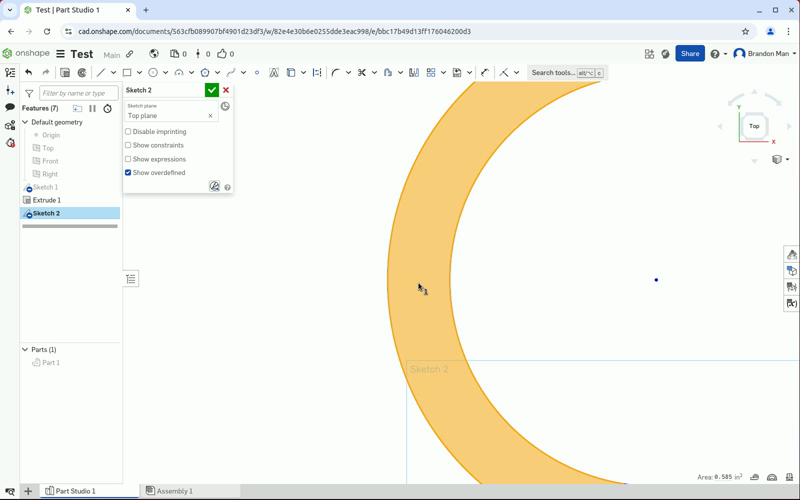
scroll(-6)
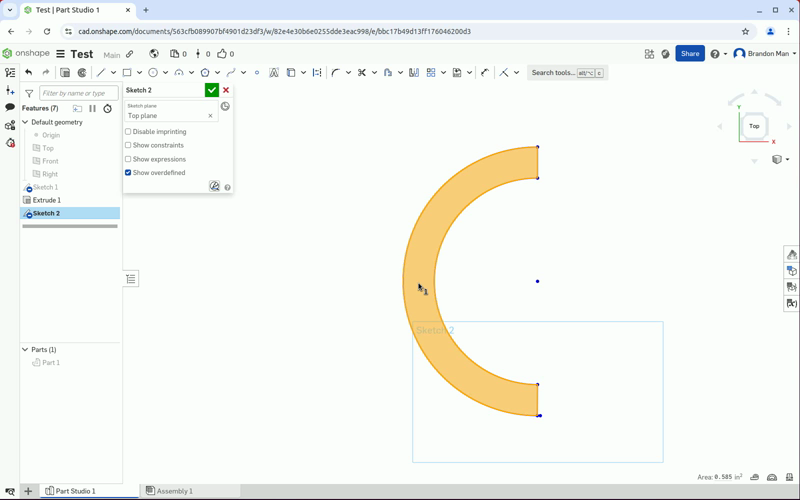
scroll(-6)
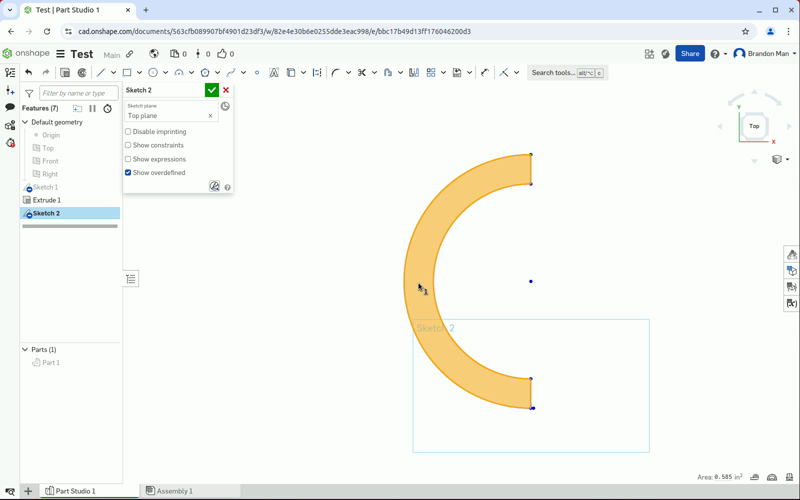
scroll(-6)
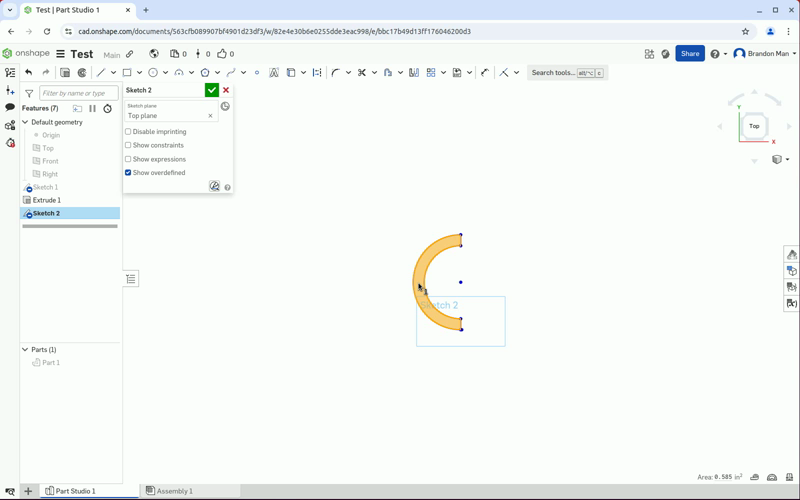
mouse_move(73, 352)
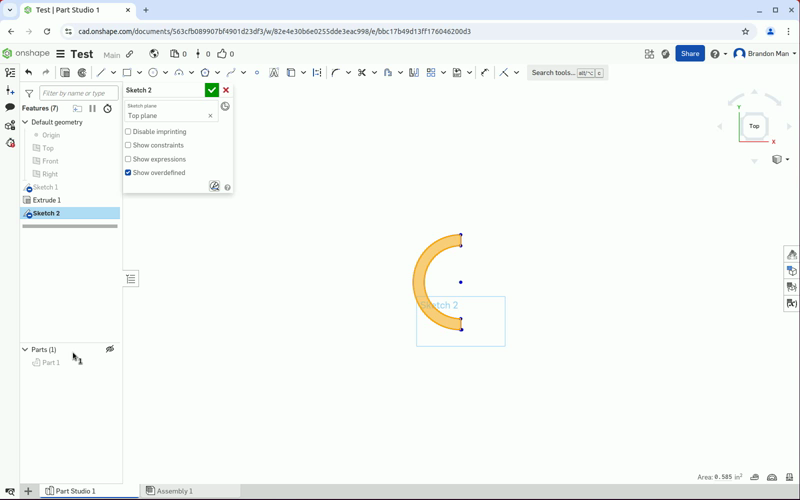
key(shift+y)
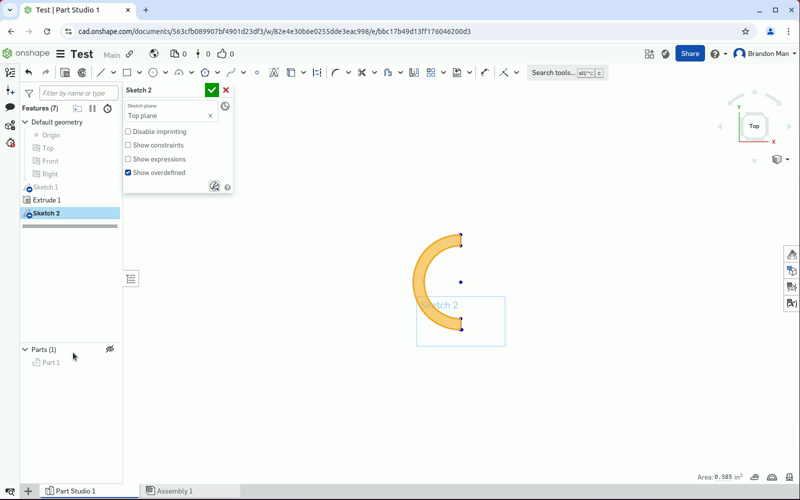
key(shift+e)
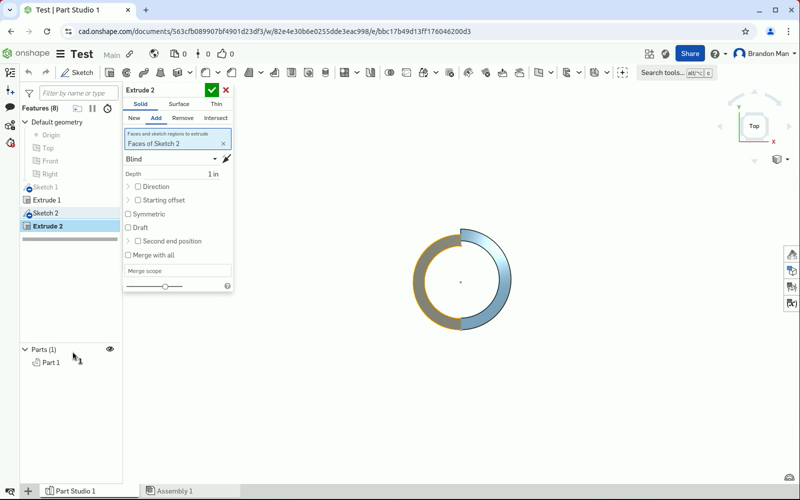
mouse_move(143, 106)
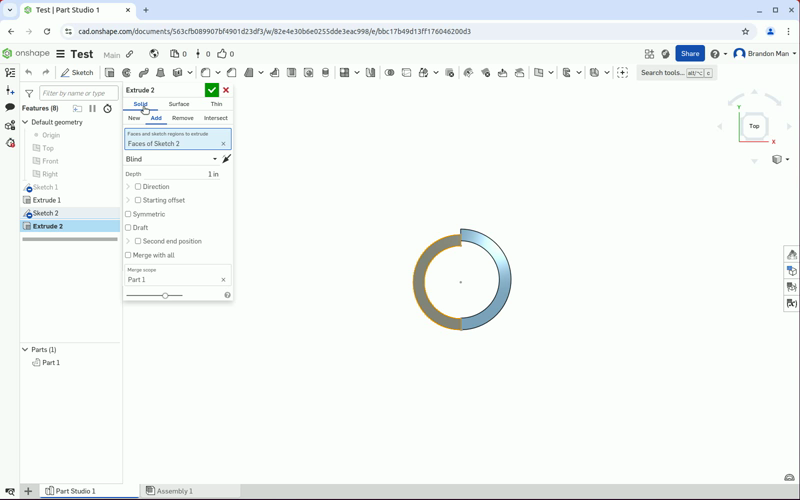
click(143, 106)
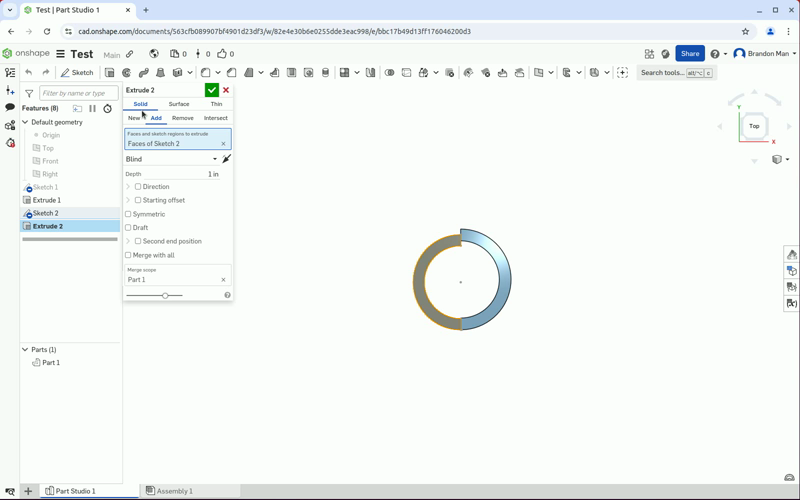
mouse_move(137, 120)
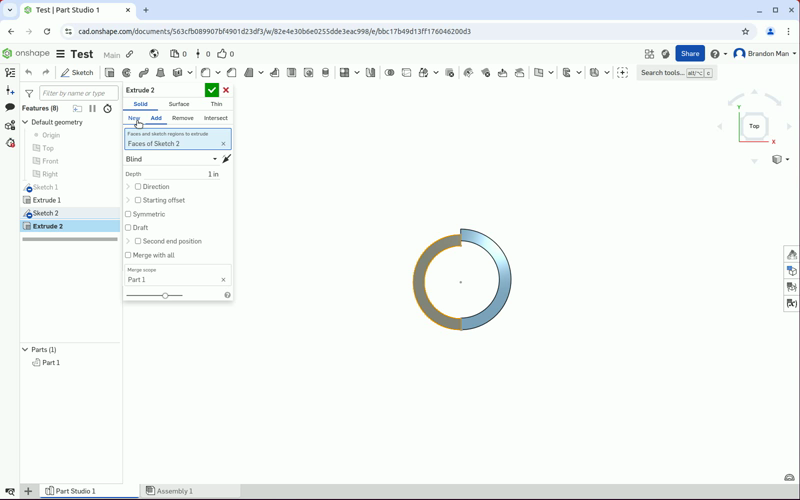
click(137, 120)
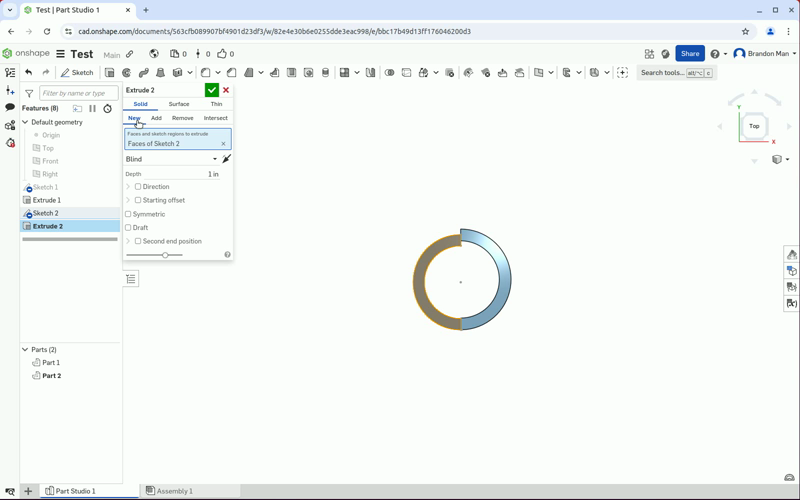
key(tab, 4)
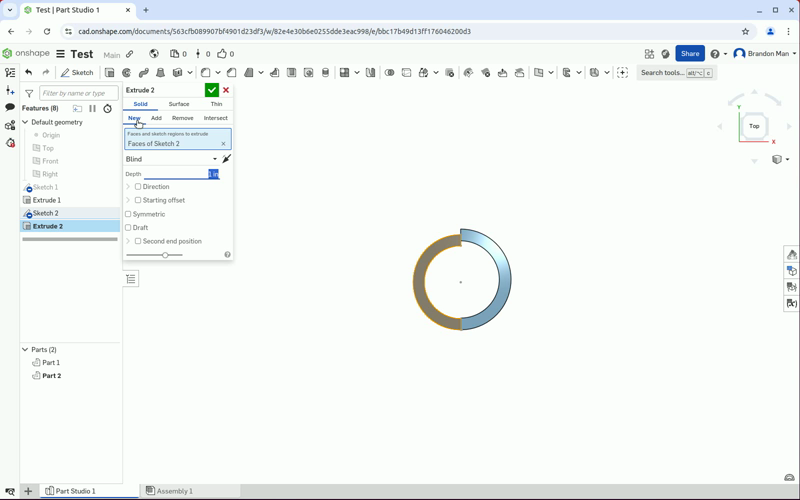
text(2.696)
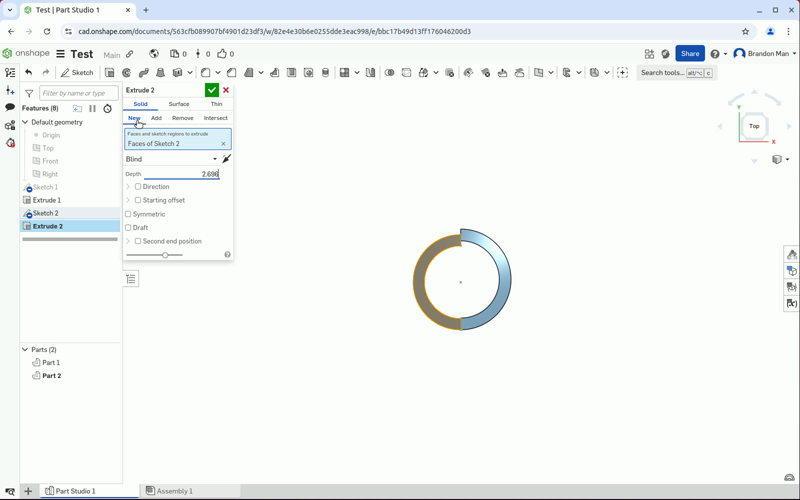
key(enter)
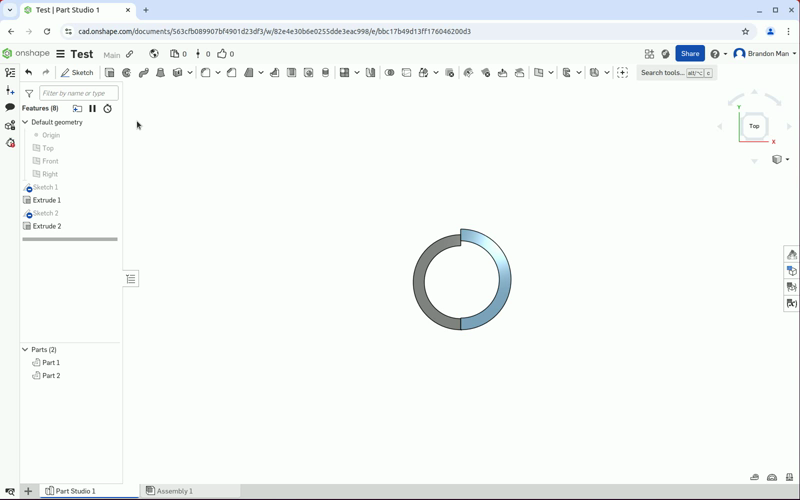
key(shift+h)
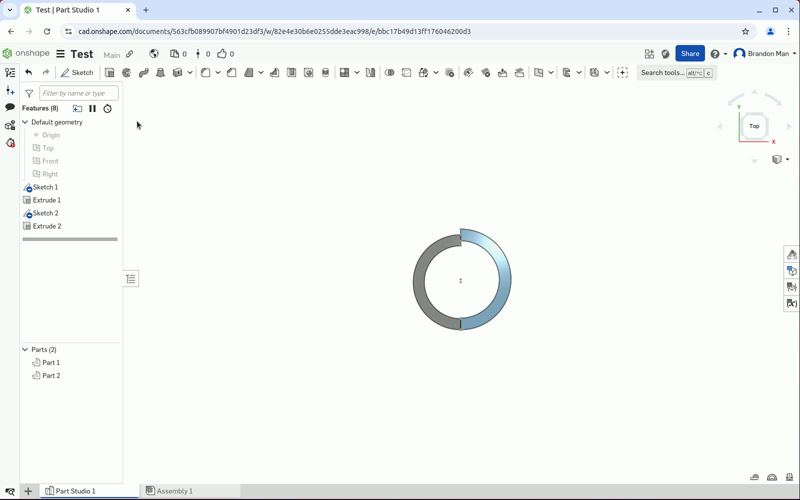
key(shift+h)
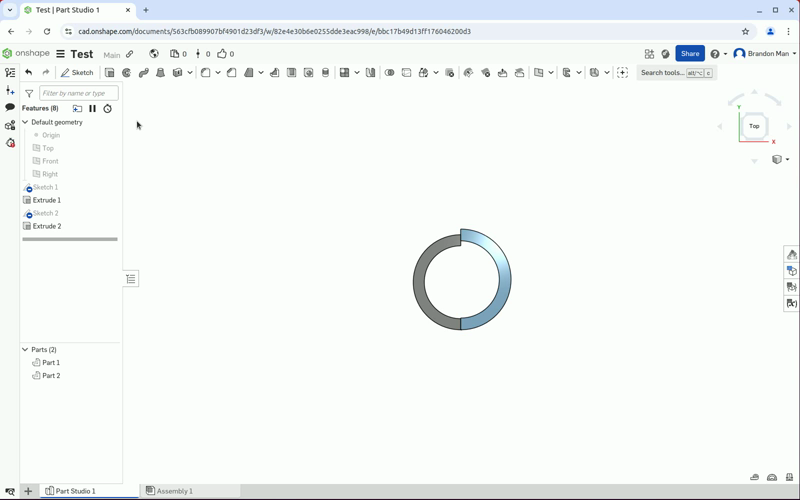
mouse_move(73, 189)
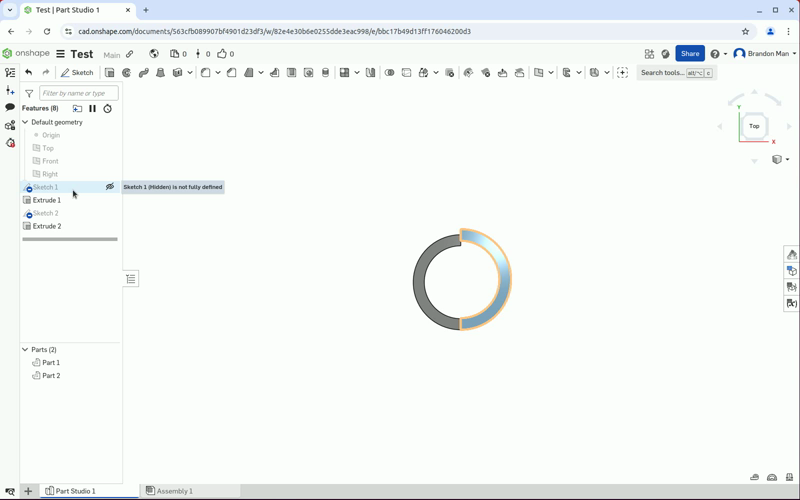
click(73, 189)
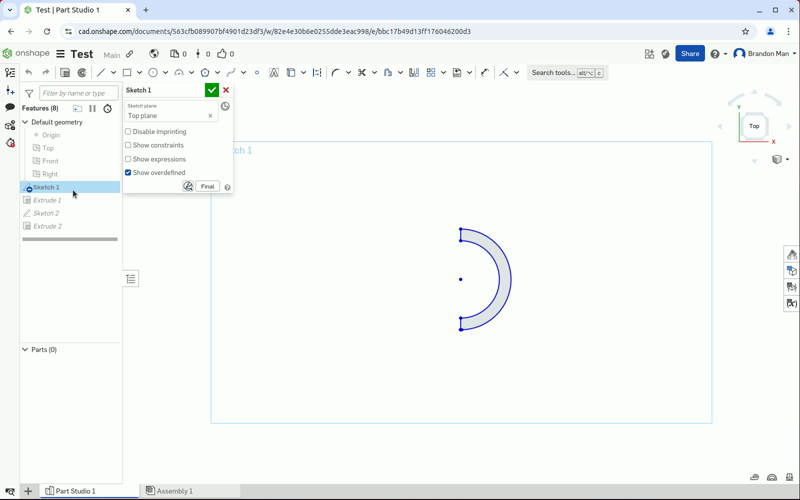
mouse_move(229, 92)
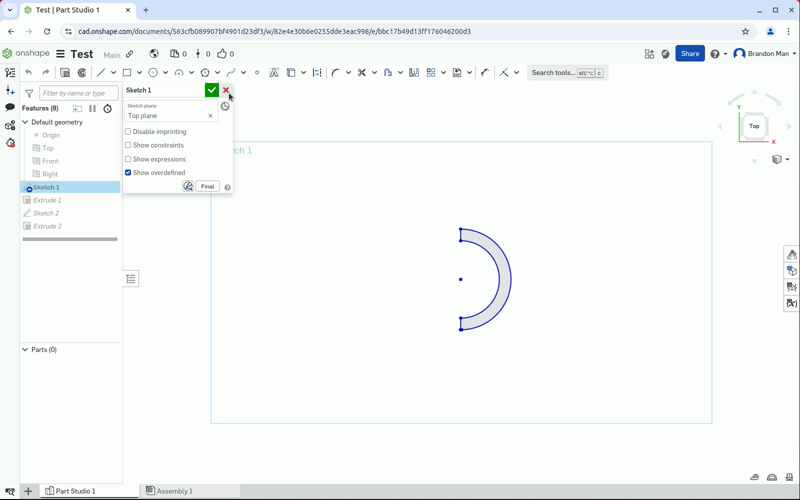
click(229, 92)
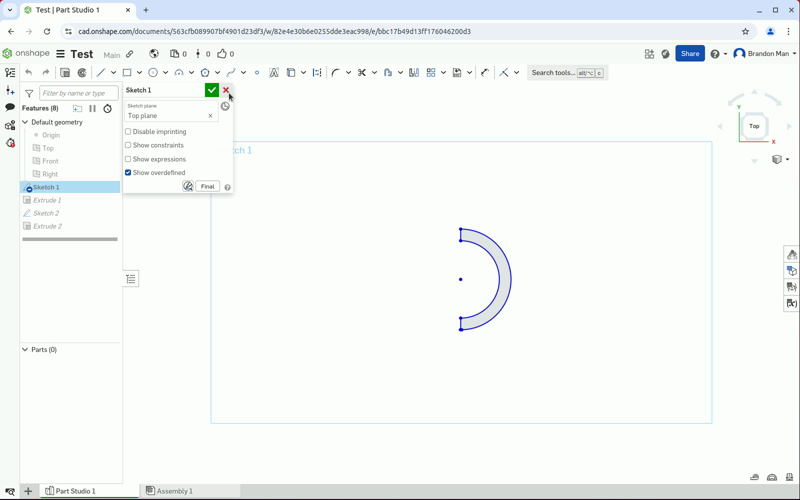
key(shift+s)
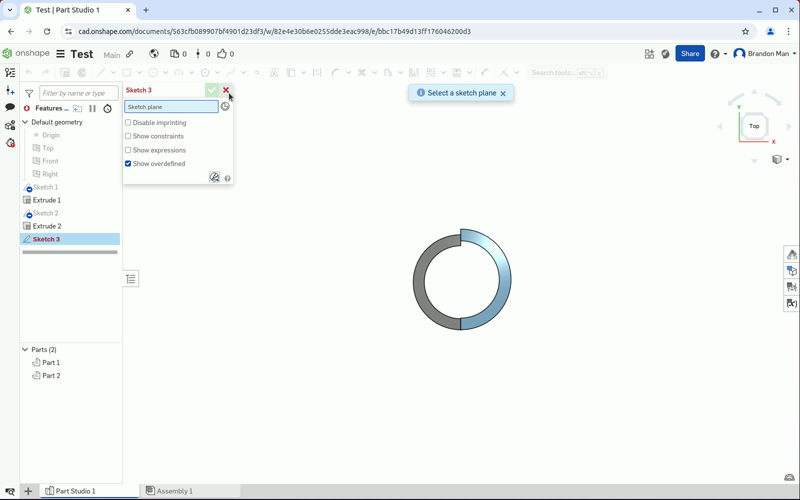
mouse_move(73, 150)
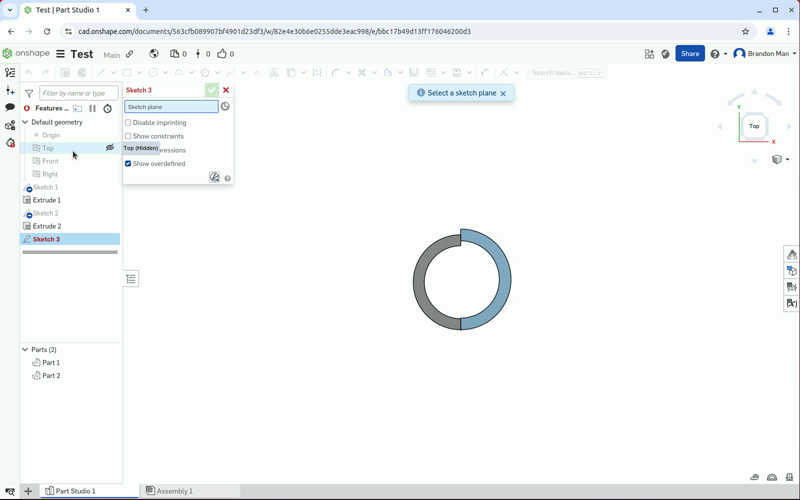
click(73, 150)
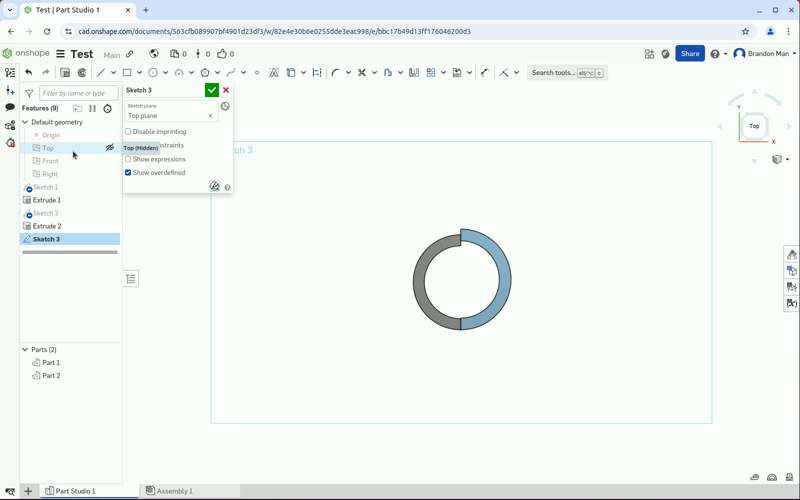
mouse_move(73, 352)
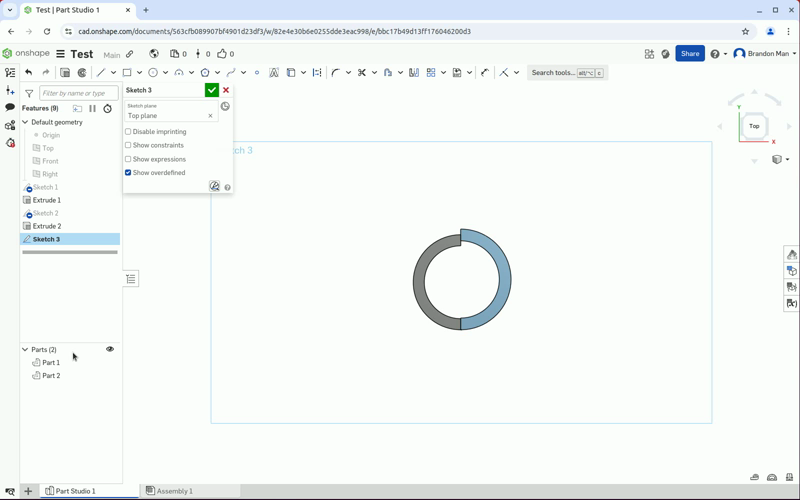
key(y)
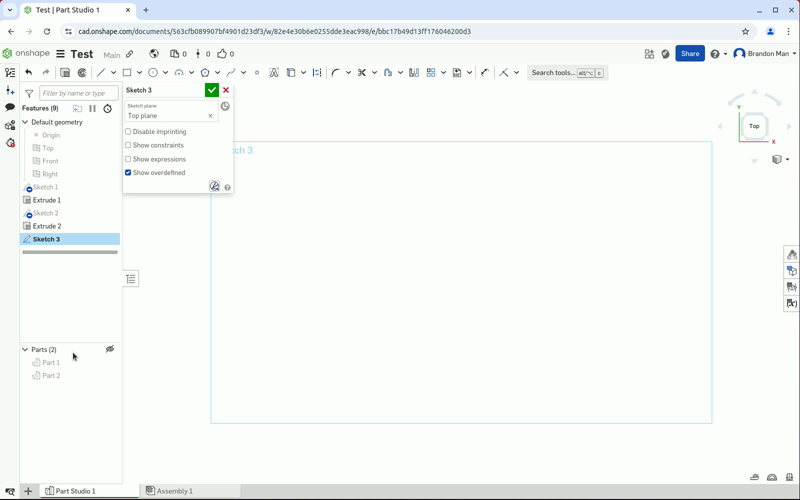
key(a)
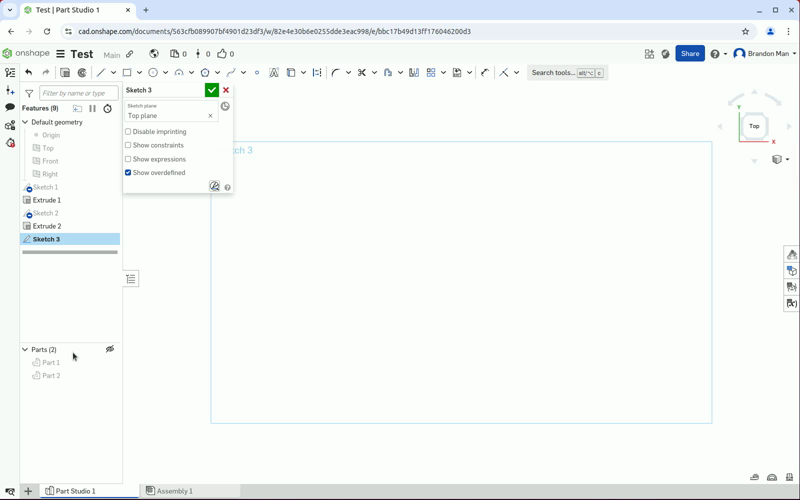
key_down(shift)
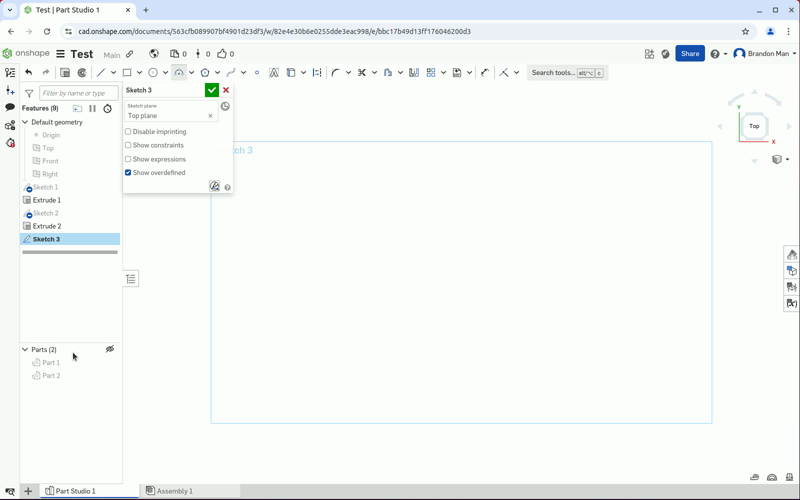
mouse_move(460, 236)
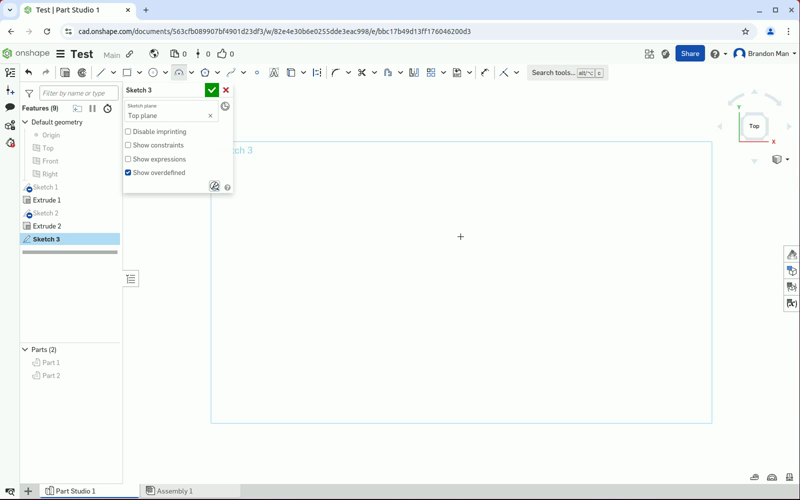
click(460, 236)
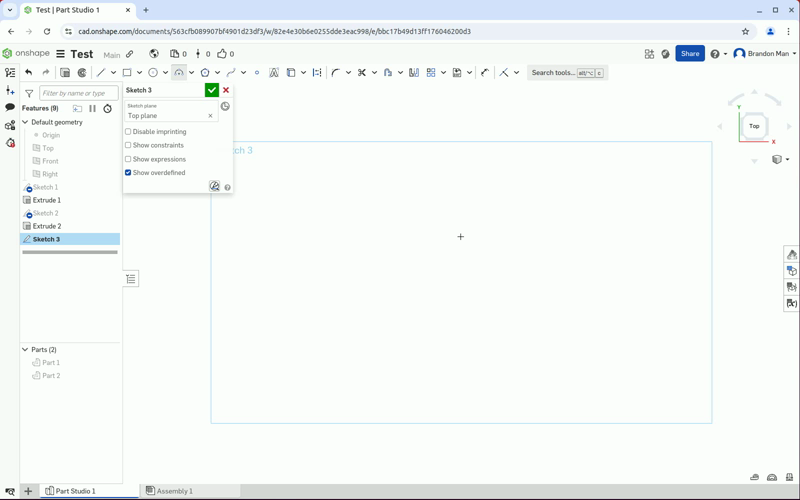
key_up(shift)
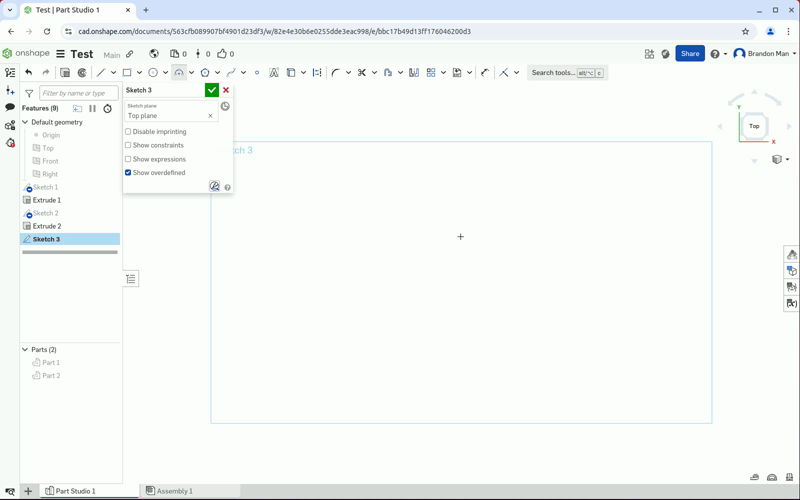
key_down(shift)
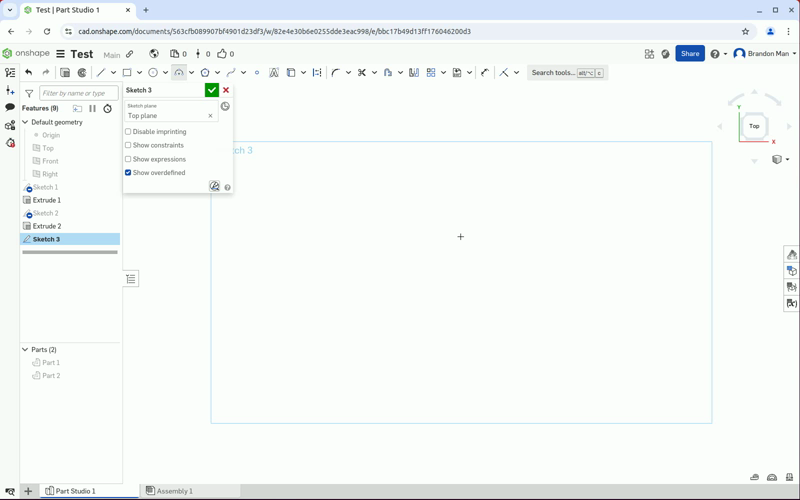
mouse_move(461, 330)
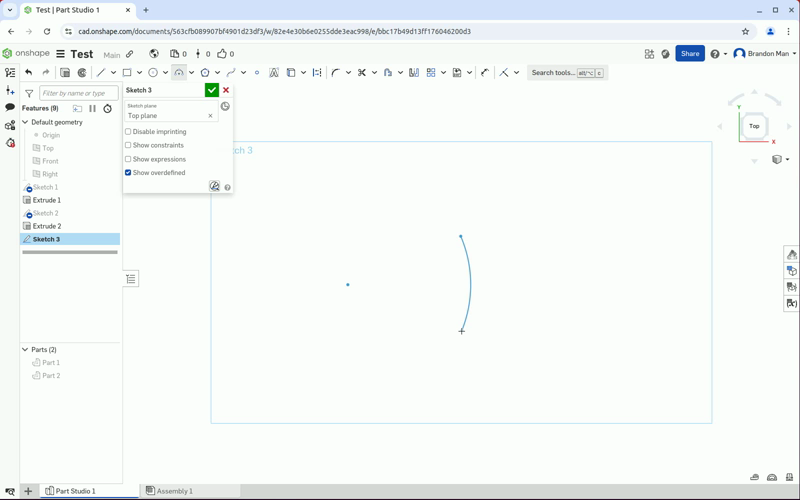
click(461, 330)
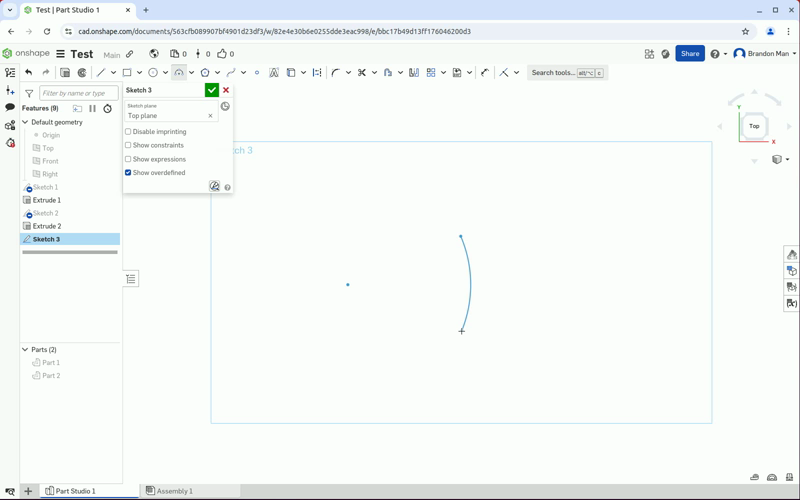
mouse_move(508, 282)
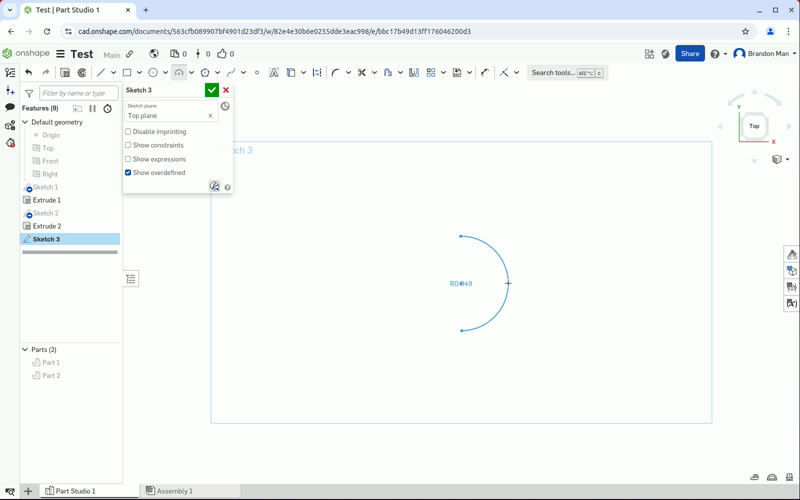
click(508, 282)
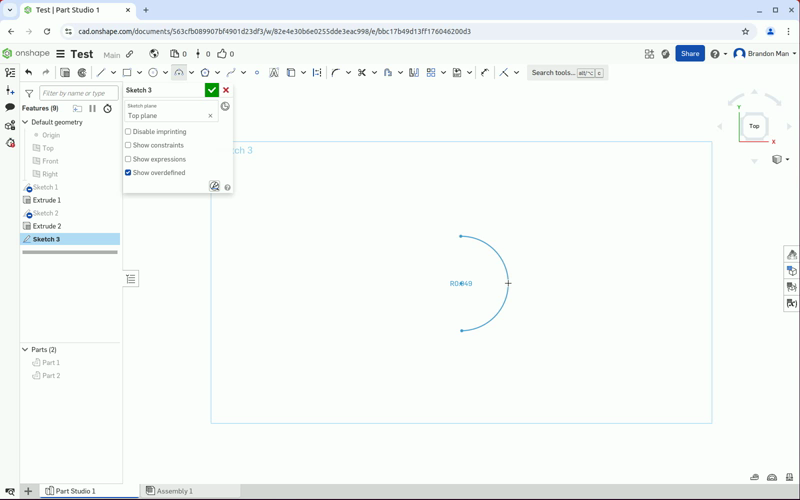
key_up(shift)
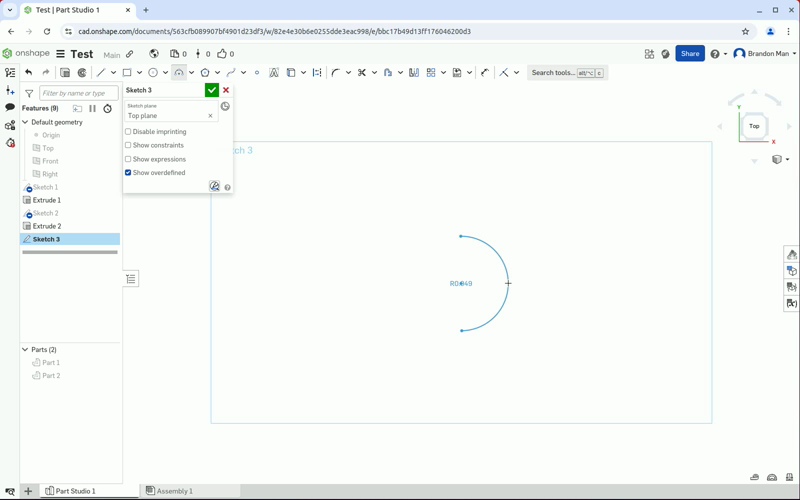
key(esc)
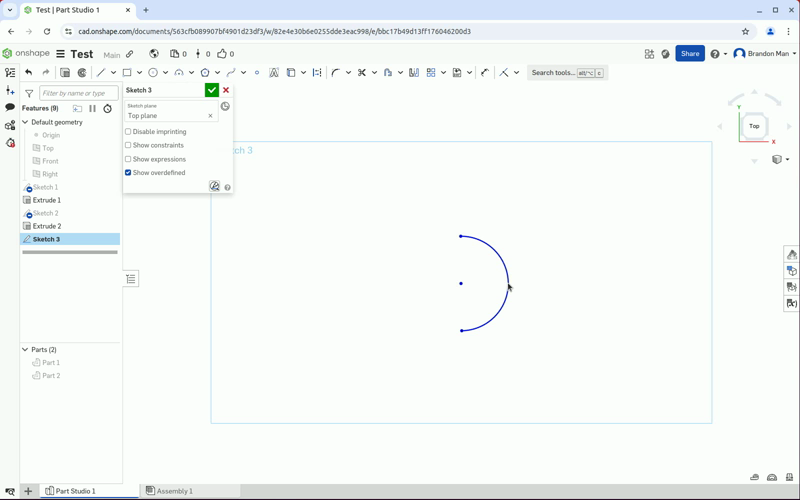
key(l)
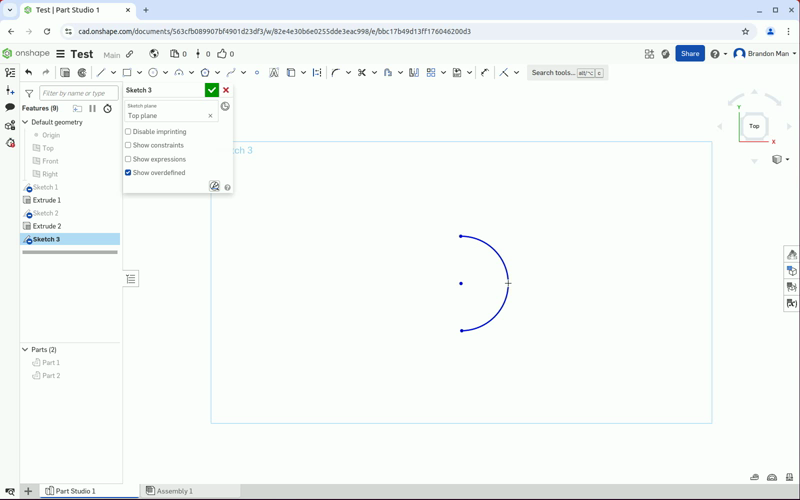
mouse_move(461, 330)
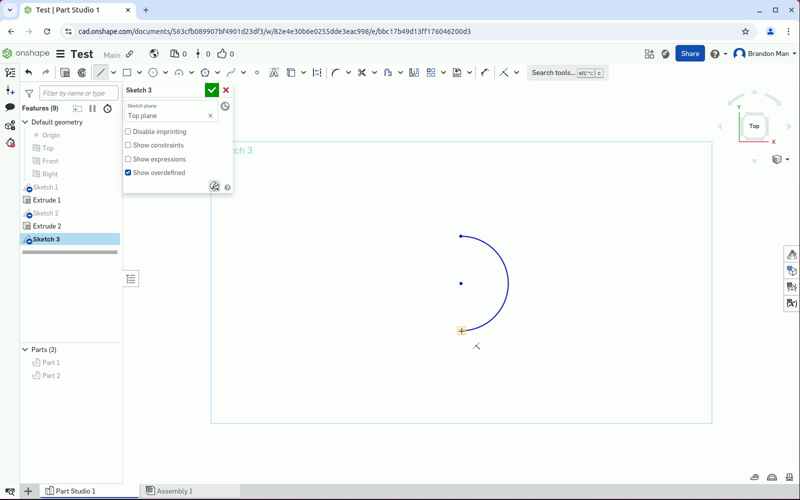
click(461, 330)
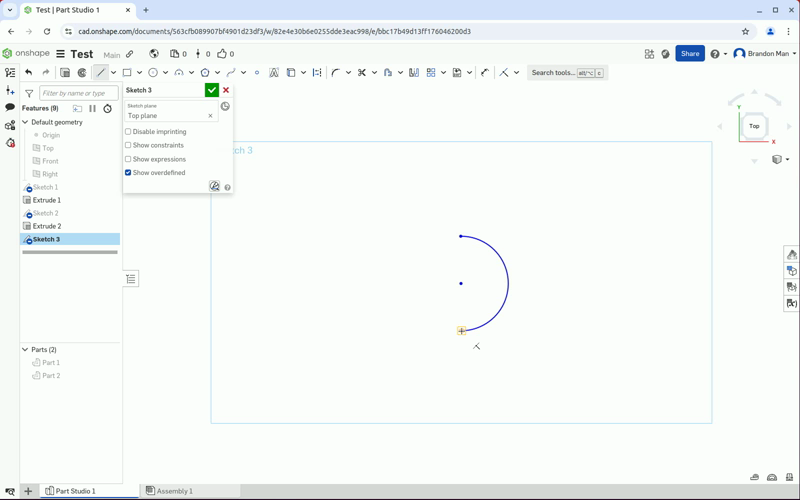
key_down(shift)
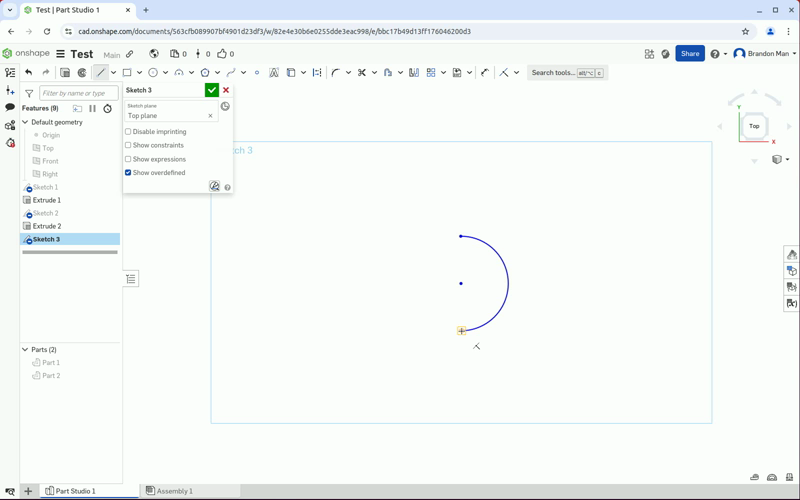
mouse_move(573, 330)
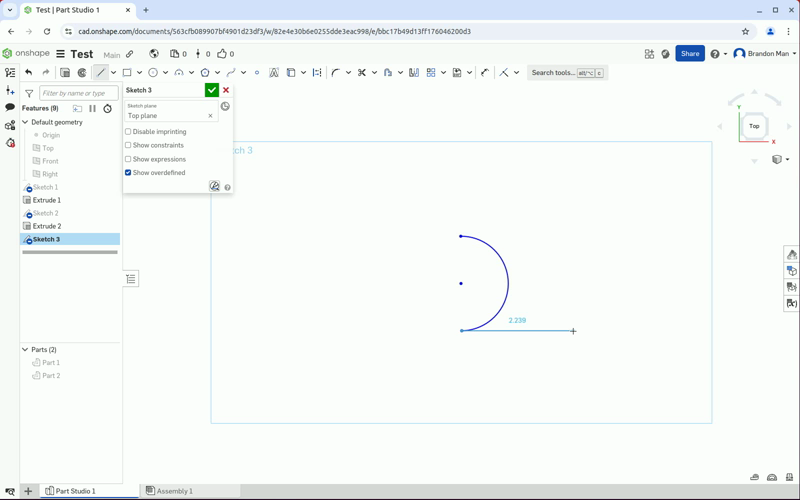
click(573, 330)
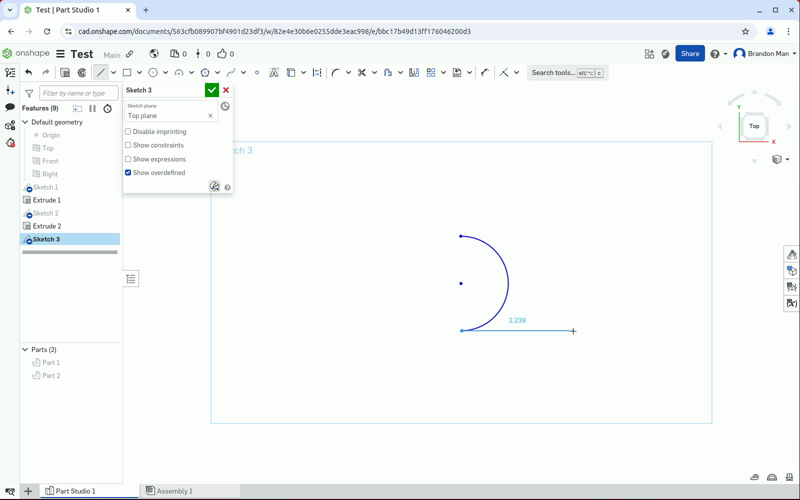
key_up(shift)
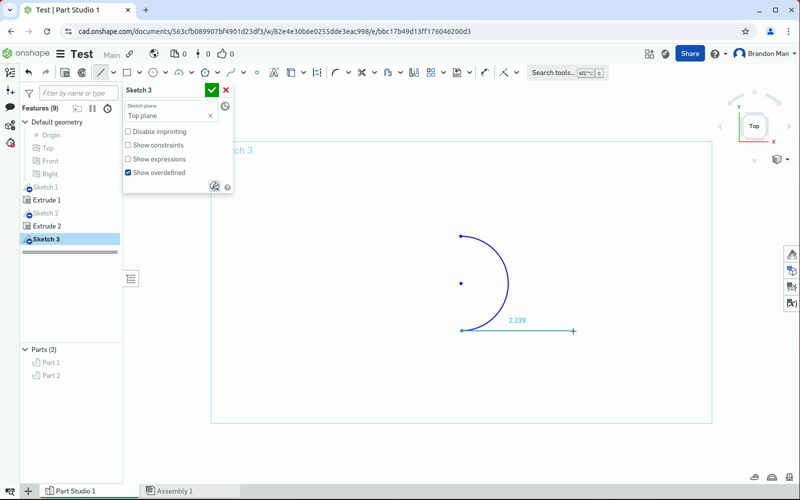
key_down(shift)
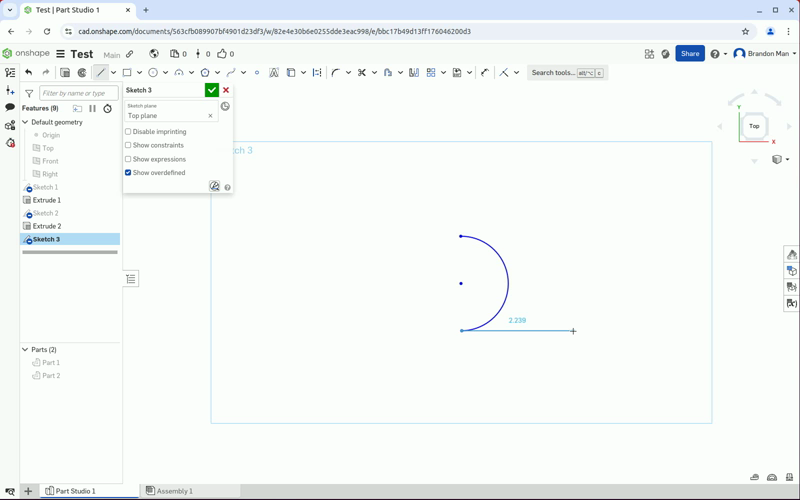
mouse_move(573, 236)
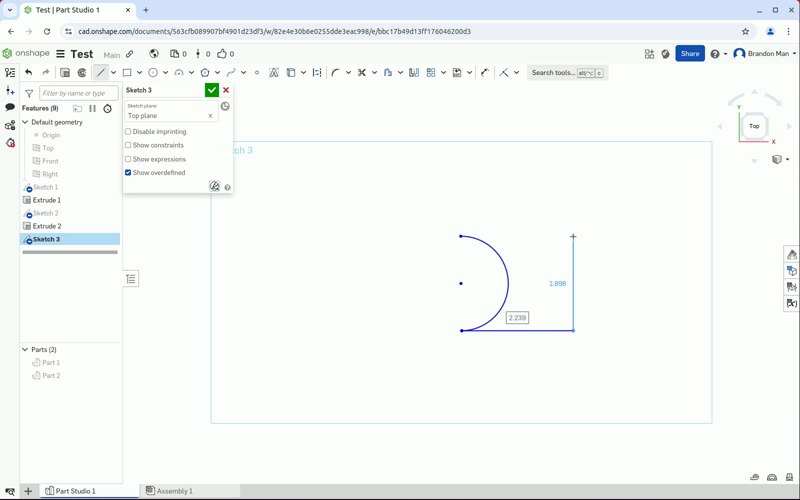
click(573, 236)
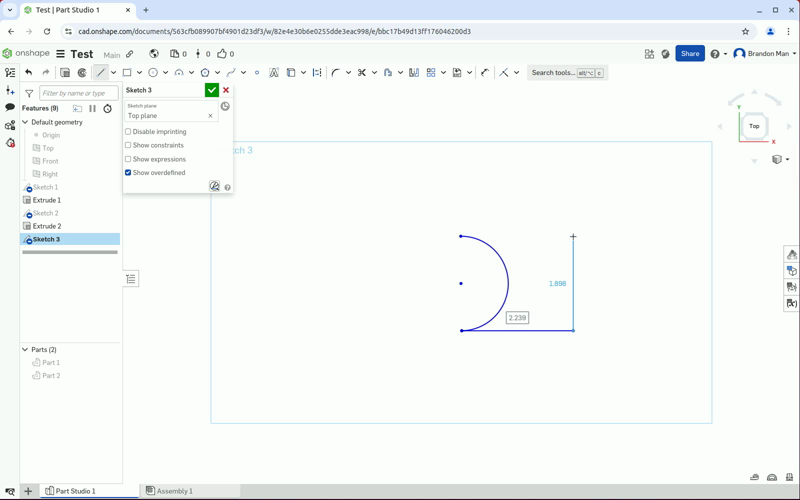
key_up(shift)
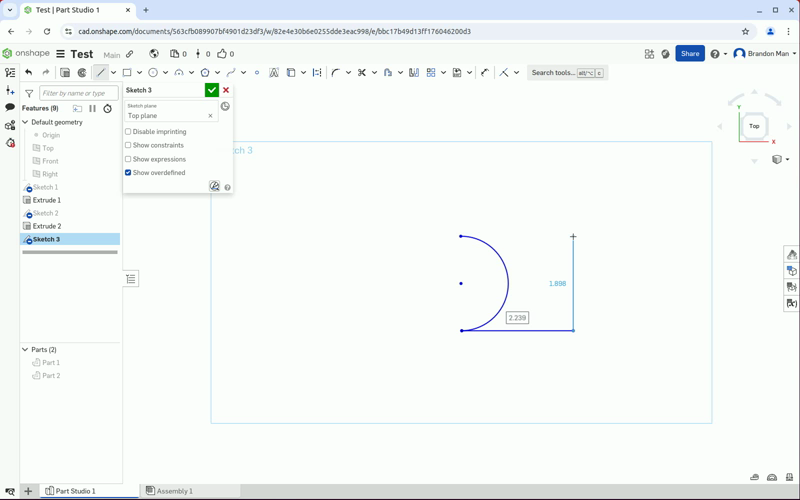
key_down(shift)
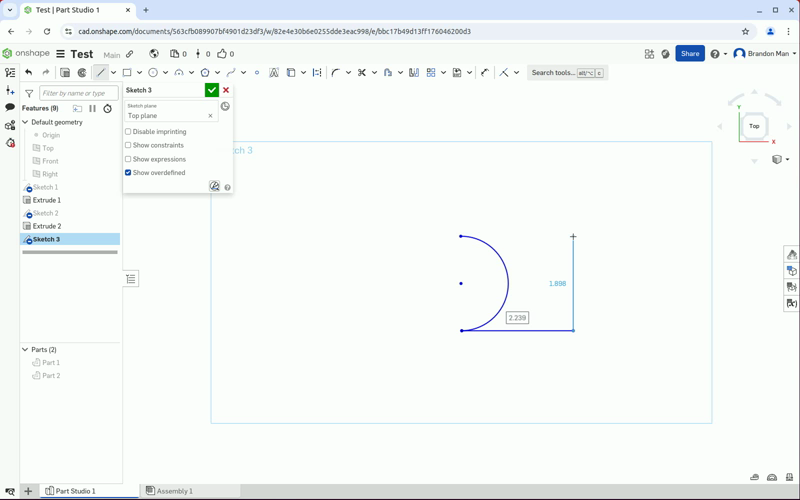
mouse_move(460, 236)
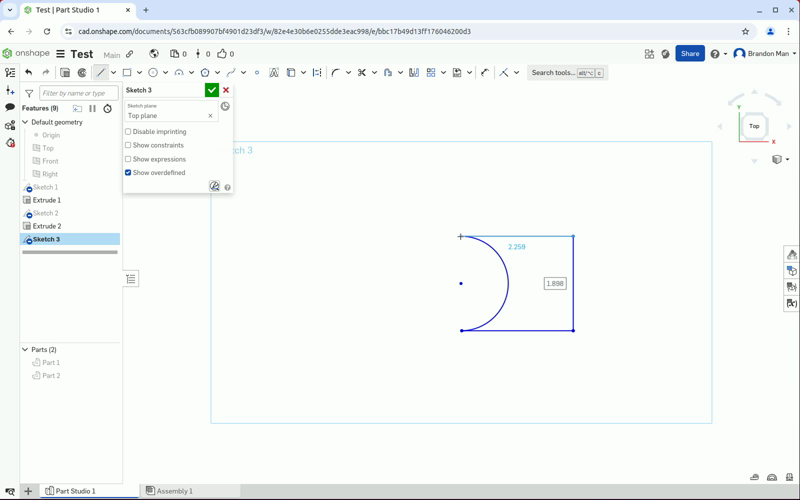
key_up(shift)
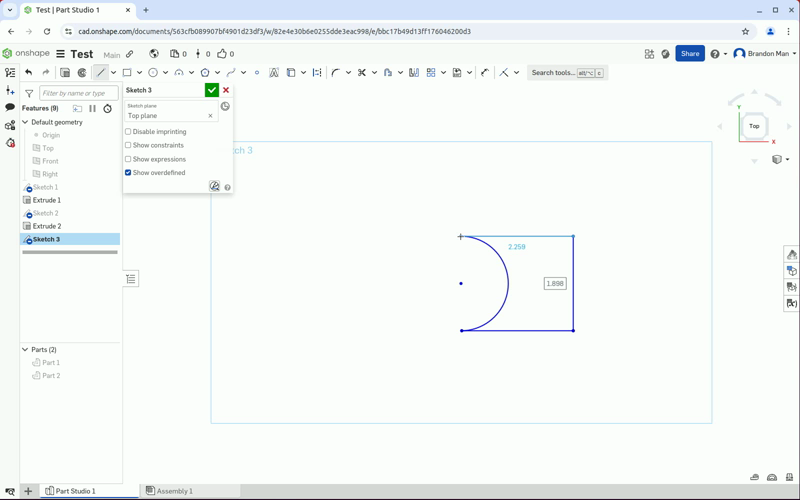
click(460, 236)
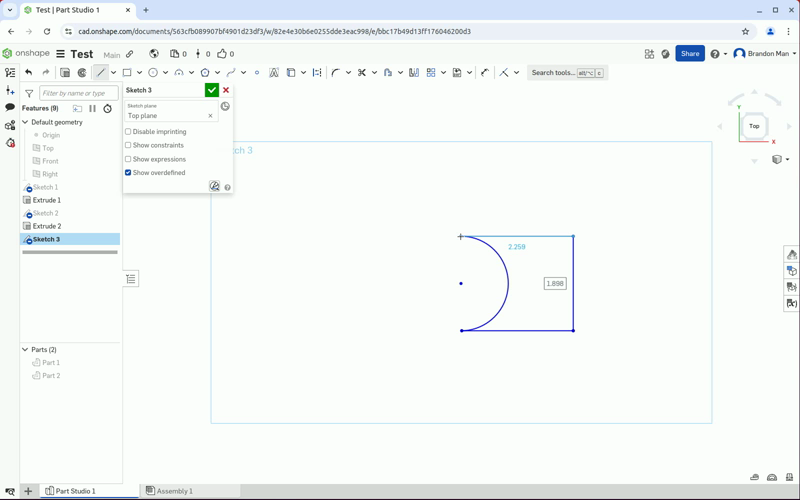
key(esc)
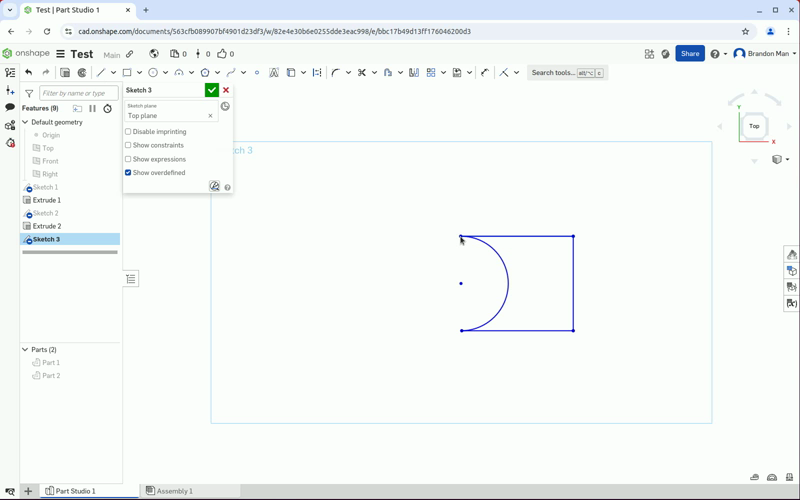
mouse_move(522, 317)
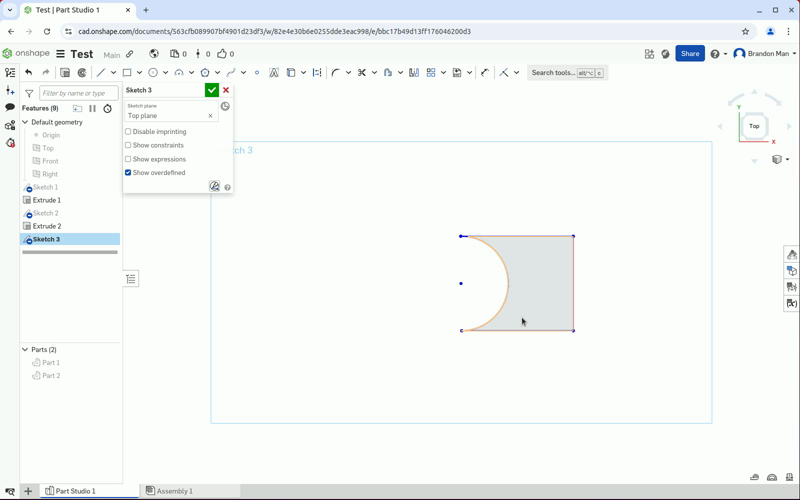
click(522, 317)
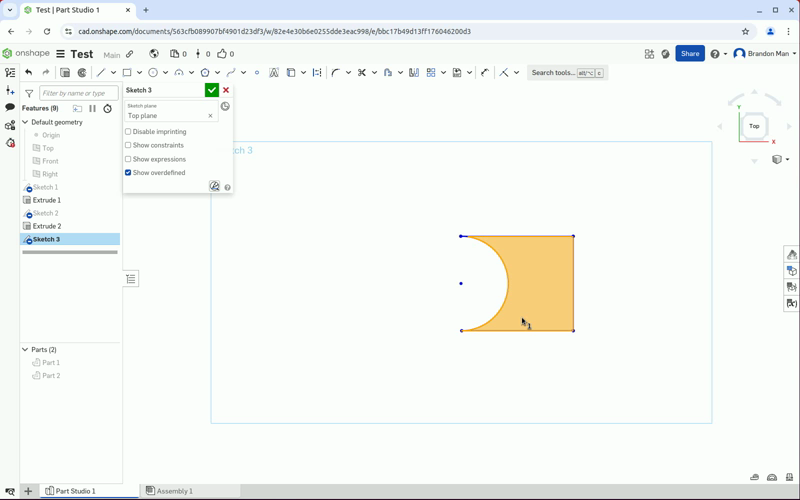
mouse_move(73, 352)
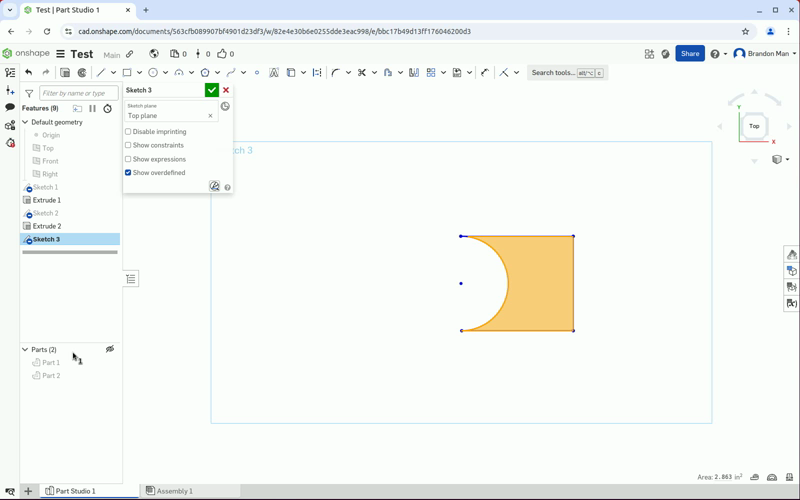
key(shift+y)
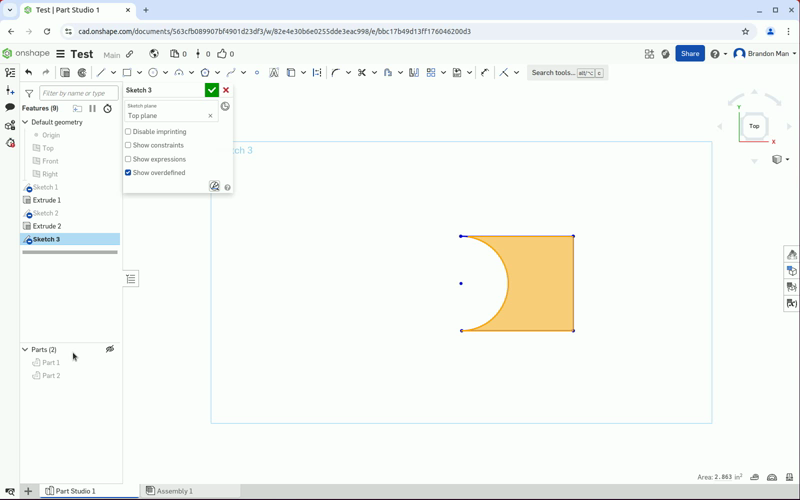
key(shift+e)
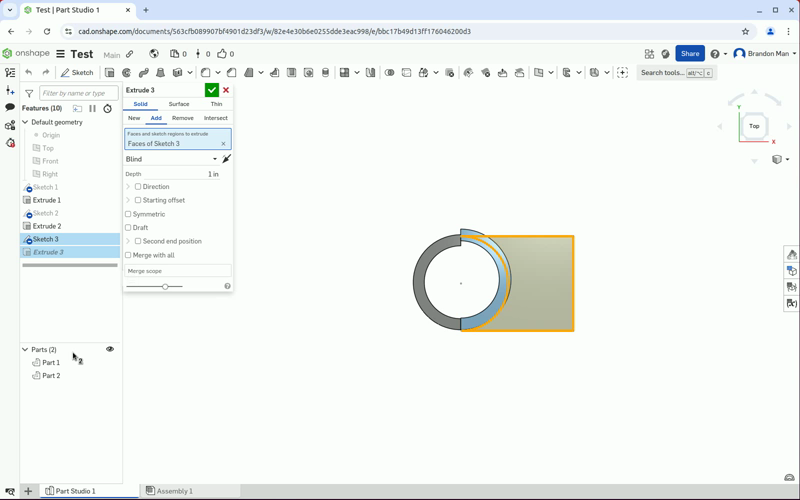
mouse_move(143, 106)
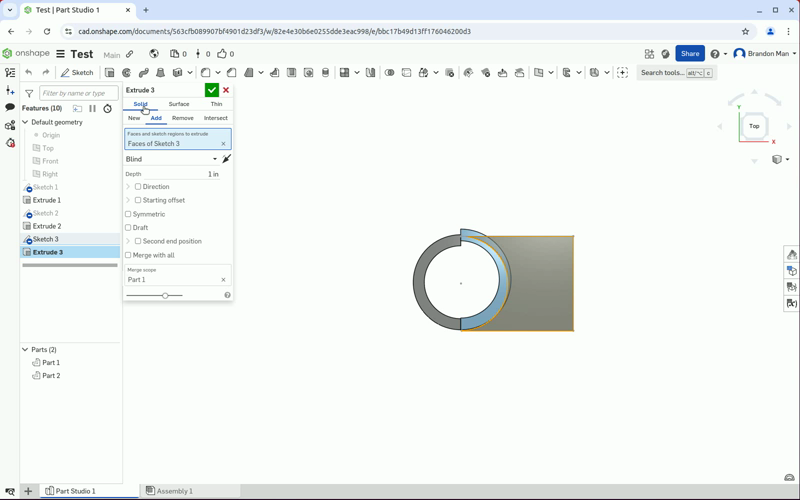
click(143, 106)
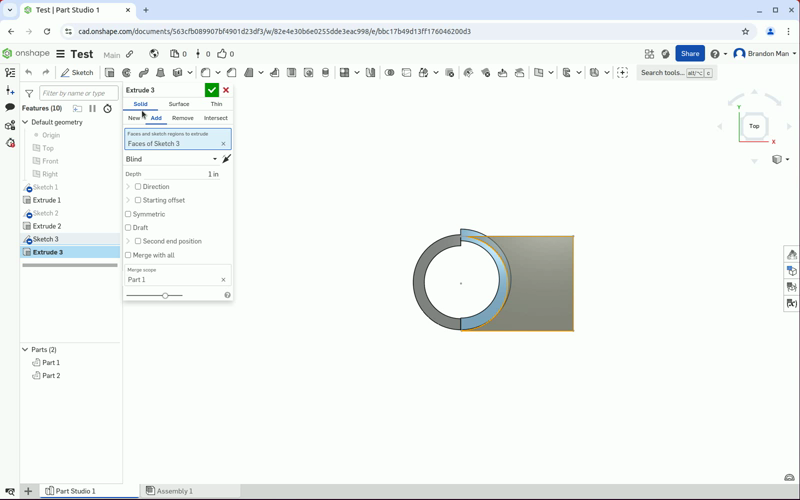
mouse_move(137, 120)
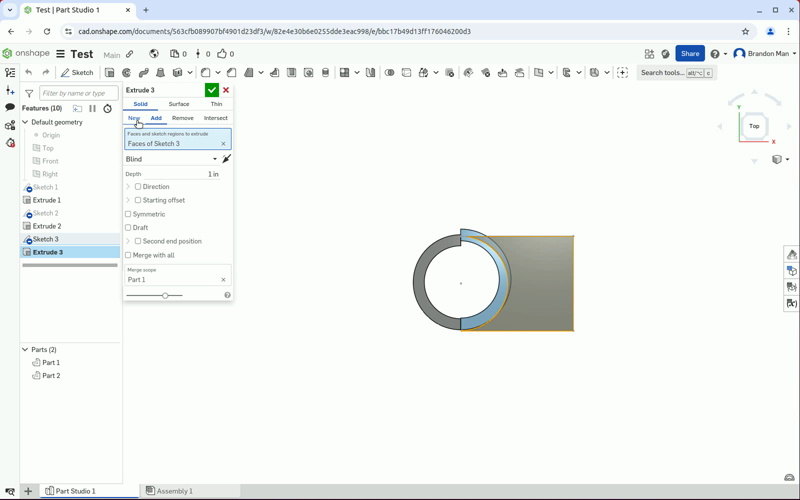
click(137, 120)
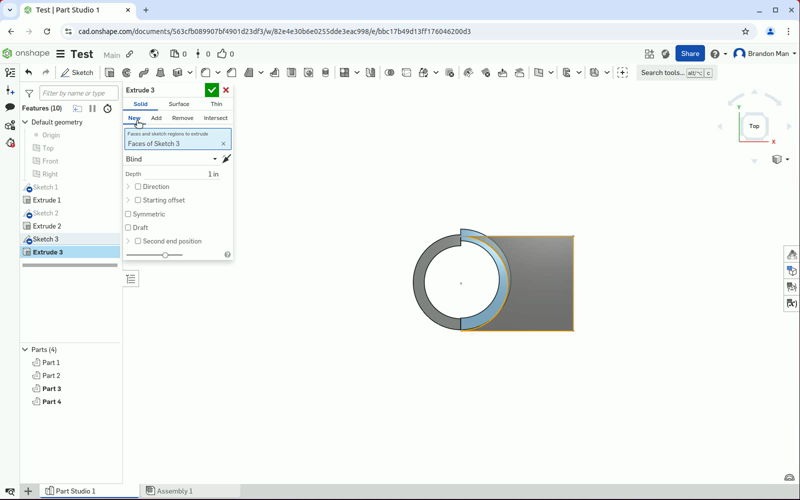
key(tab, 4)
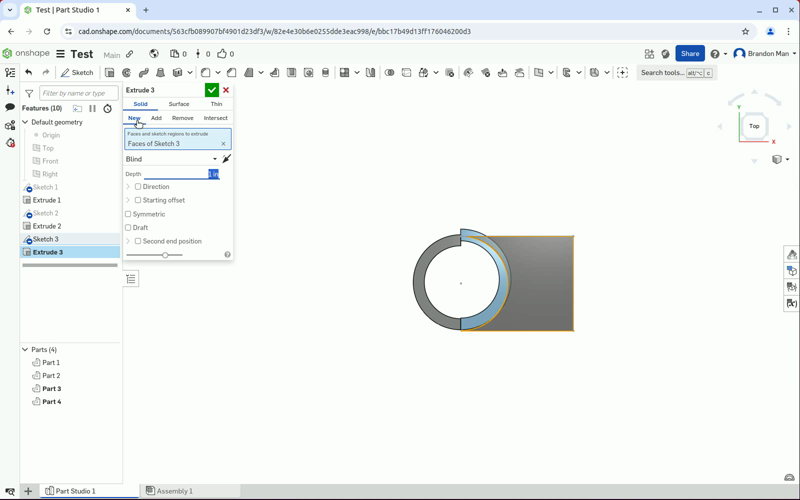
text(2.696)
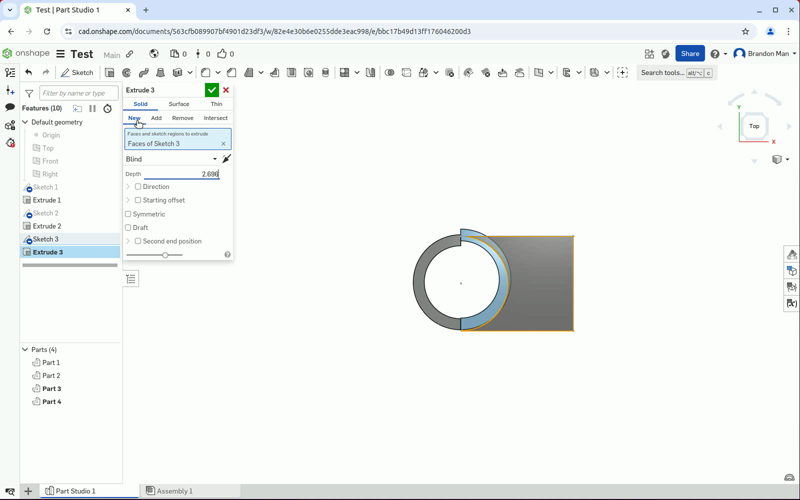
key(enter)
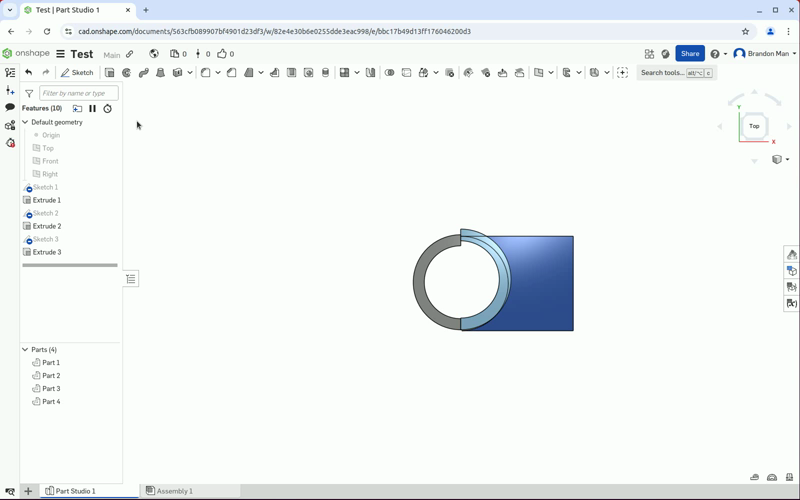
key(shift+h)
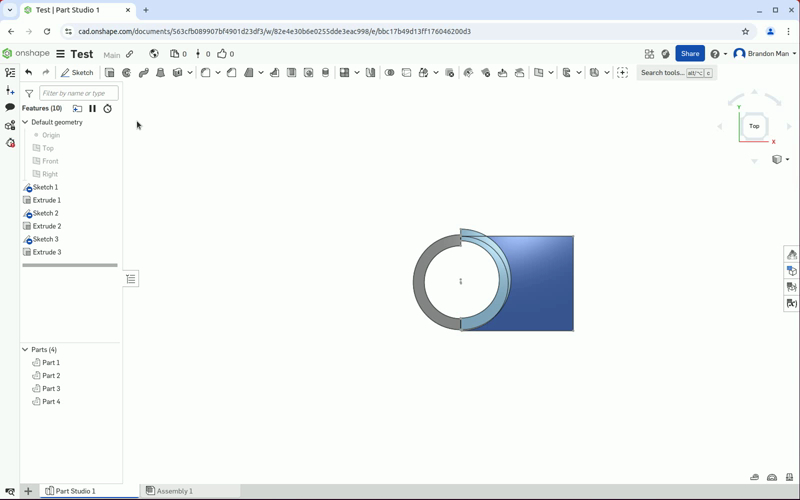
key(shift+h)
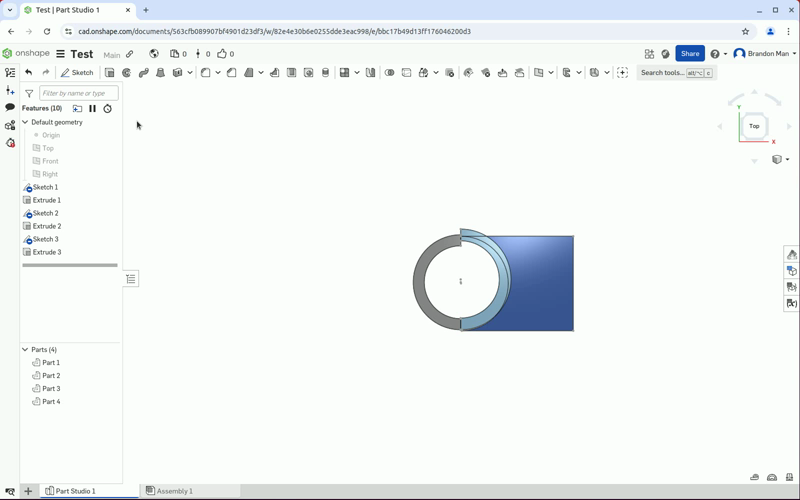
key(shift+7)
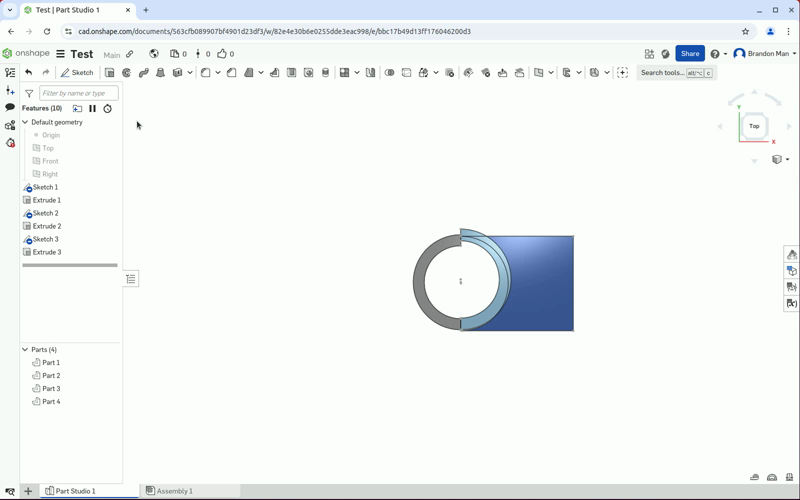
key(up, 3)
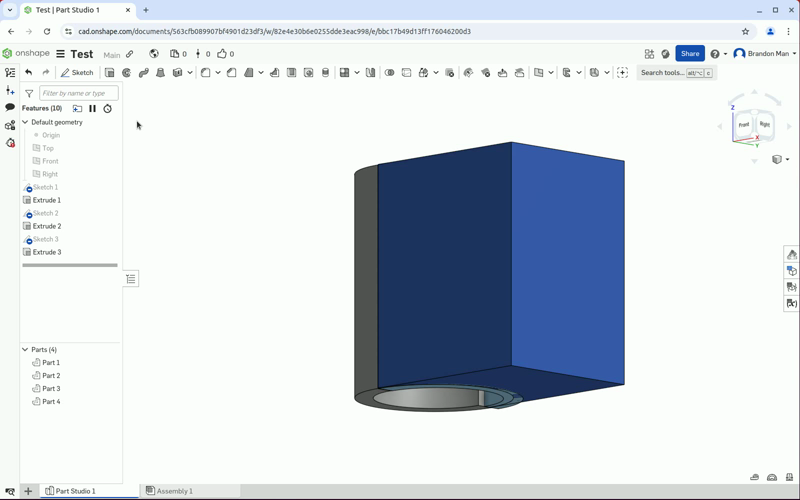
key(left, 3)
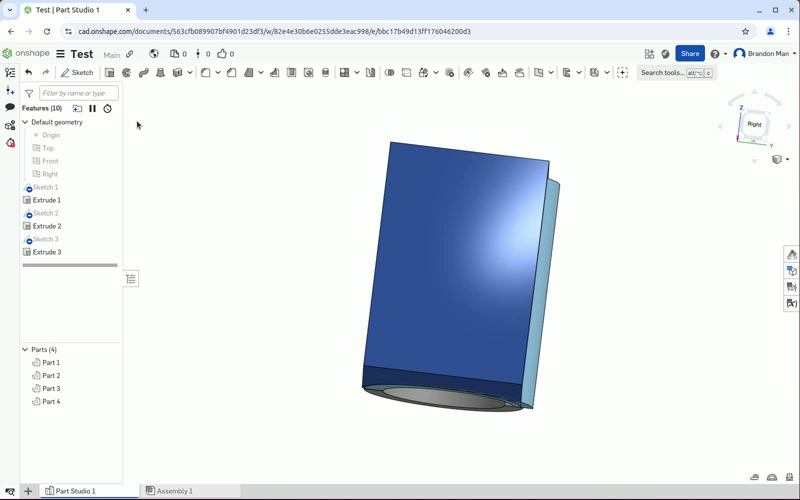
key(right, 3)
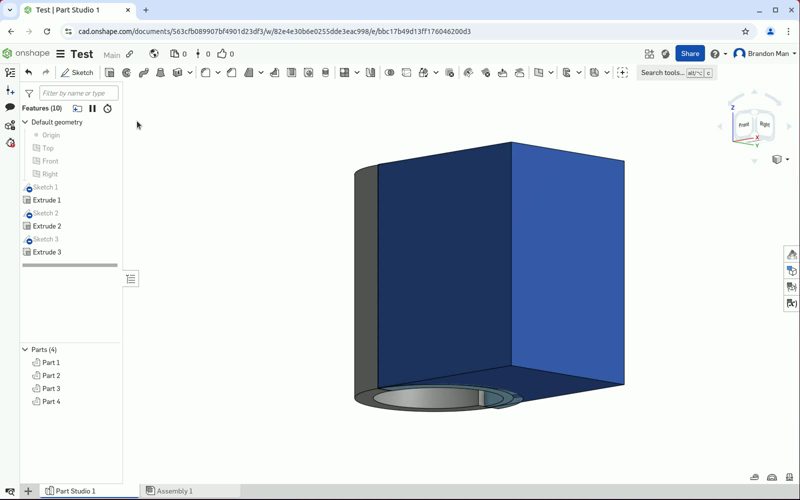
key(down, 3)
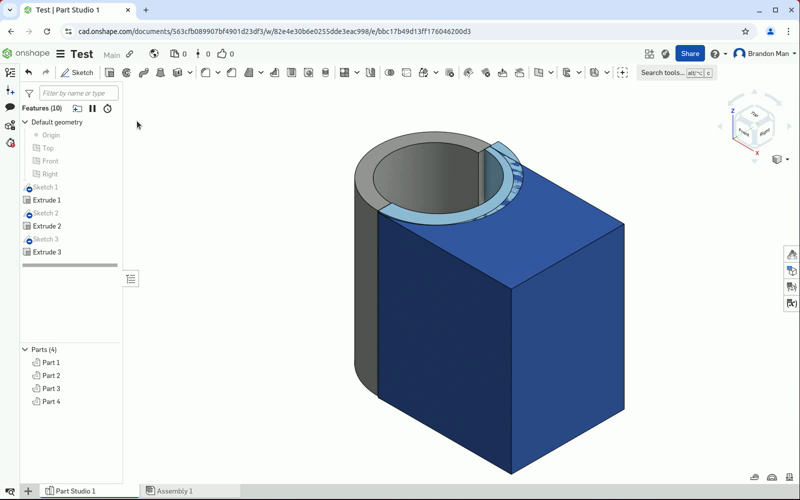
mouse_move(73, 189)
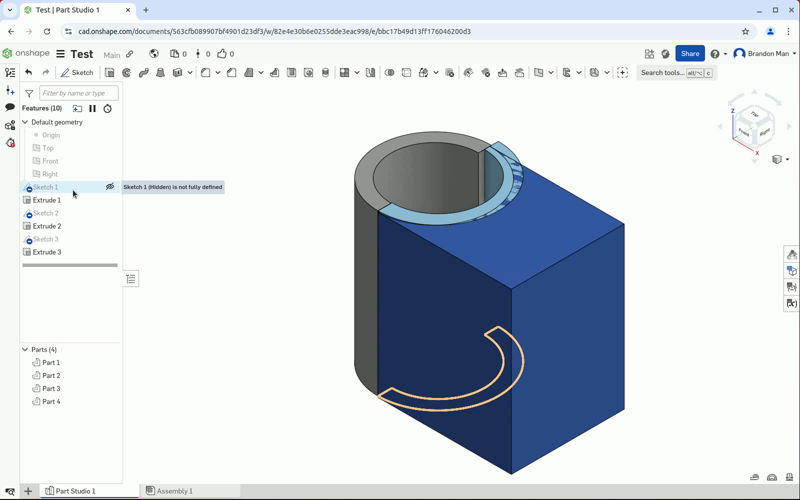
click(73, 189)